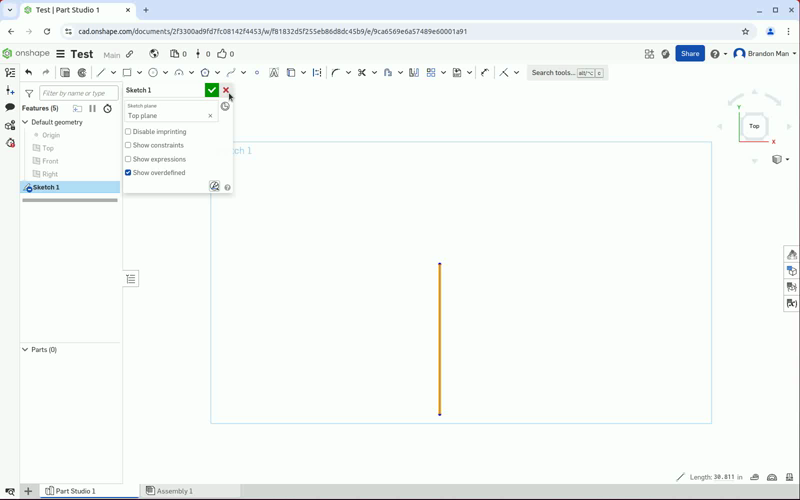
key(shift+h)
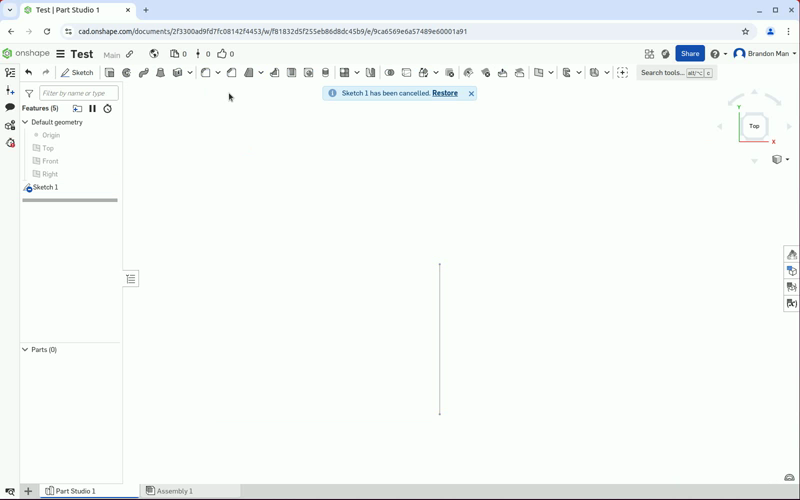
key(shift+s)
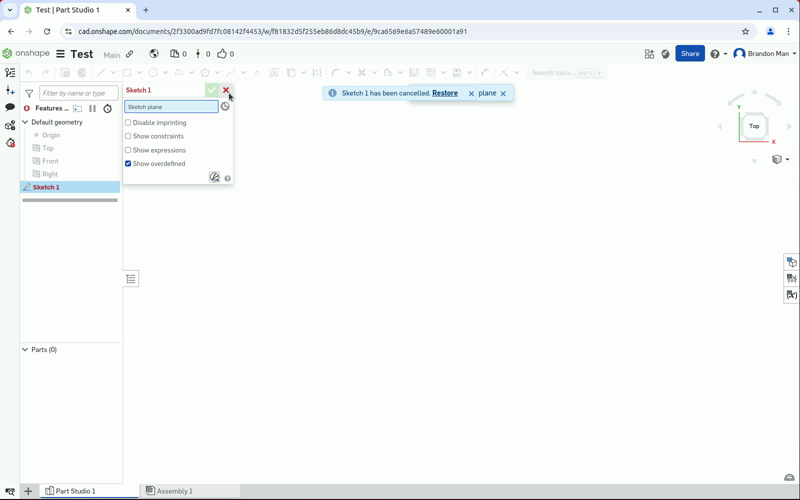
mouse_move(73, 150)
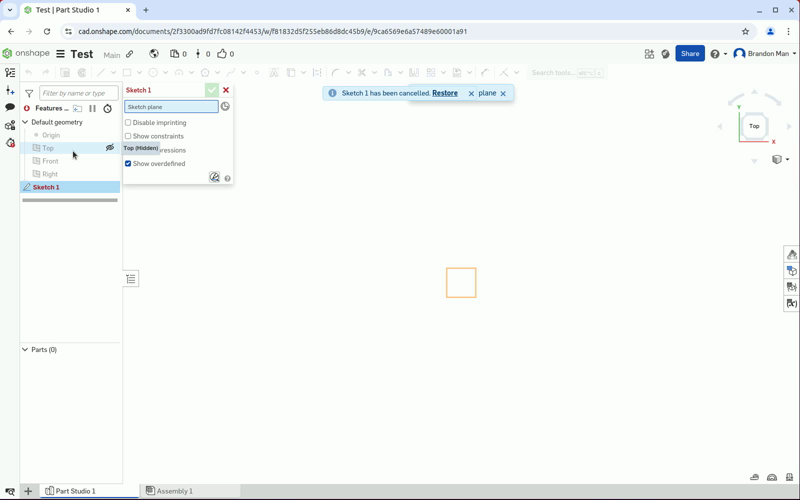
click(73, 150)
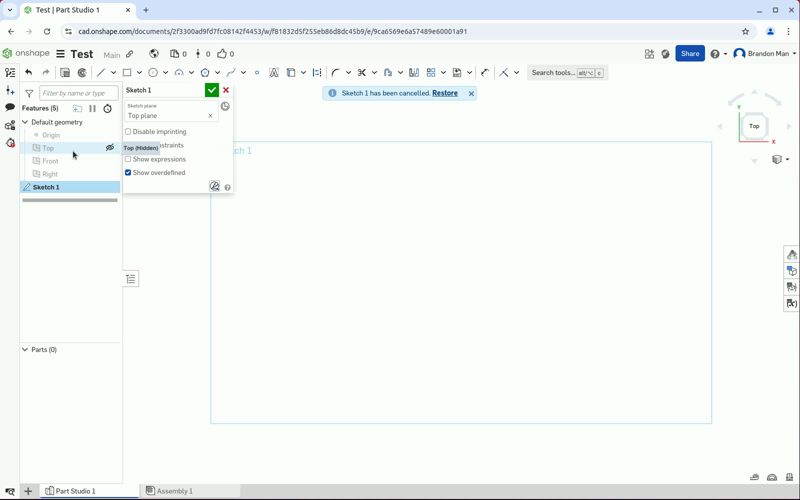
mouse_move(73, 352)
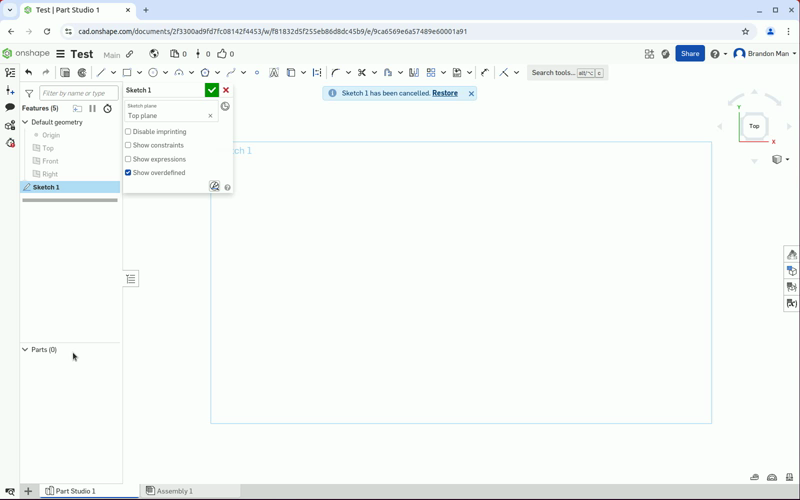
key(y)
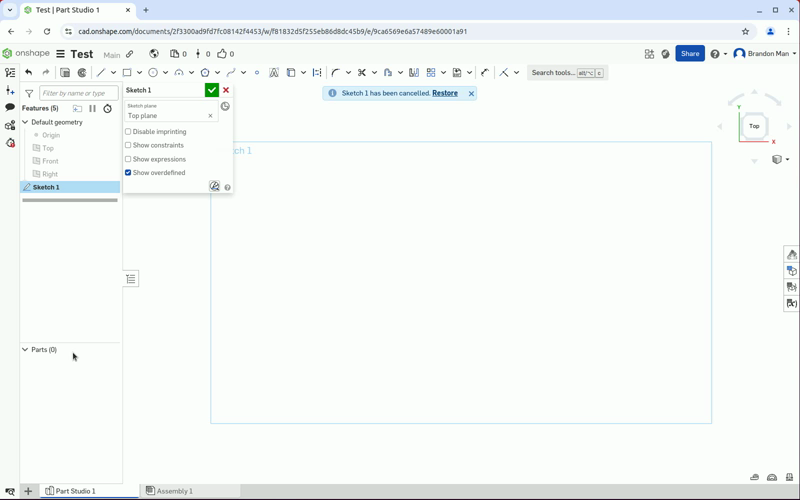
key(l)
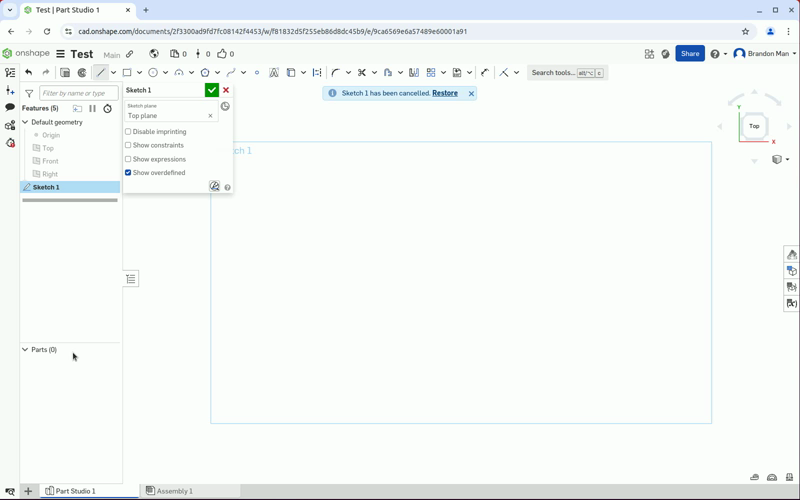
key_down(shift)
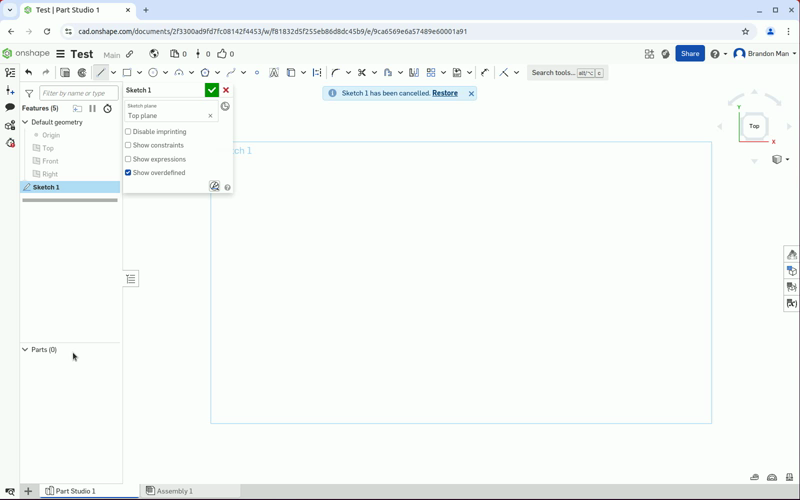
mouse_move(385, 357)
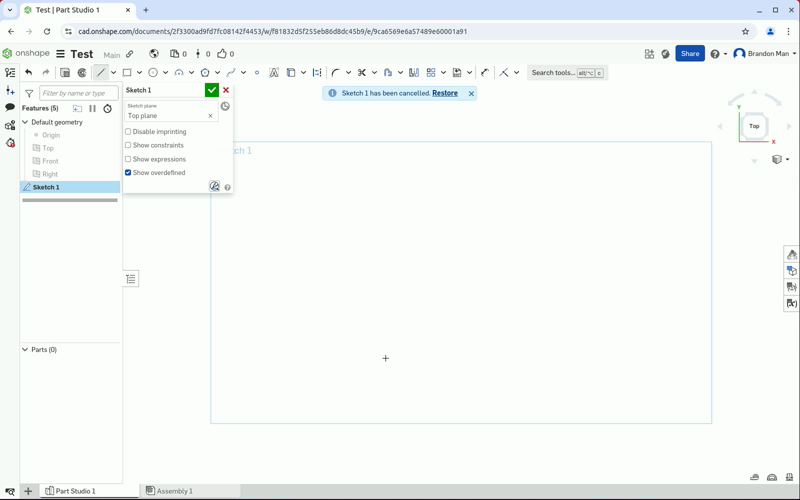
click(385, 357)
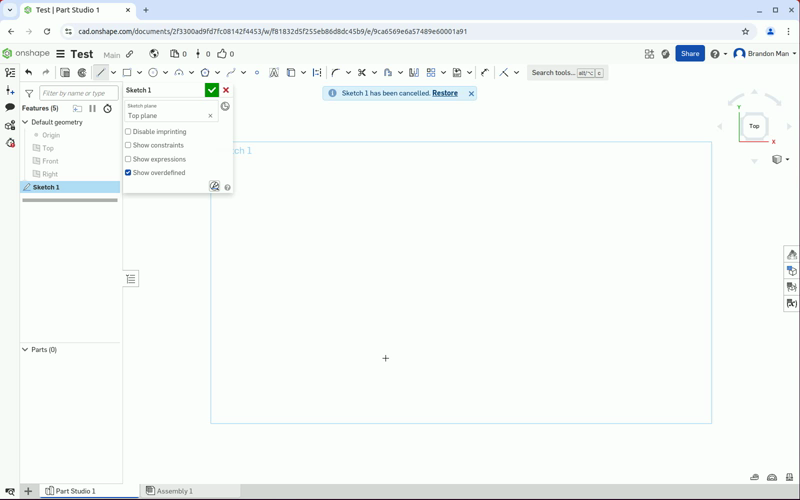
key_up(shift)
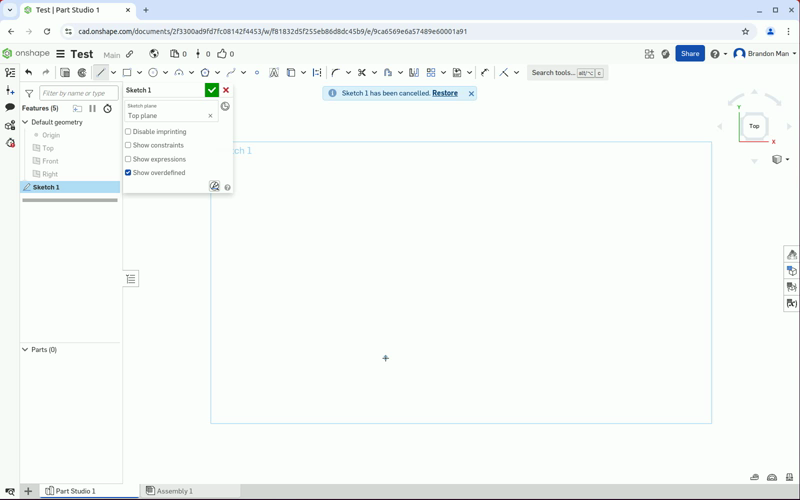
key_down(shift)
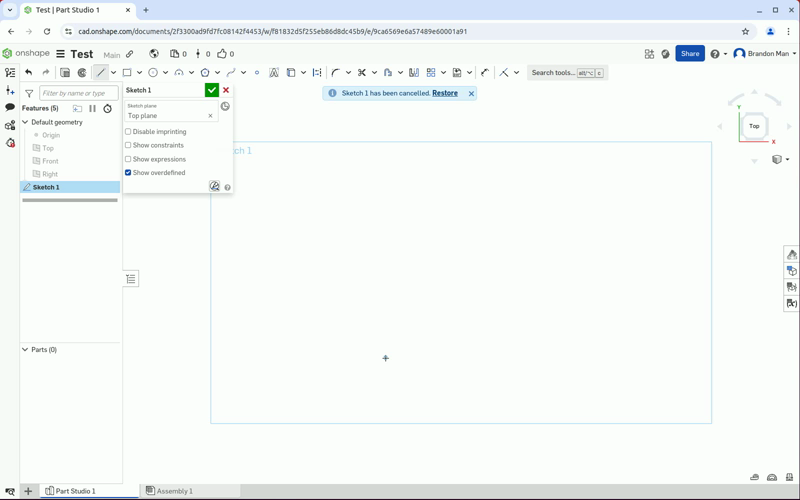
mouse_move(415, 357)
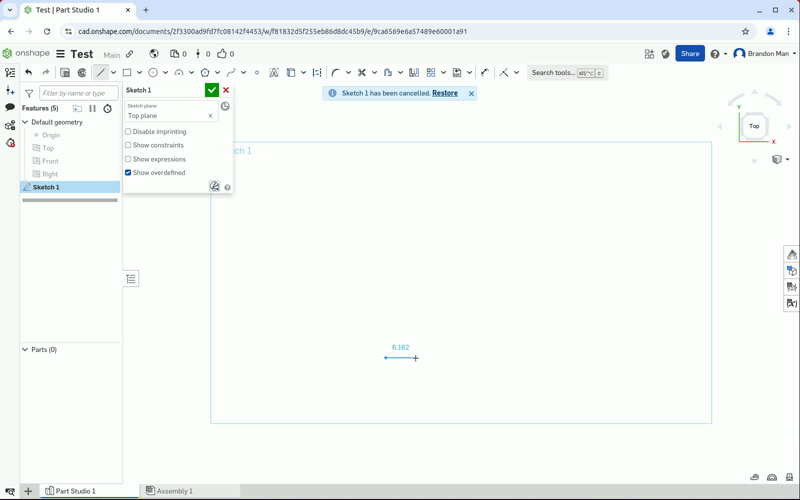
mouse_move(413, 357)
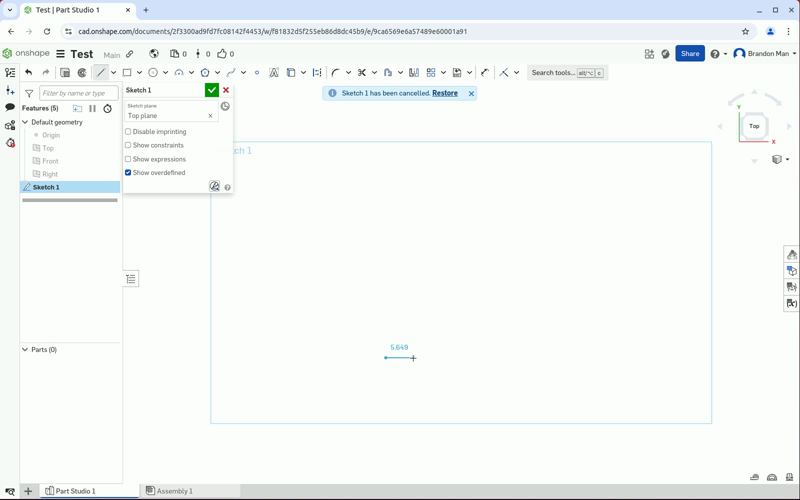
click(413, 357)
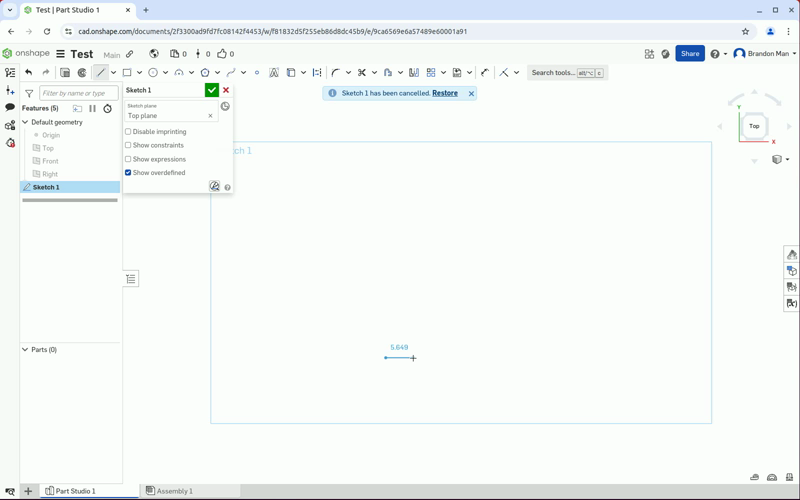
key_up(shift)
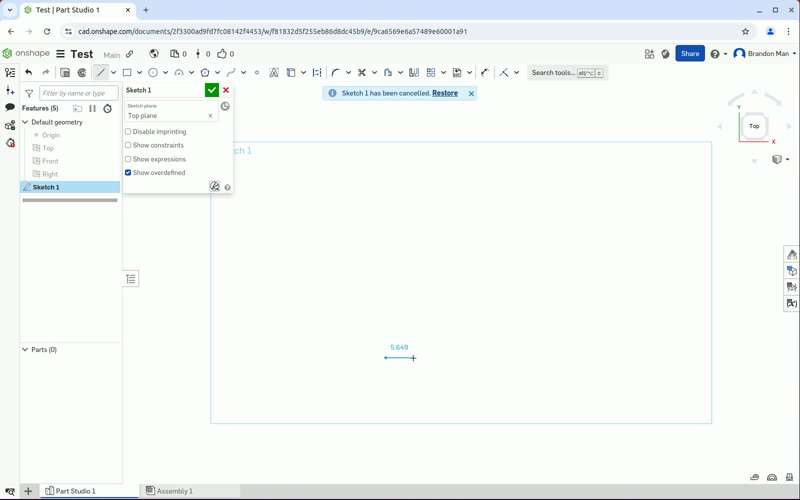
key_down(shift)
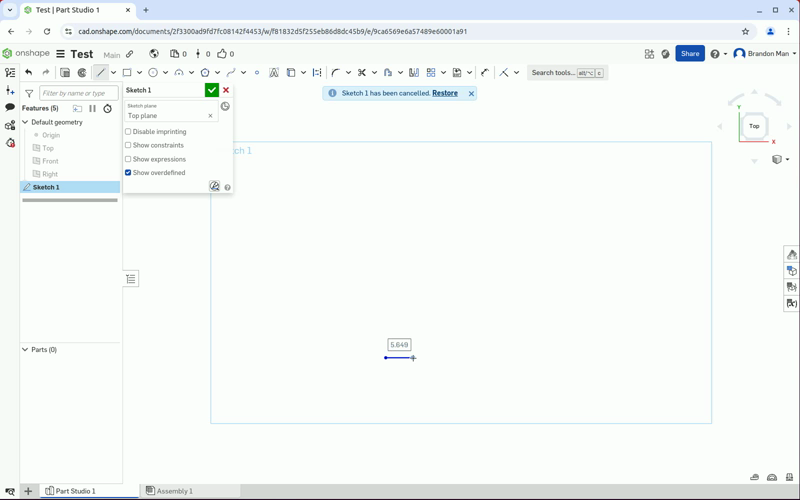
mouse_move(443, 357)
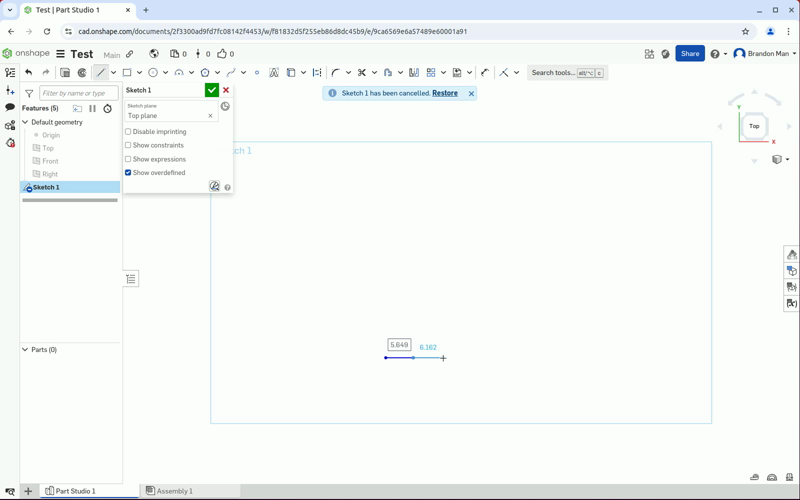
mouse_move(413, 395)
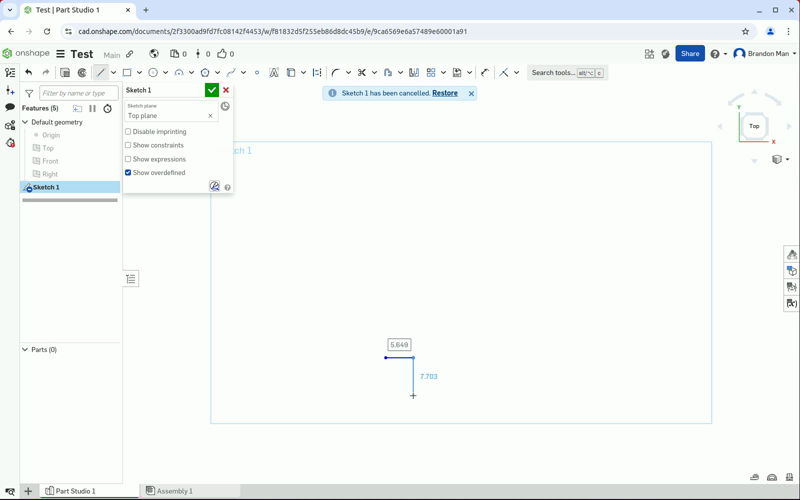
click(413, 395)
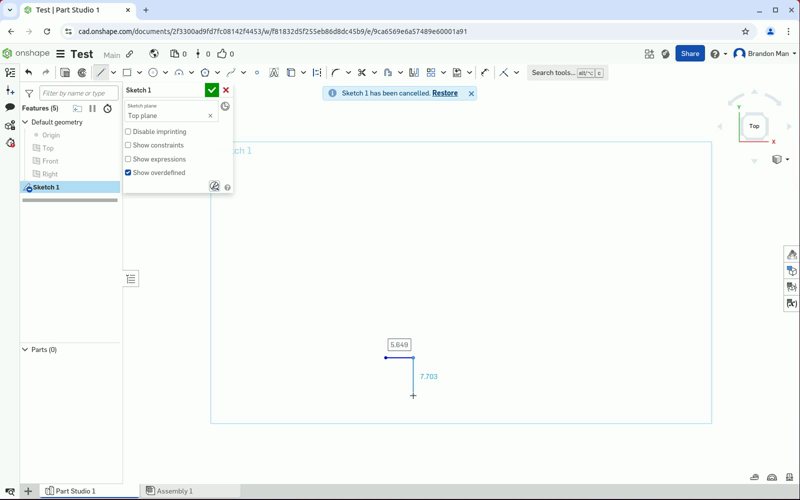
key_up(shift)
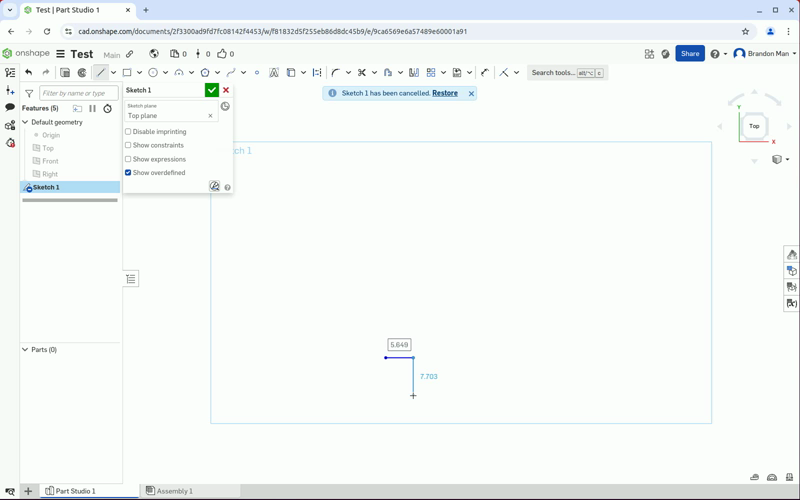
key_down(shift)
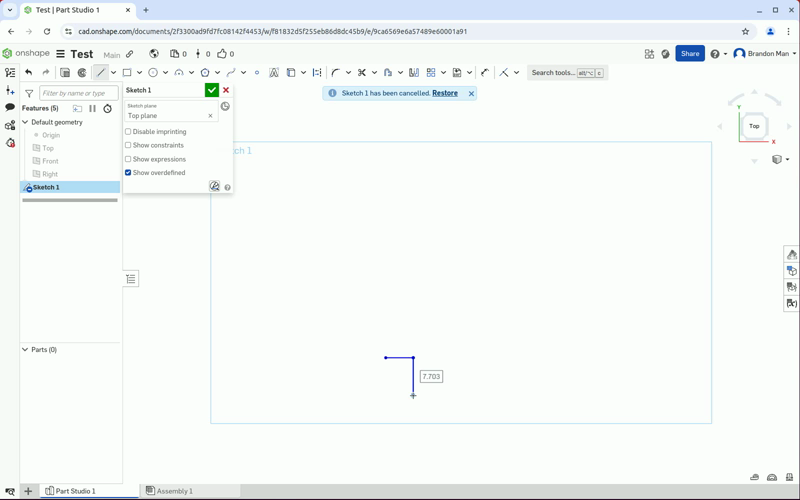
mouse_move(507, 395)
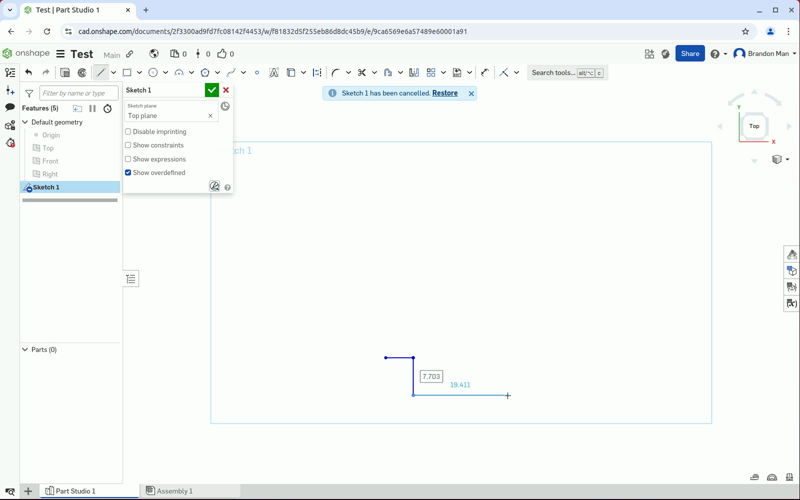
click(507, 395)
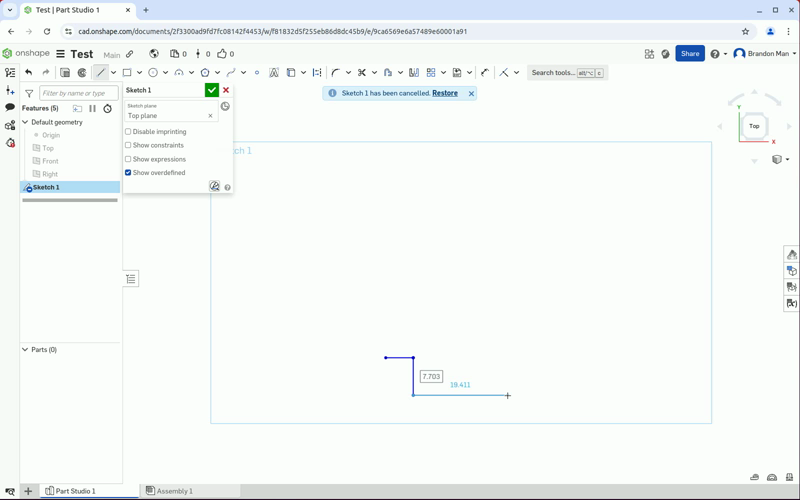
key_up(shift)
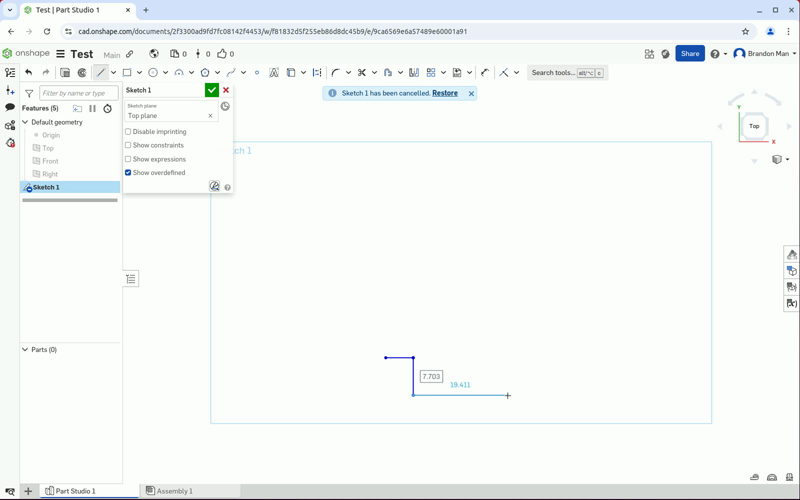
key_down(shift)
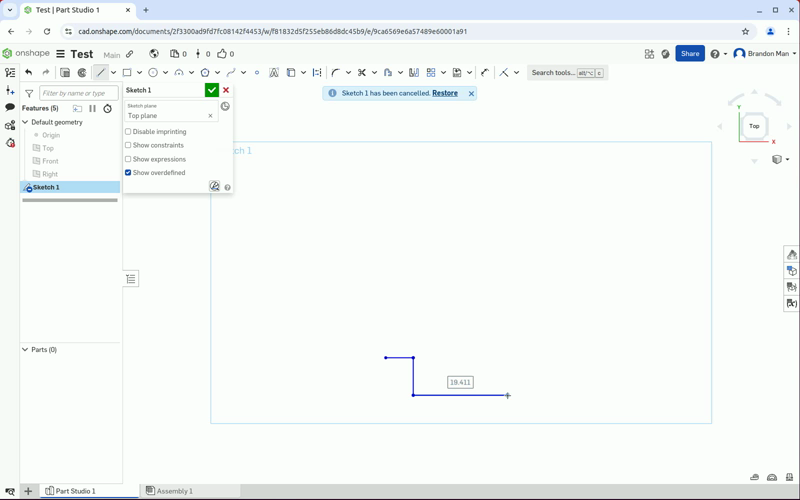
mouse_move(537, 395)
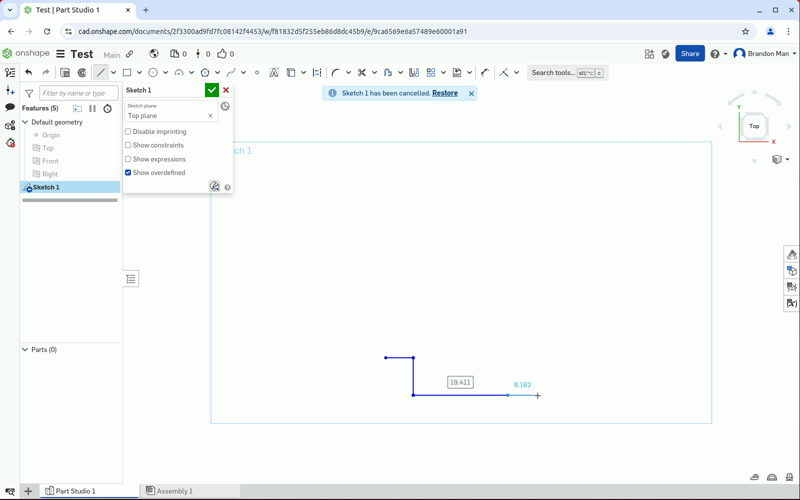
mouse_move(507, 357)
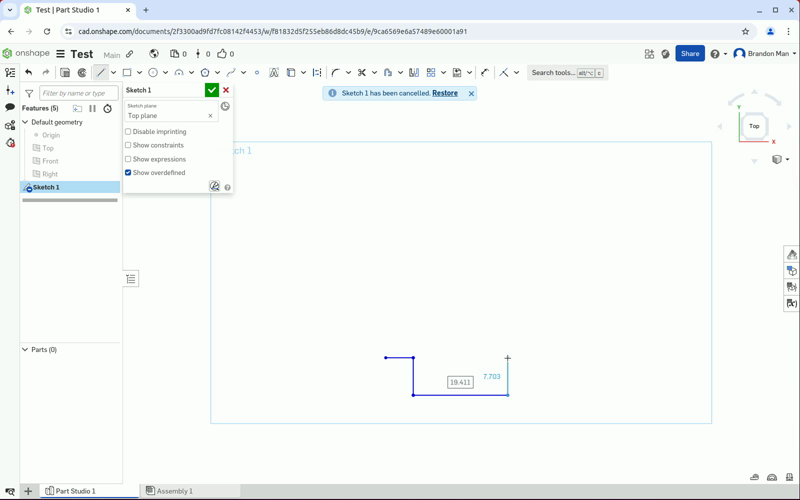
click(507, 357)
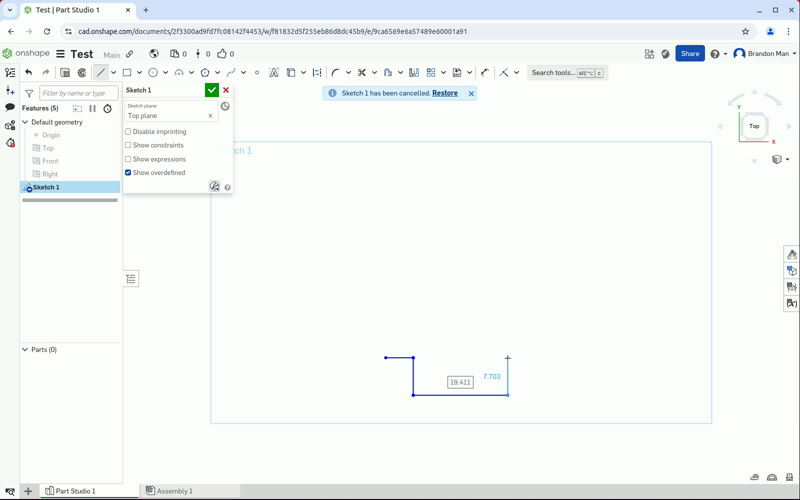
key_up(shift)
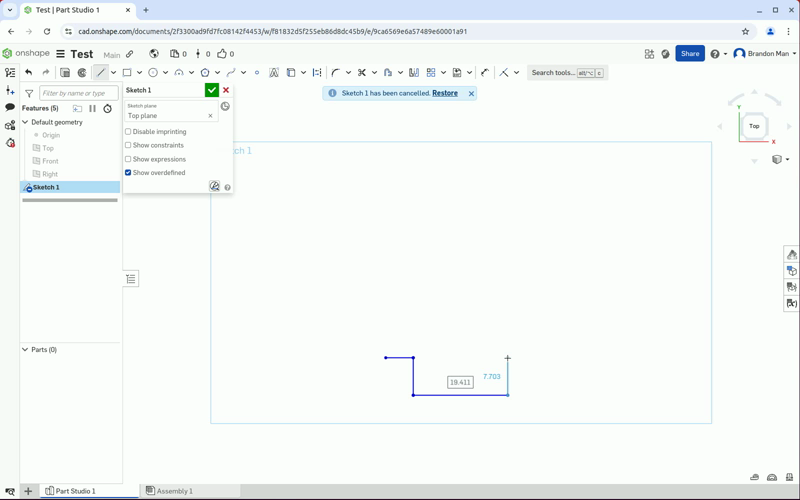
key_down(shift)
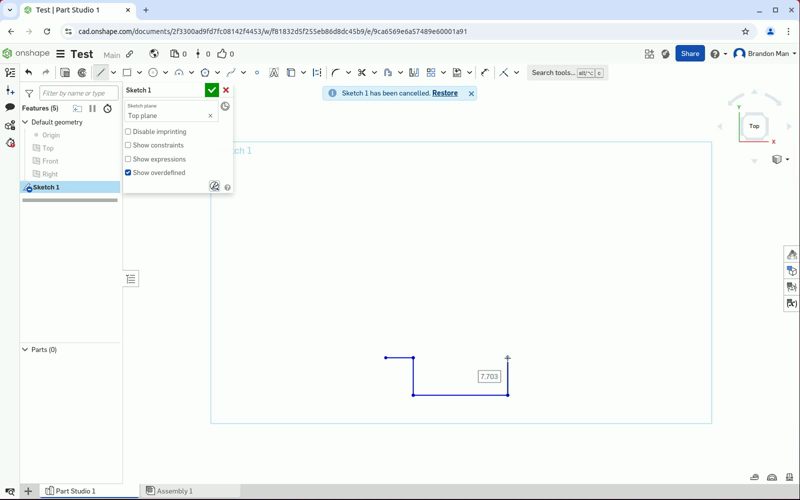
mouse_move(537, 357)
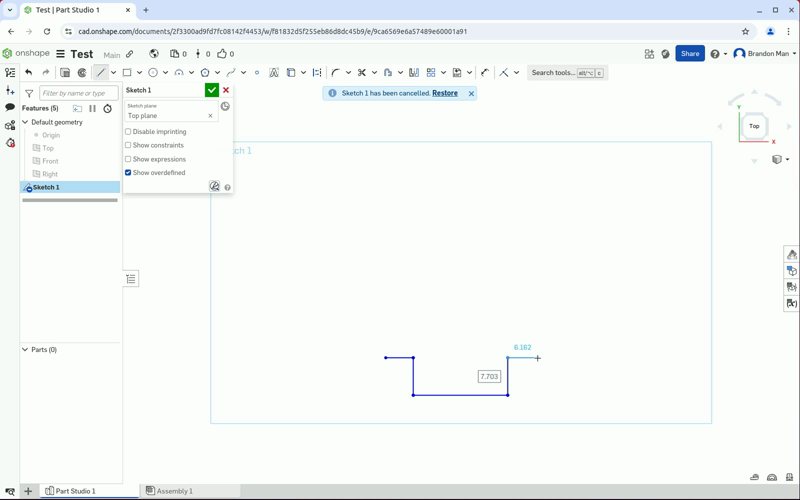
mouse_move(535, 357)
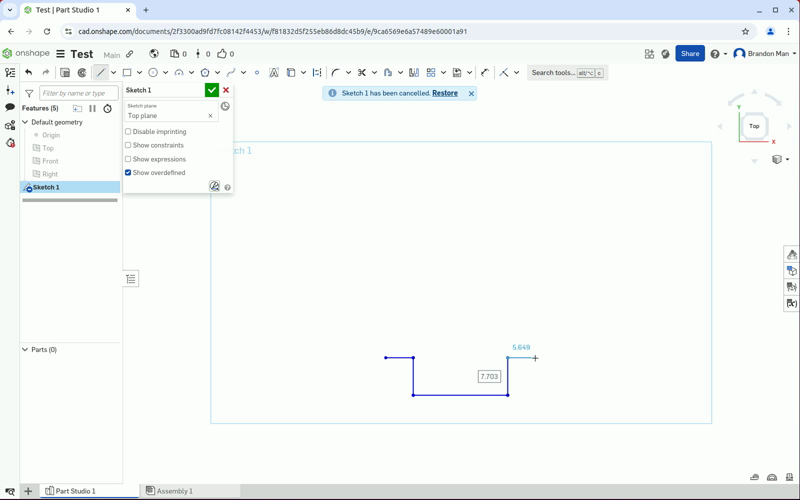
click(535, 357)
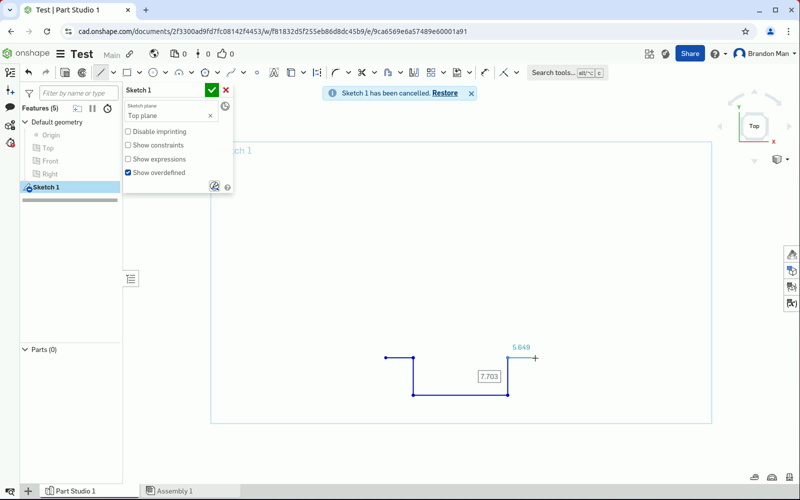
key_up(shift)
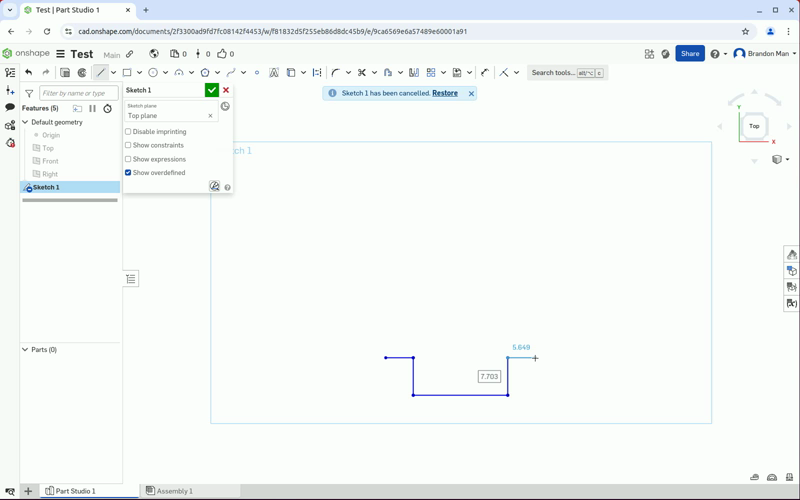
key_down(shift)
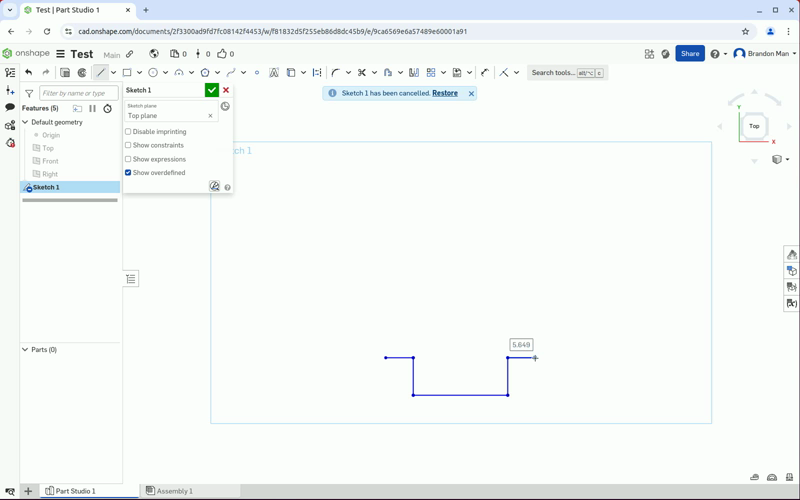
mouse_move(535, 208)
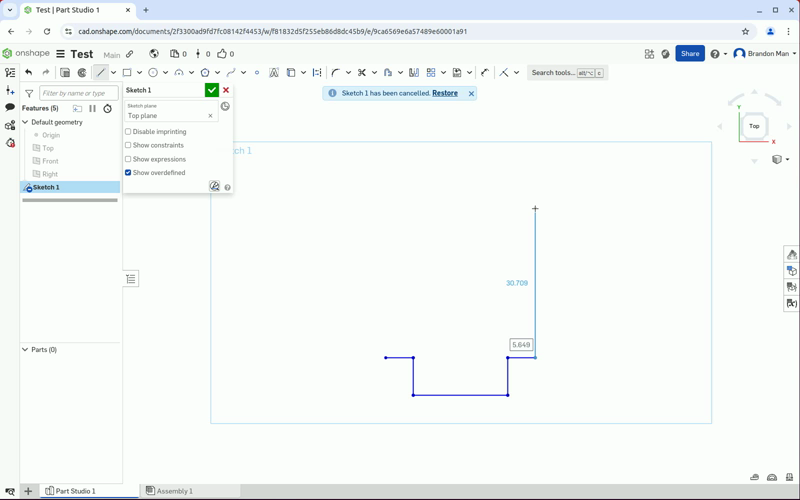
click(535, 208)
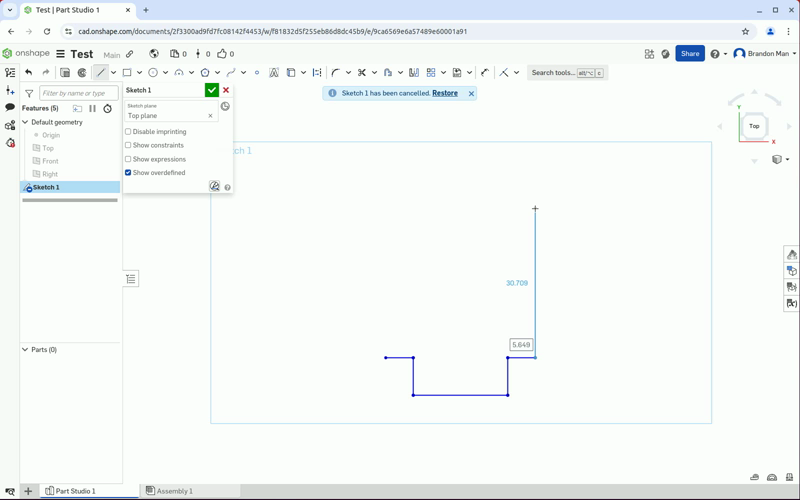
key_up(shift)
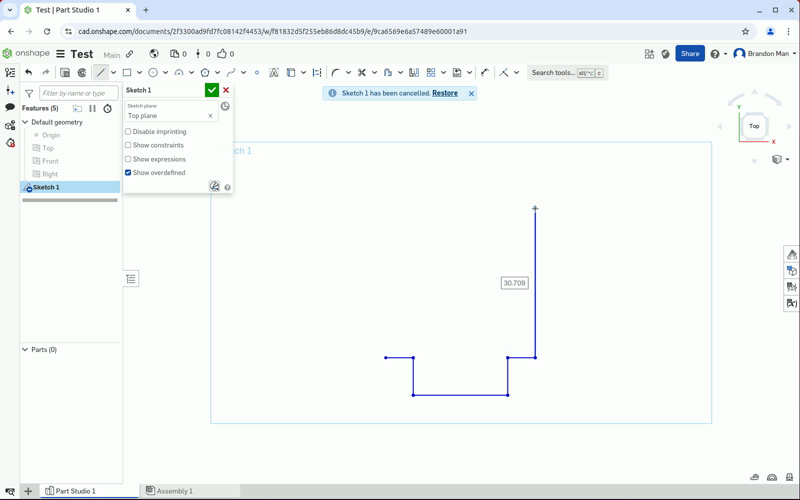
key_down(shift)
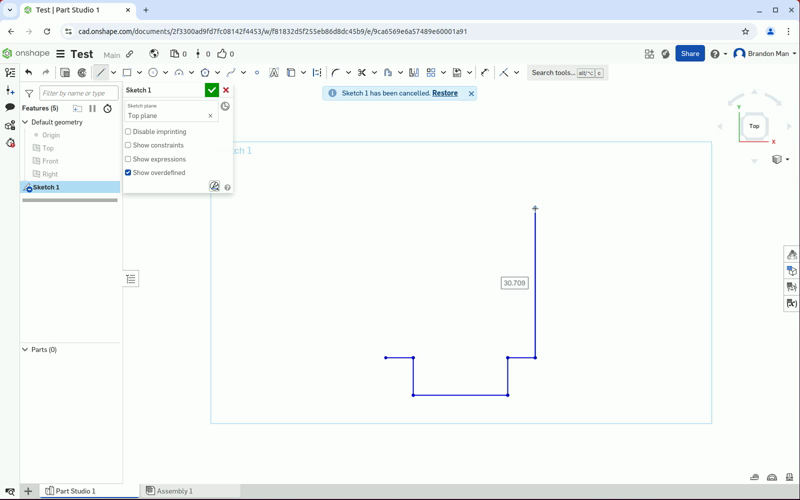
mouse_move(565, 208)
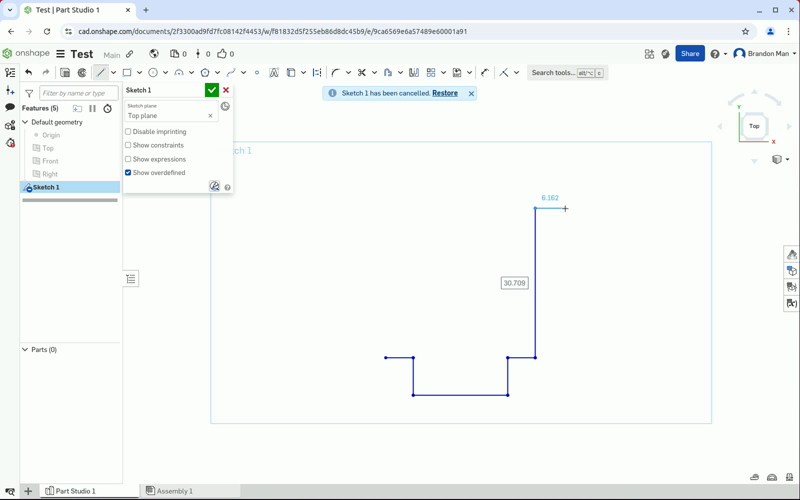
mouse_move(507, 208)
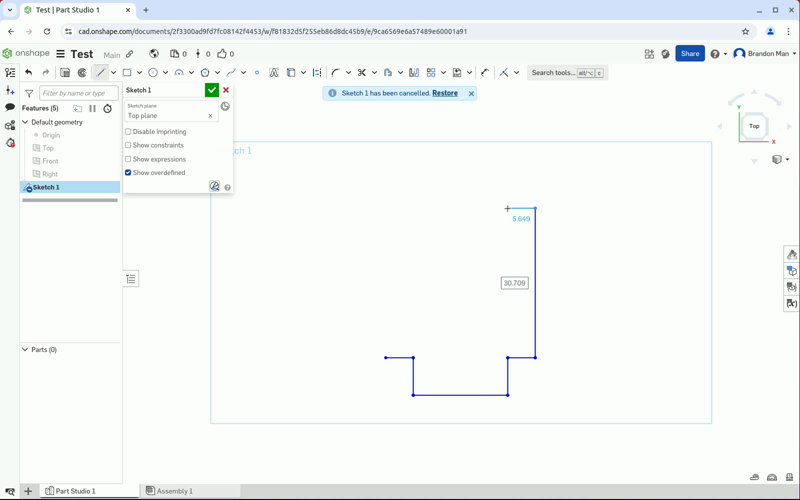
click(507, 208)
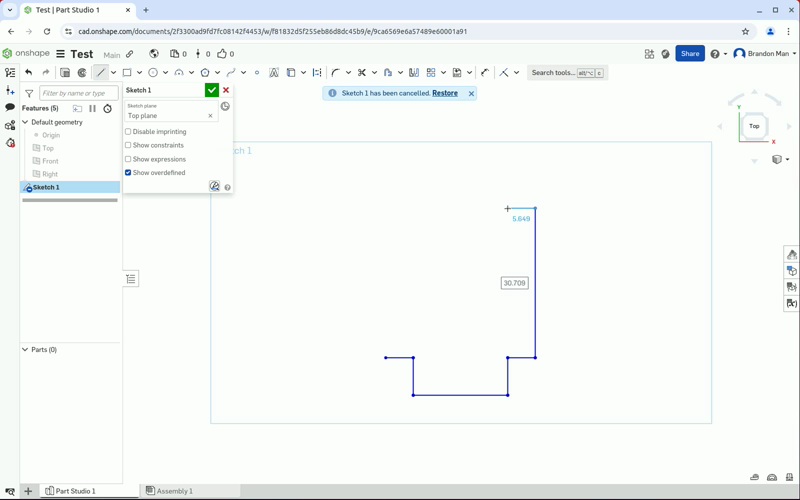
key_up(shift)
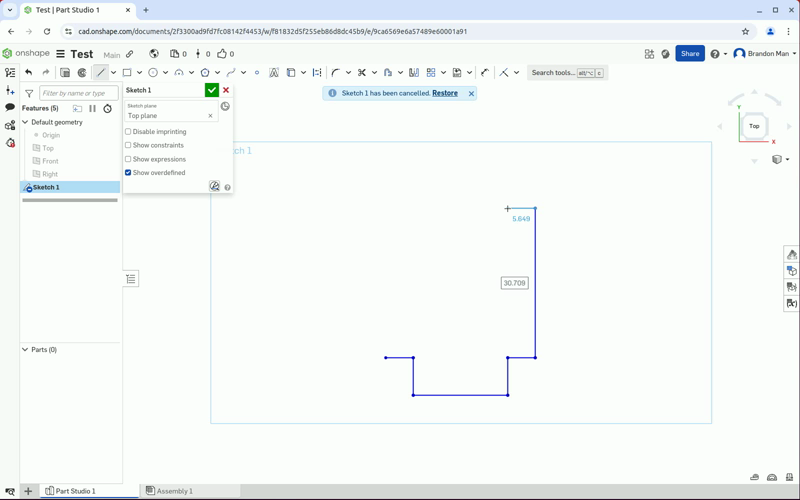
key_down(shift)
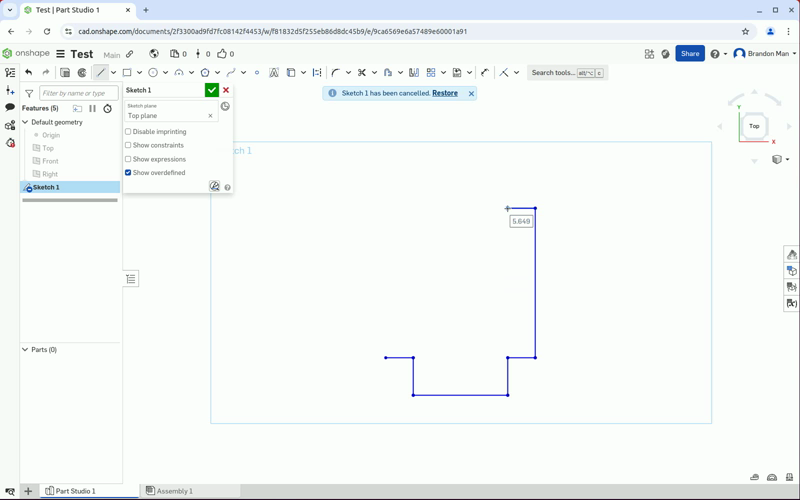
mouse_move(537, 208)
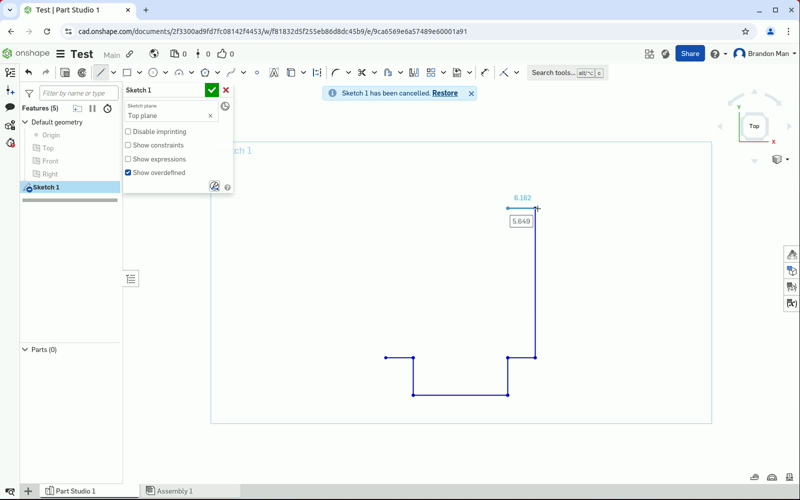
mouse_move(507, 171)
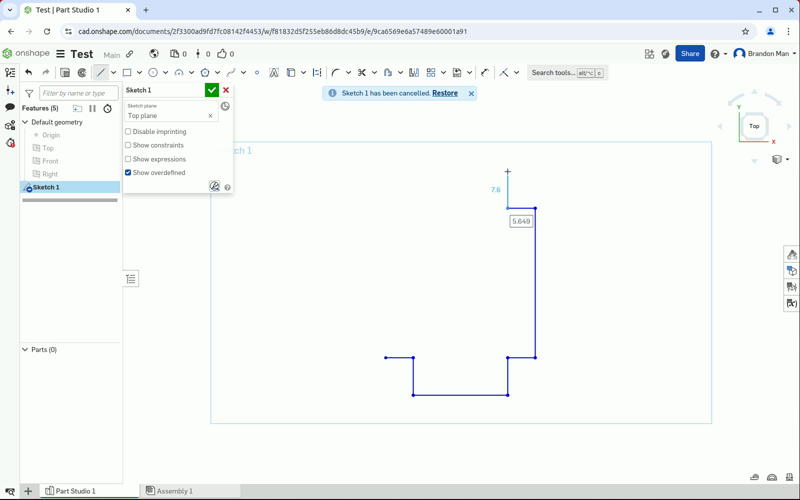
click(507, 171)
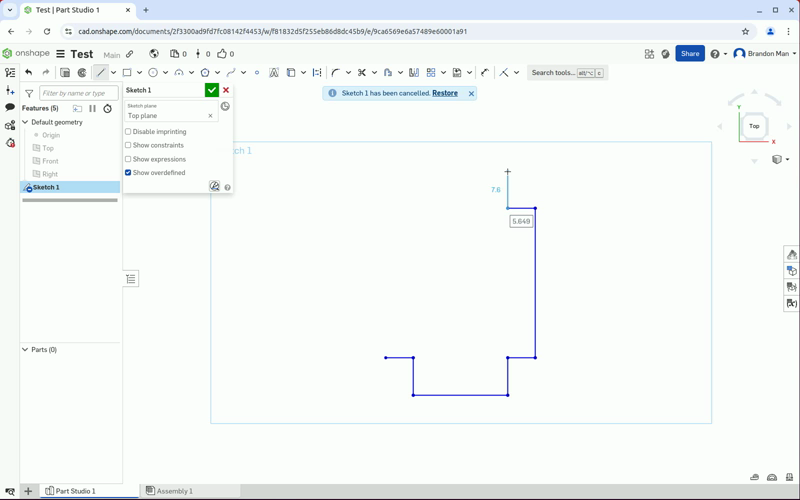
key_up(shift)
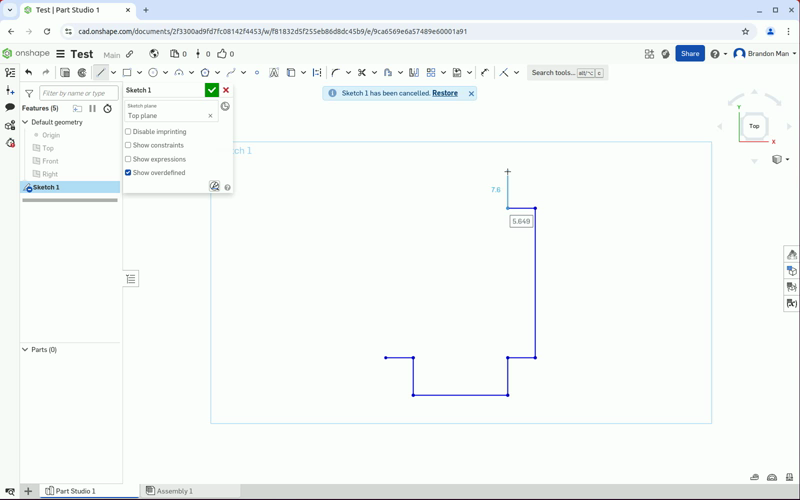
key_down(shift)
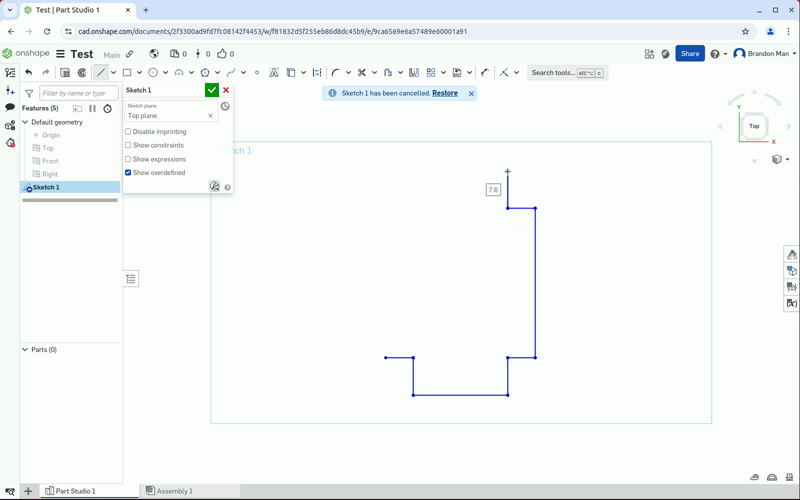
mouse_move(413, 171)
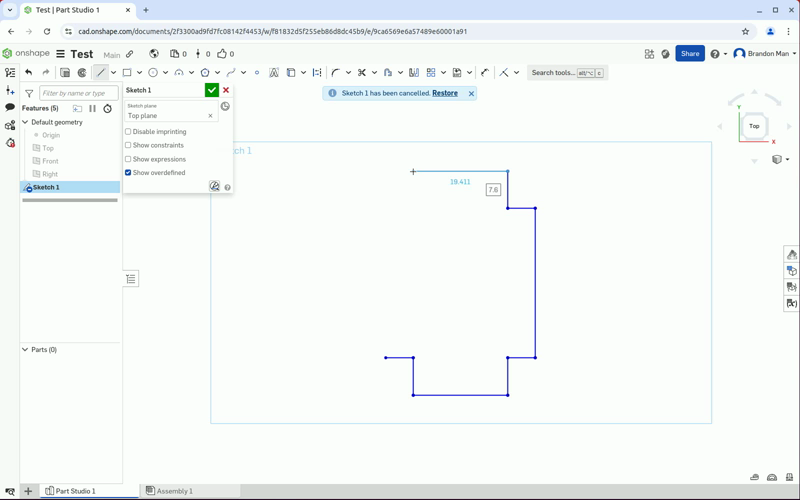
click(413, 171)
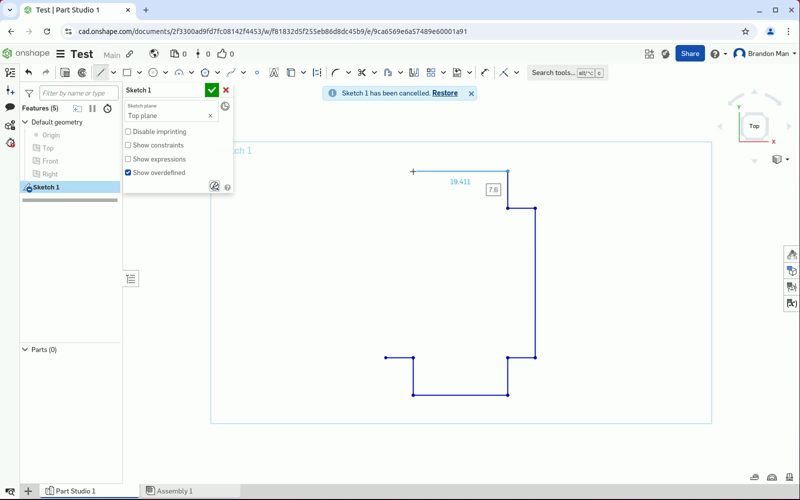
key_up(shift)
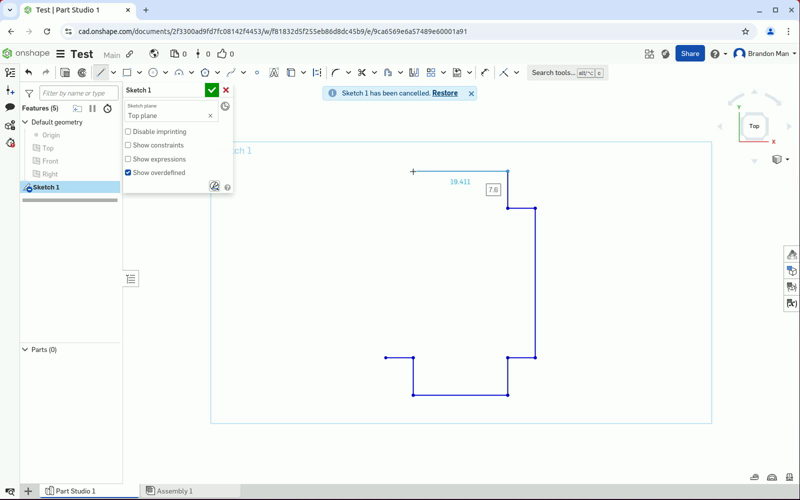
key_down(shift)
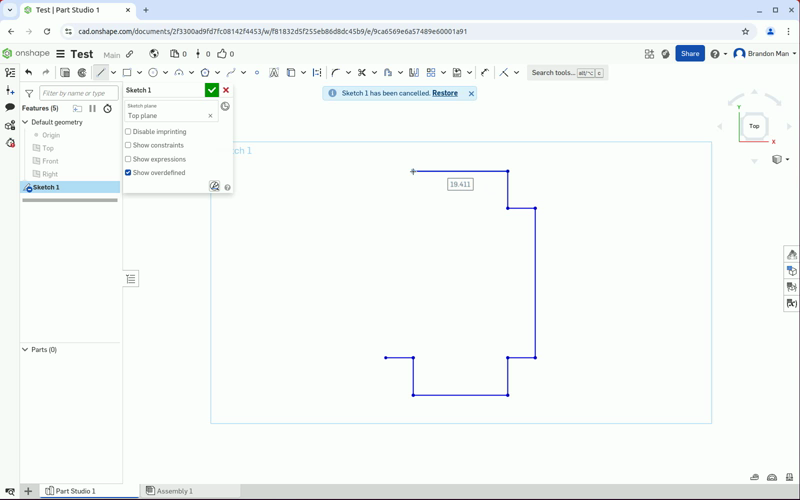
mouse_move(443, 171)
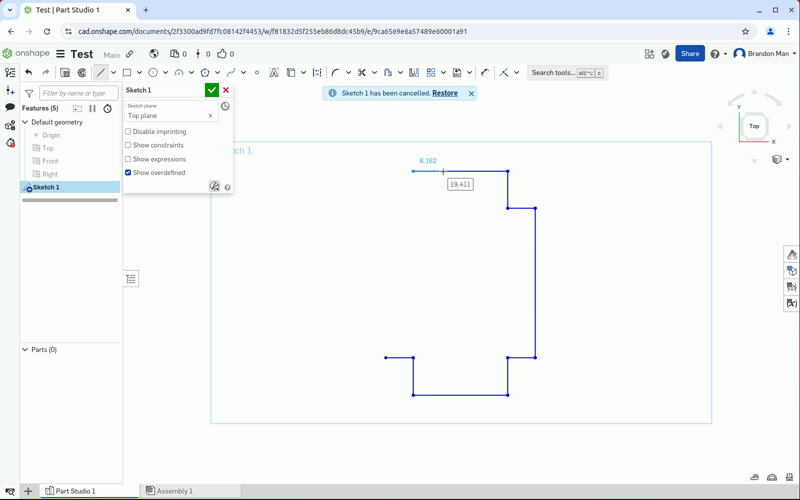
mouse_move(413, 208)
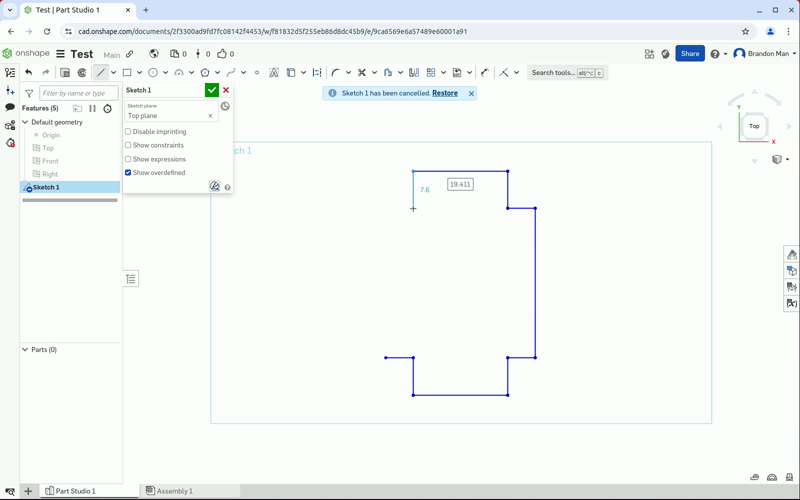
click(413, 208)
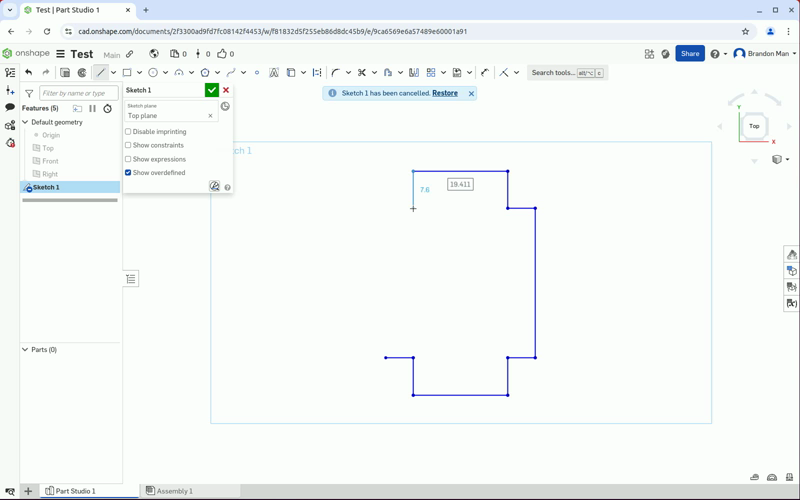
key_up(shift)
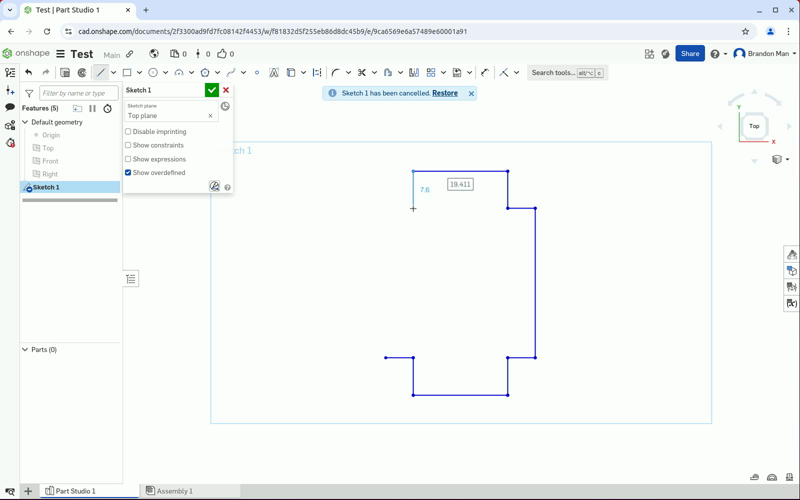
key_down(shift)
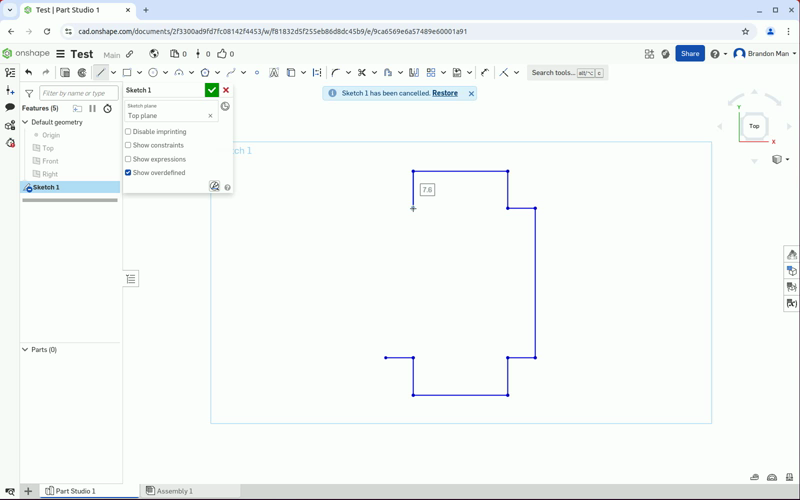
mouse_move(443, 208)
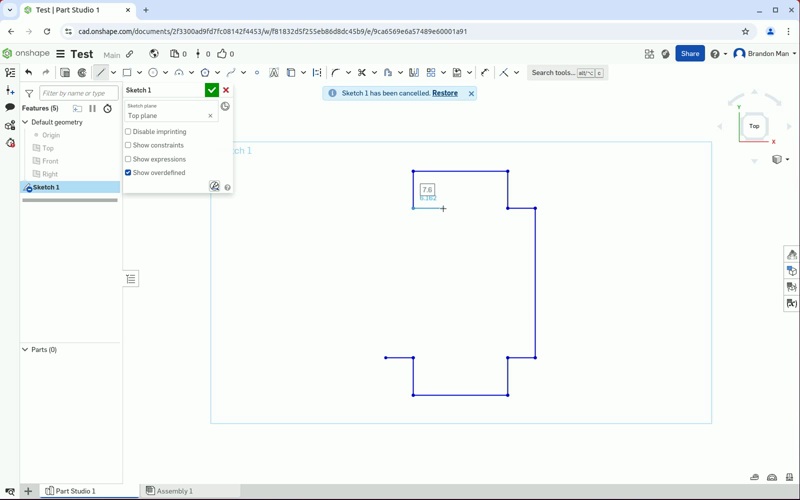
mouse_move(385, 208)
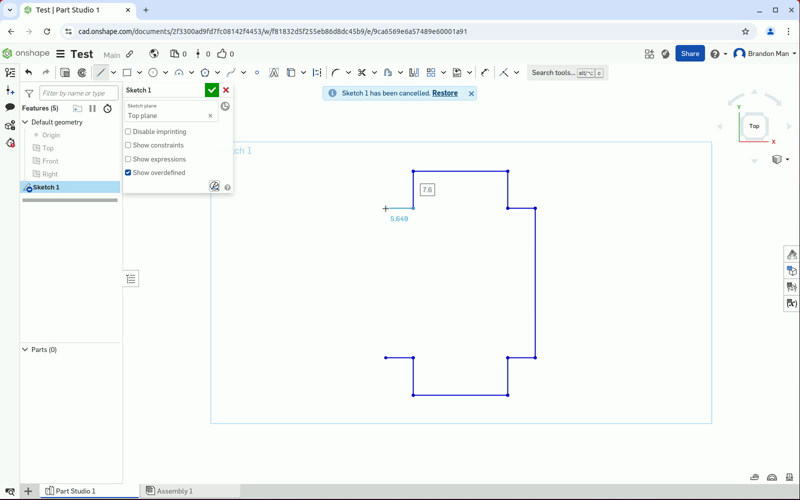
click(385, 208)
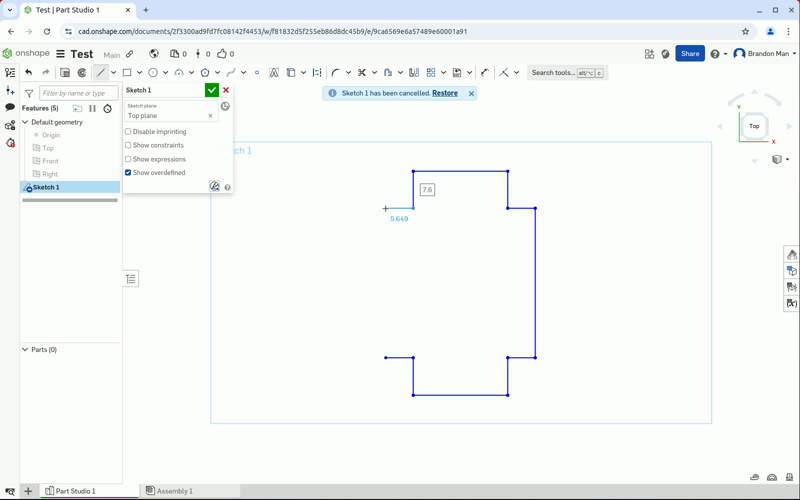
key_up(shift)
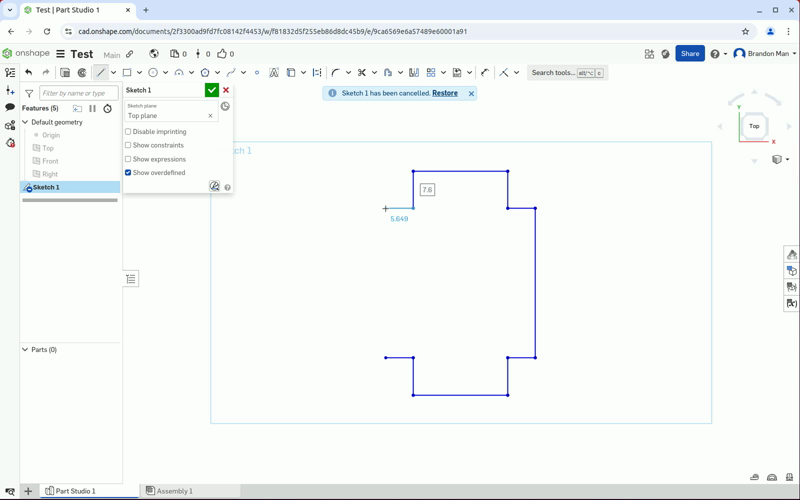
key_down(shift)
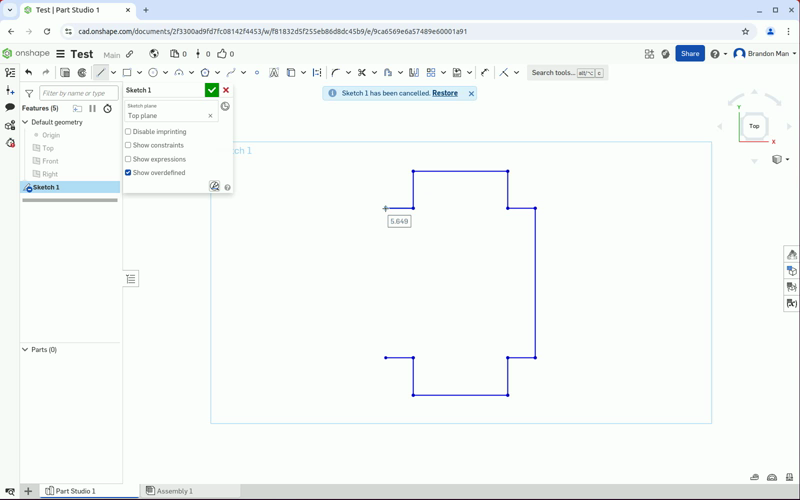
mouse_move(385, 357)
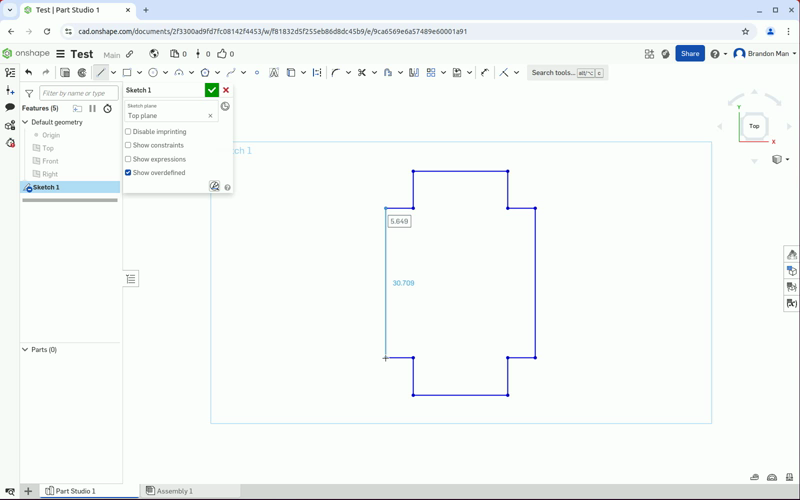
key_up(shift)
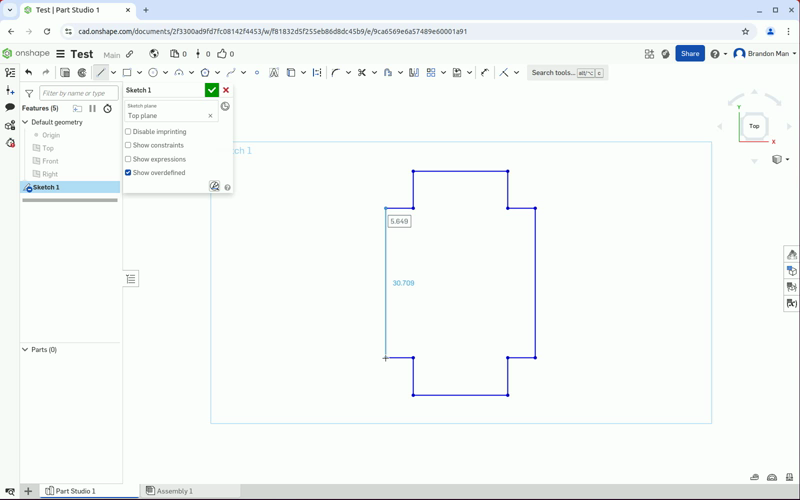
click(385, 357)
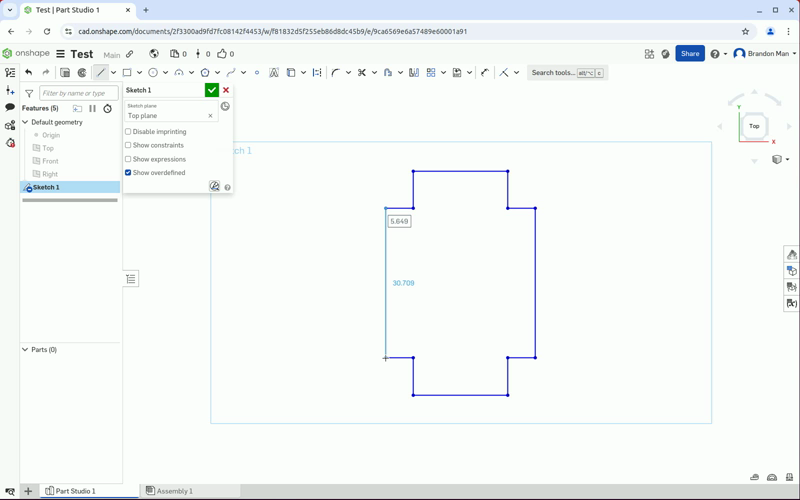
key(esc)
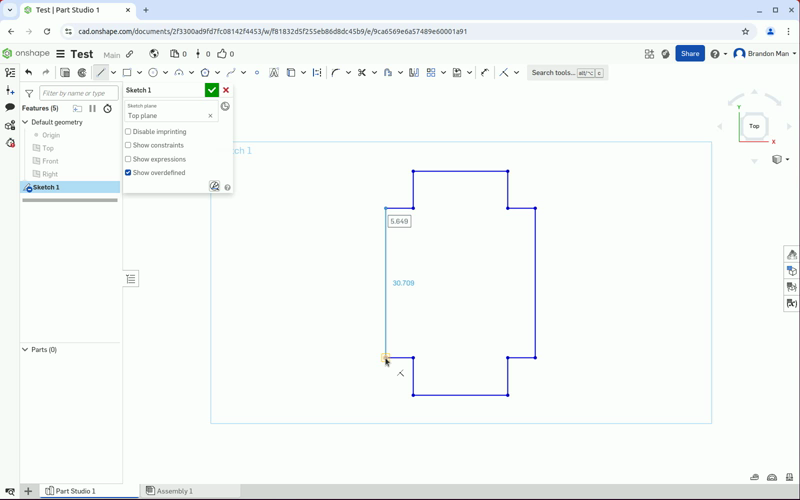
mouse_move(480, 259)
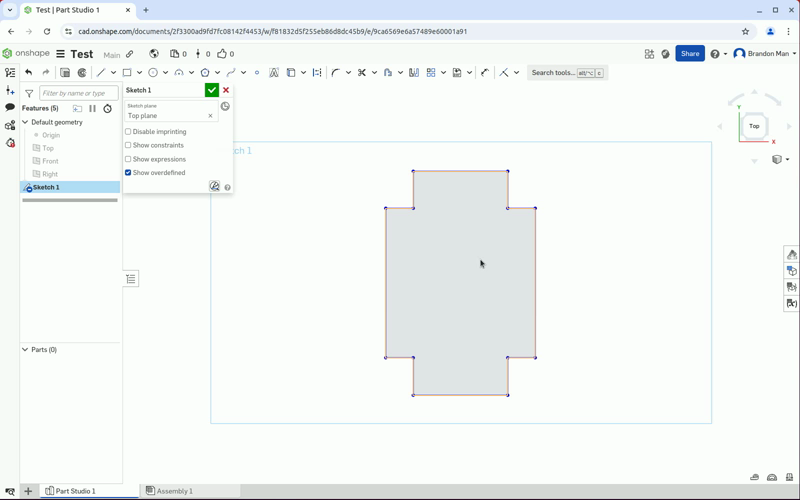
click(480, 259)
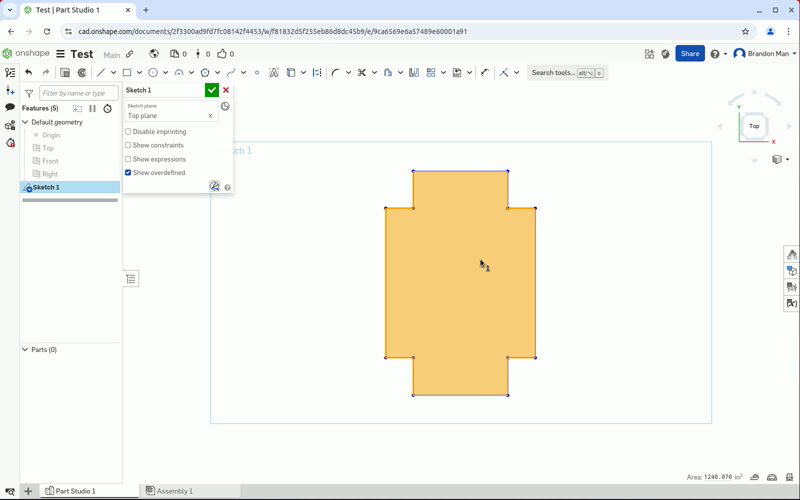
mouse_move(73, 352)
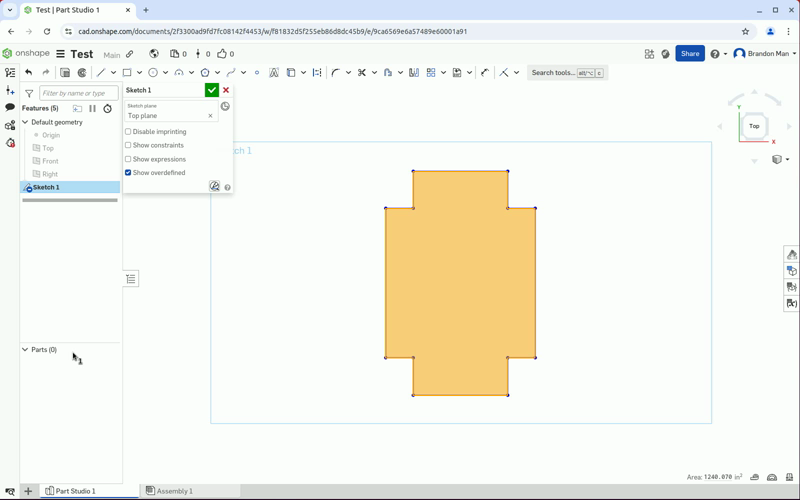
key(shift+y)
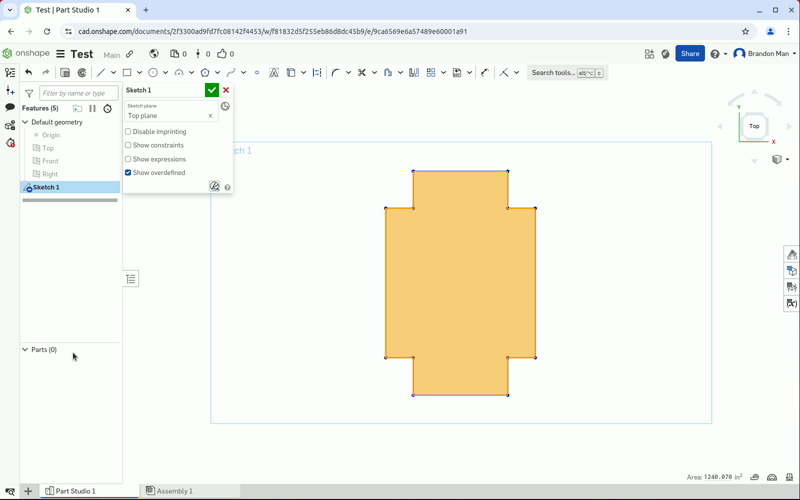
key(shift+e)
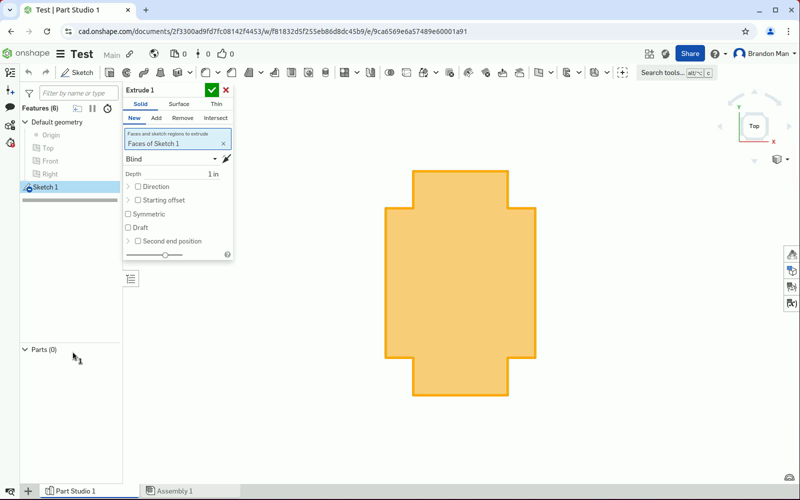
mouse_move(143, 106)
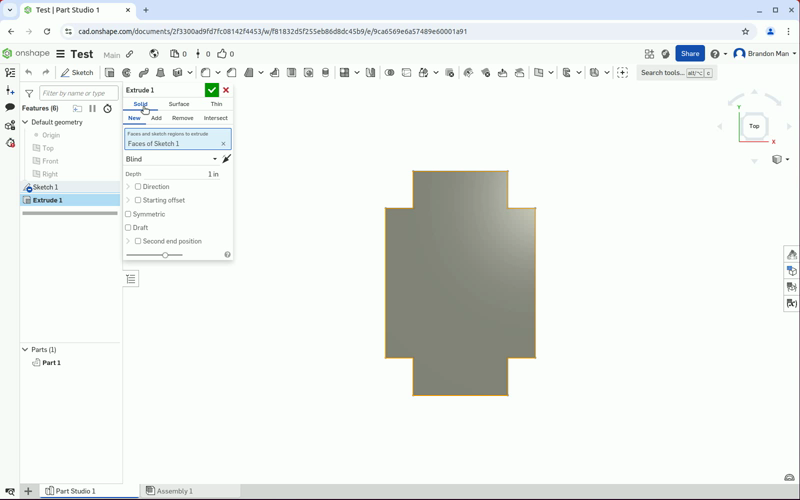
click(143, 106)
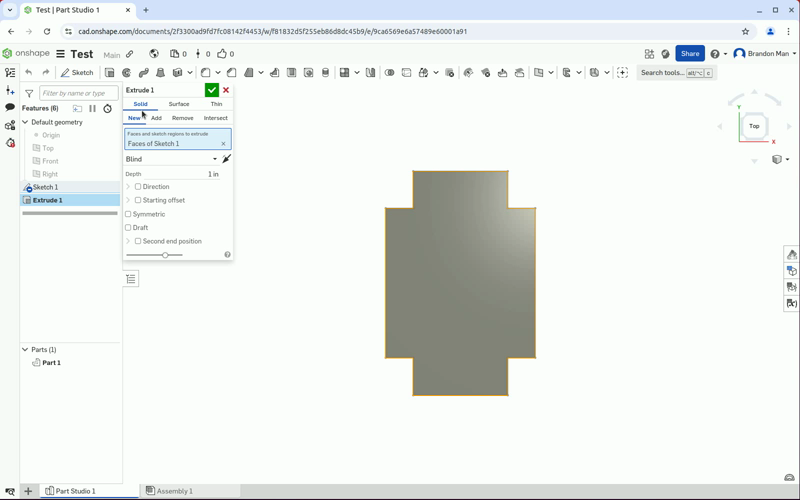
mouse_move(137, 120)
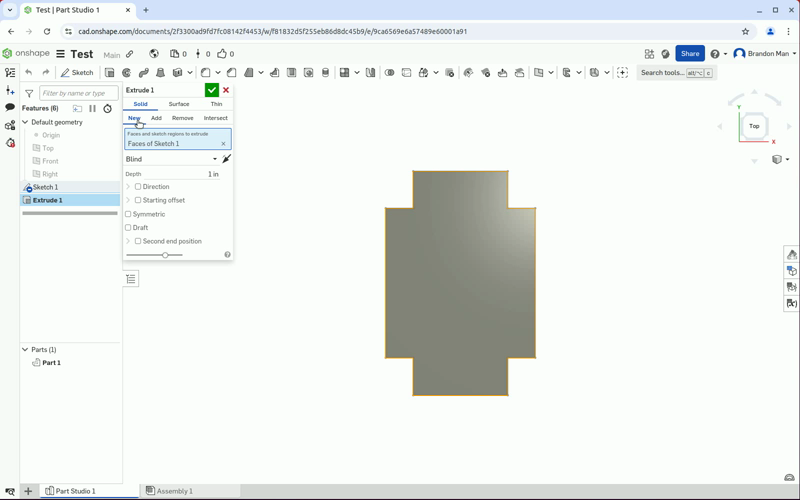
click(137, 120)
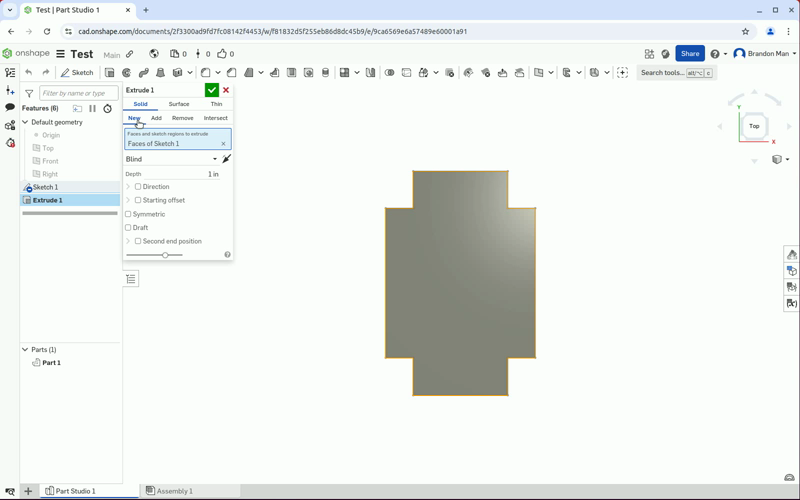
key(tab, 4)
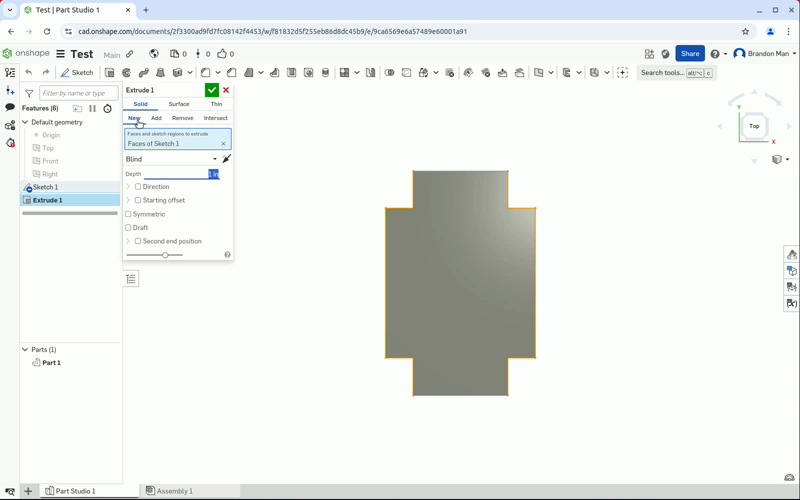
text(-1.926)
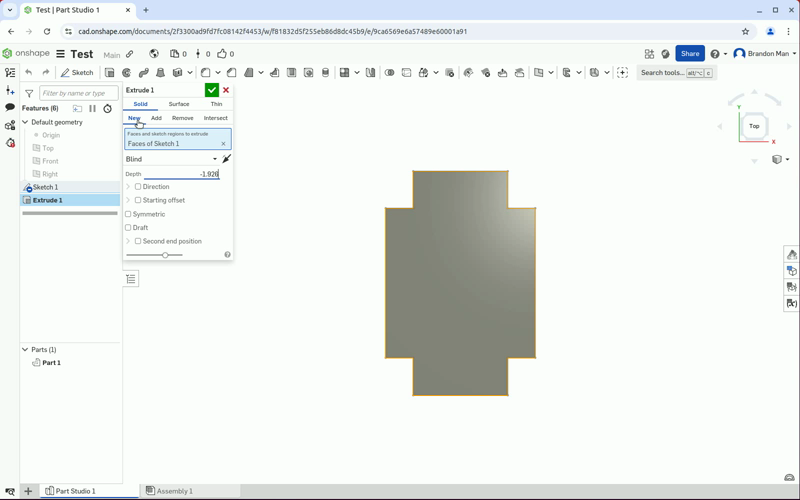
key(enter)
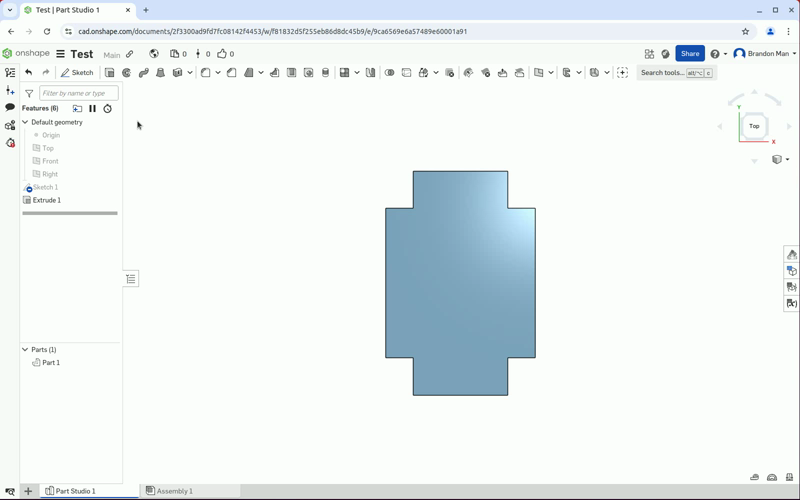
key(shift+h)
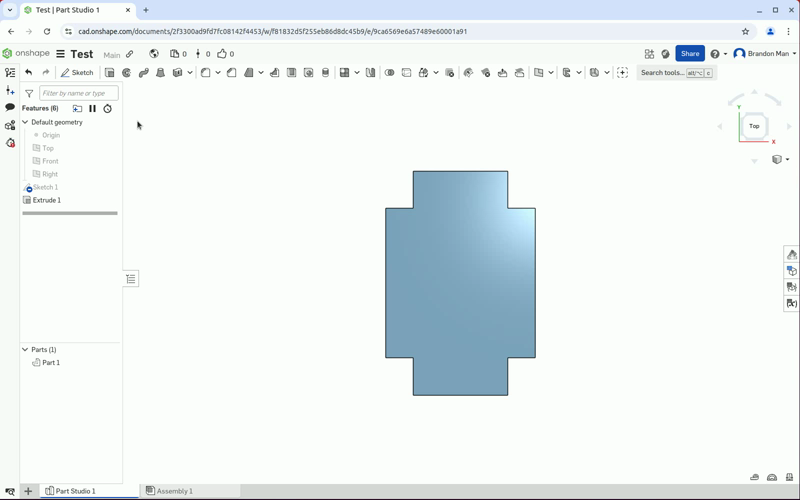
key(shift+h)
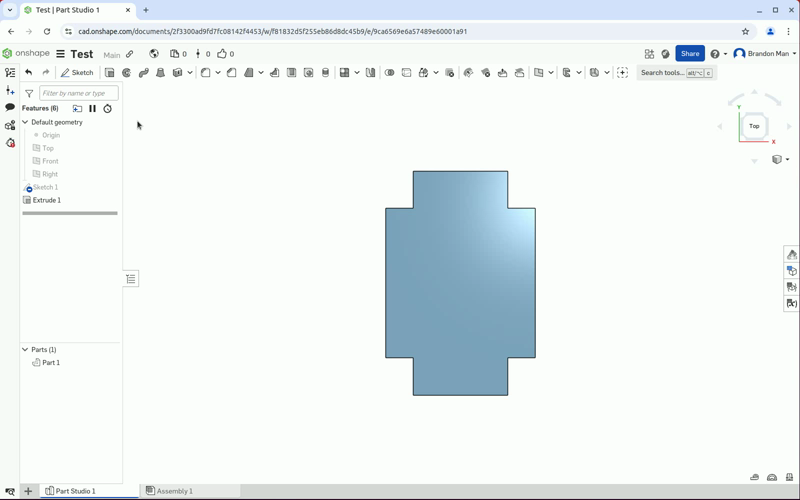
mouse_move(73, 189)
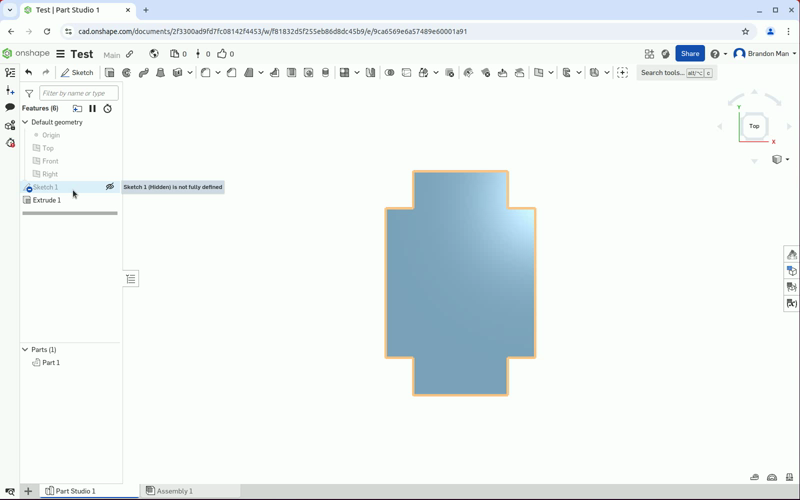
click(73, 189)
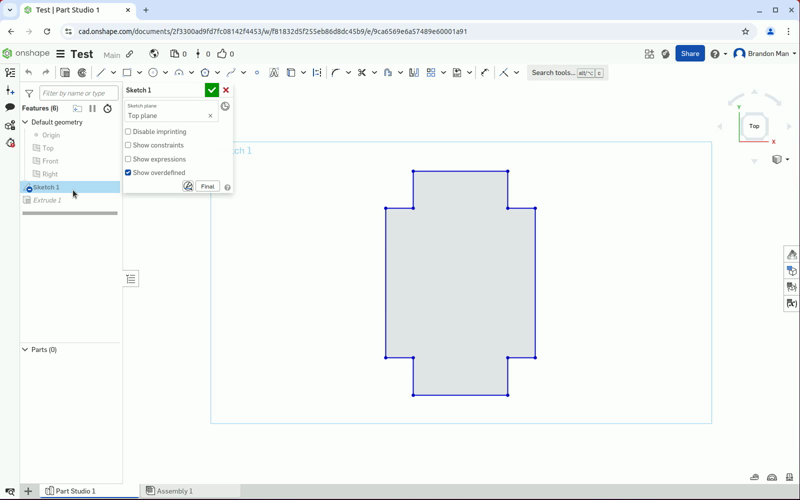
mouse_move(229, 92)
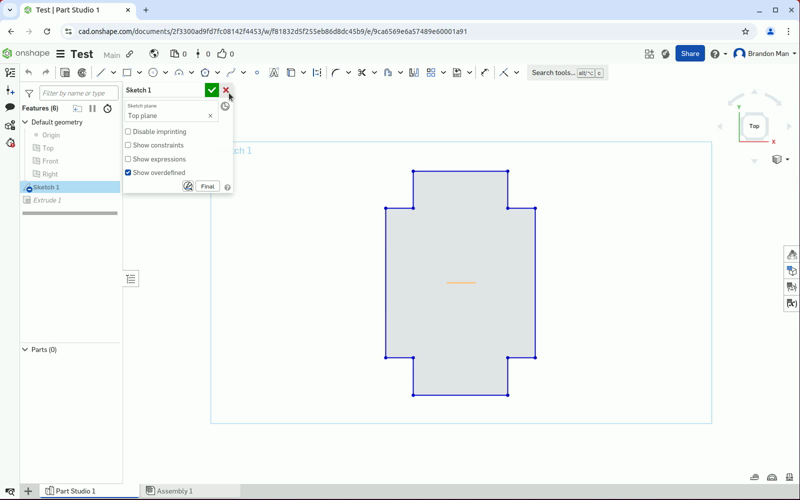
click(229, 92)
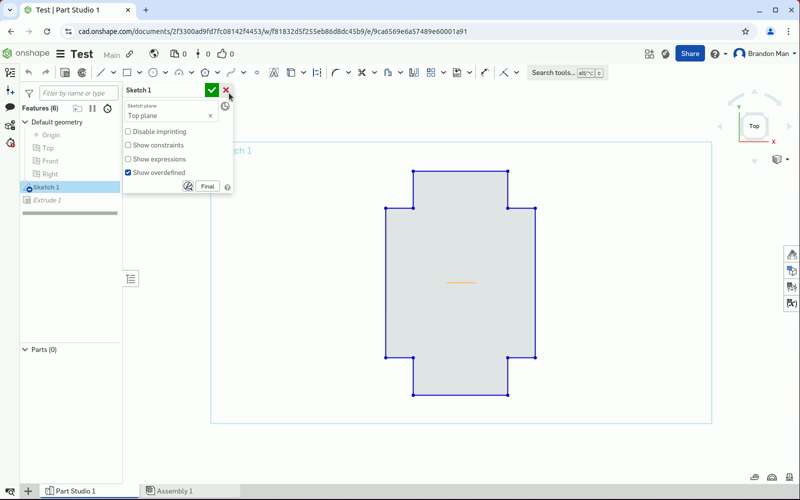
key(shift+s)
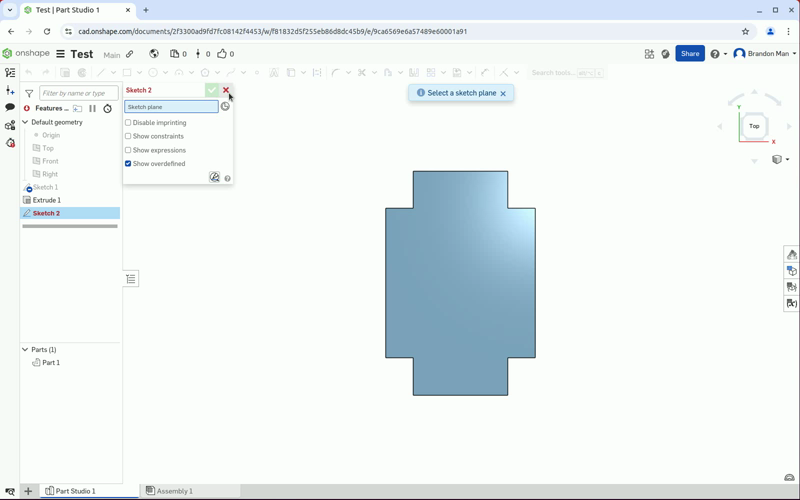
mouse_move(73, 150)
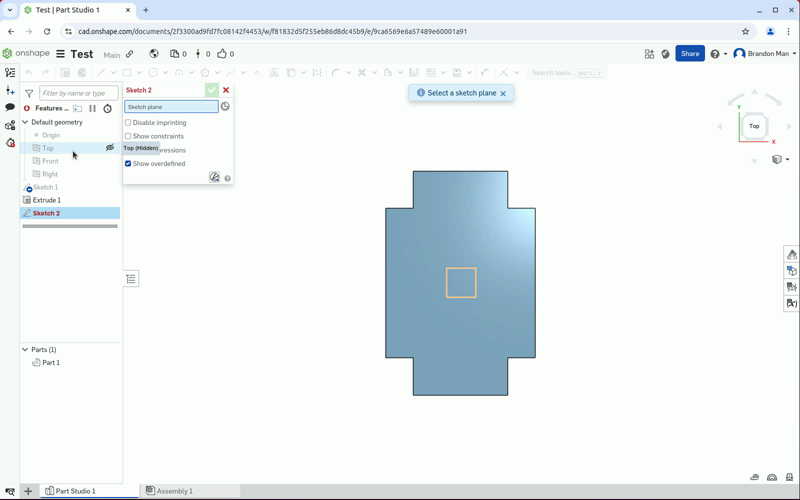
click(73, 150)
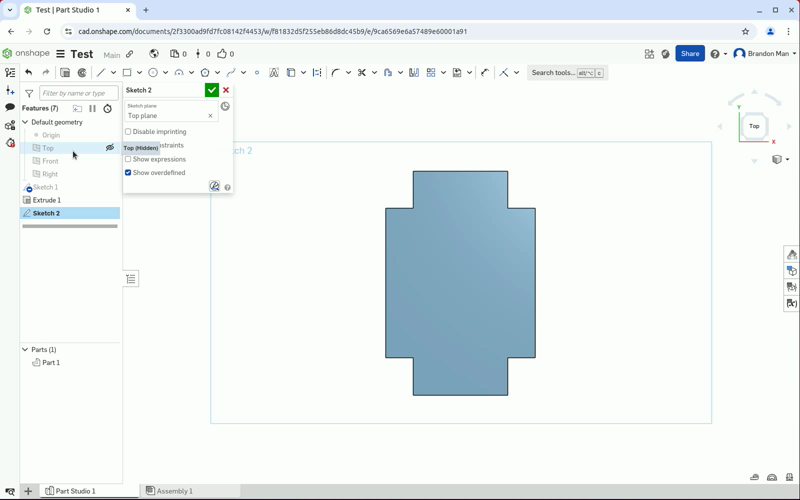
mouse_move(73, 352)
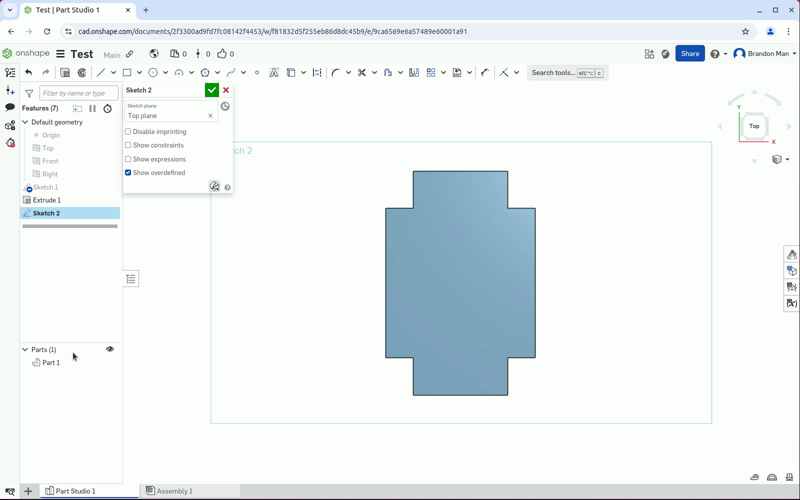
key(y)
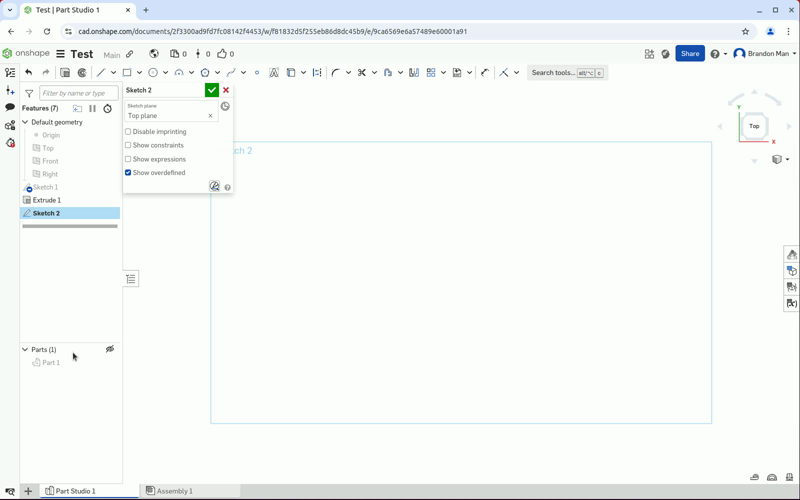
key(l)
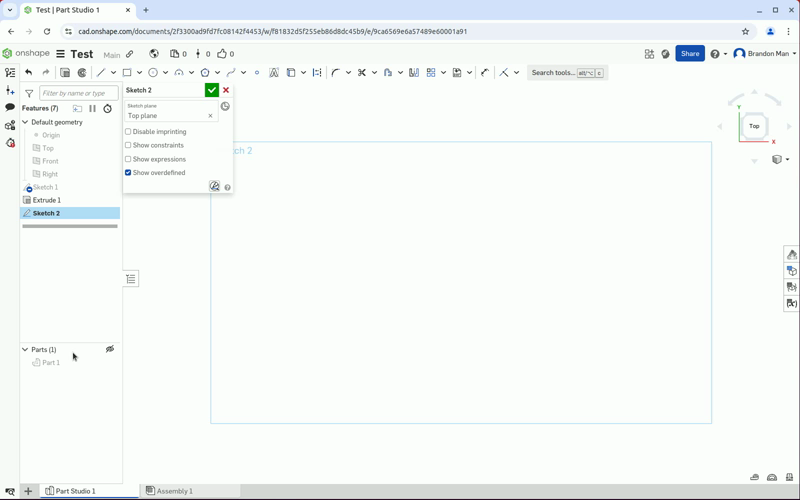
key_down(shift)
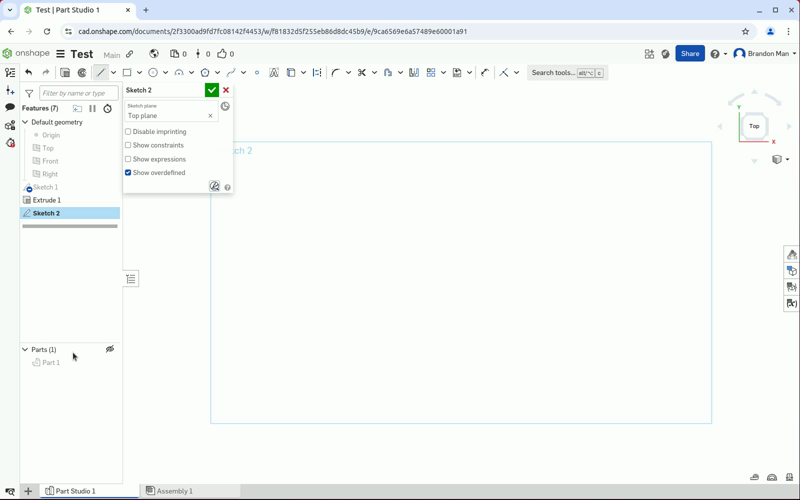
mouse_move(385, 207)
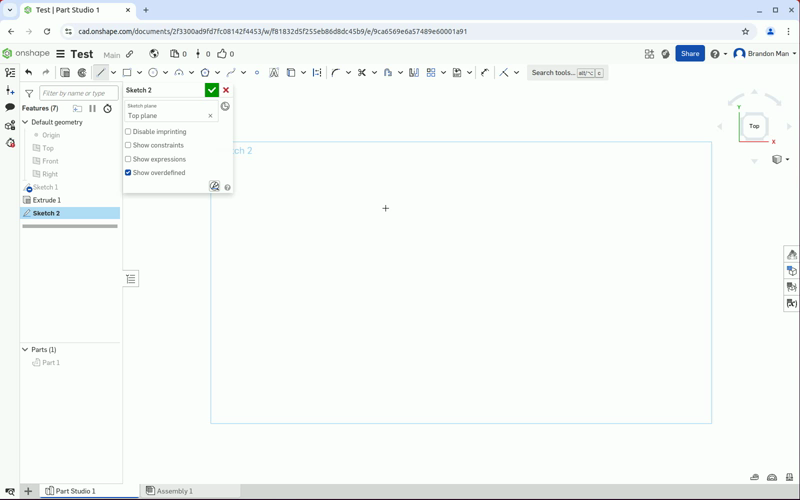
click(385, 207)
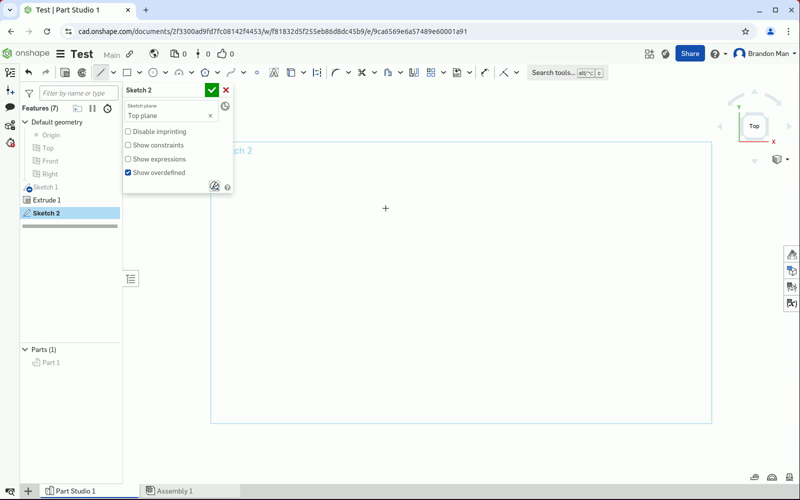
key_up(shift)
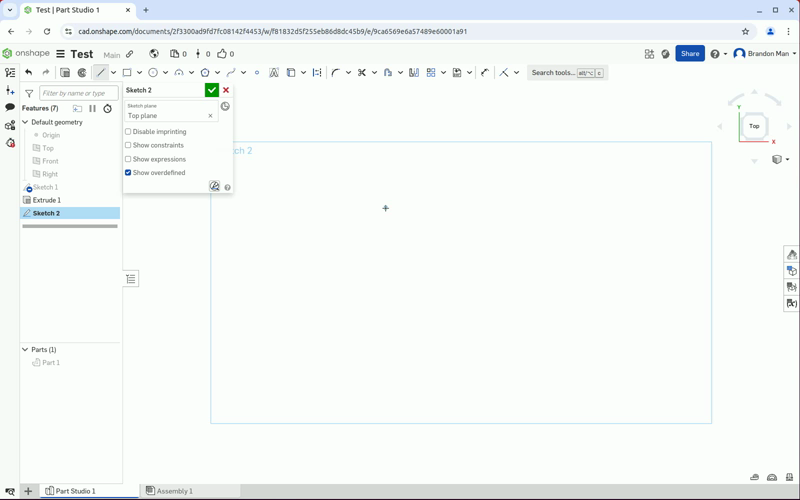
key_down(shift)
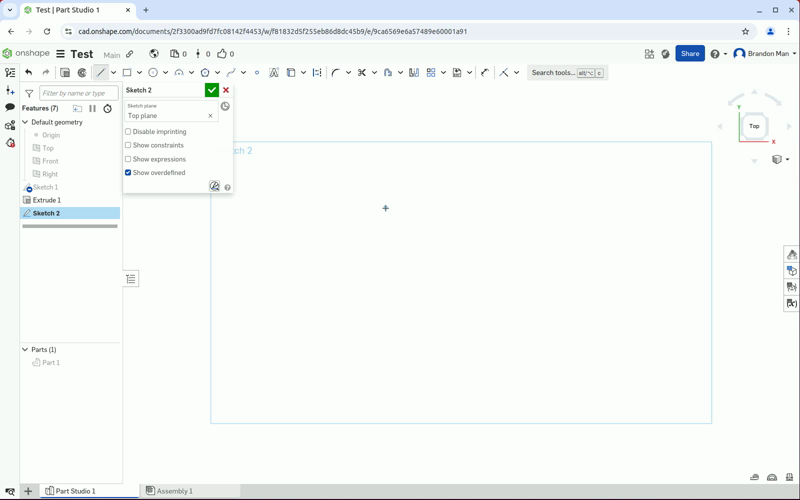
mouse_move(415, 207)
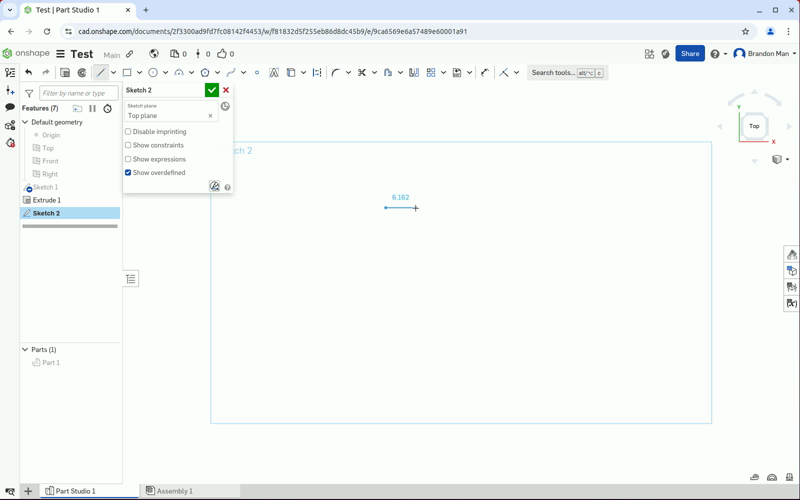
mouse_move(414, 207)
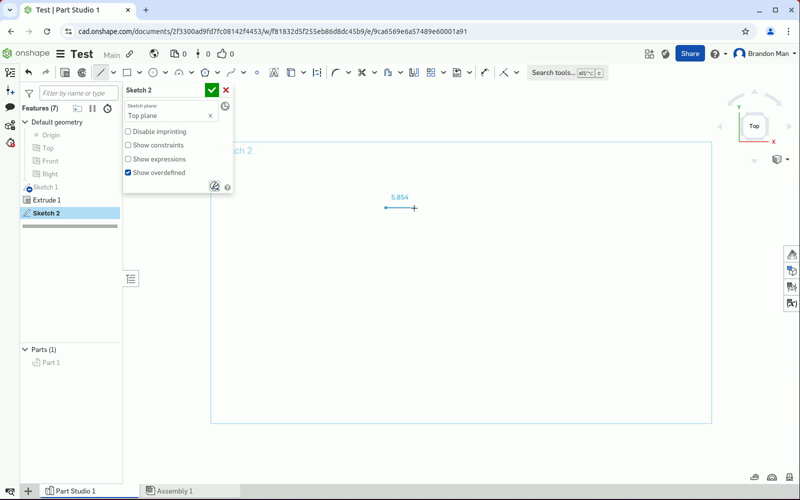
click(414, 207)
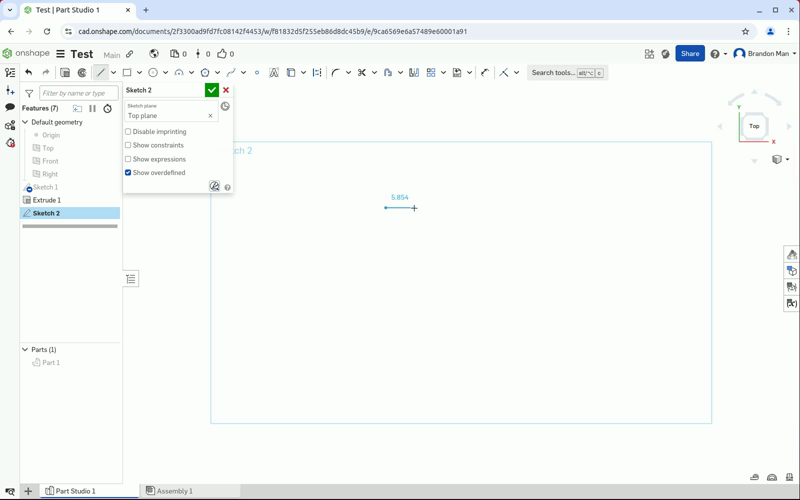
key_up(shift)
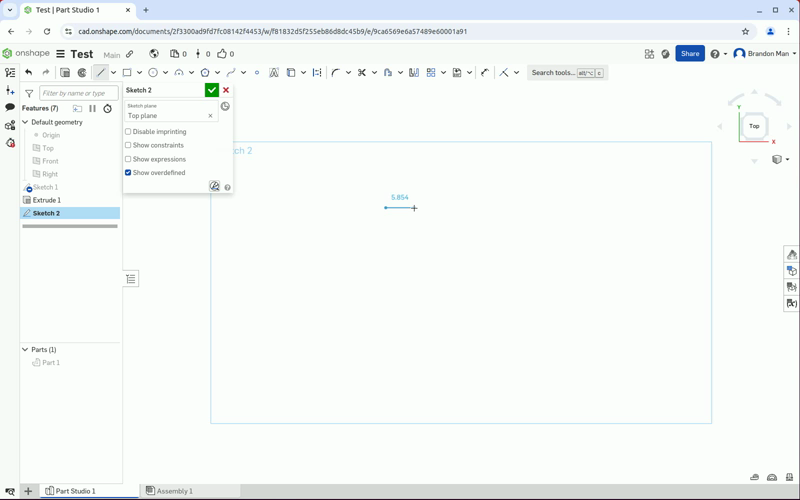
key_down(shift)
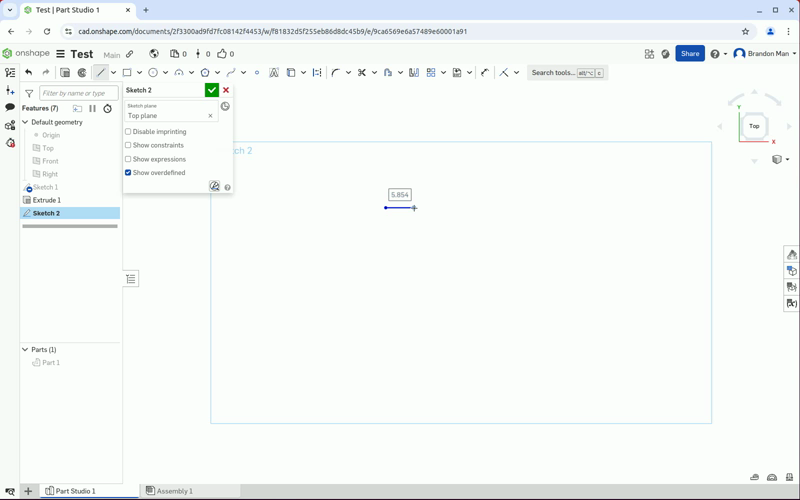
mouse_move(444, 207)
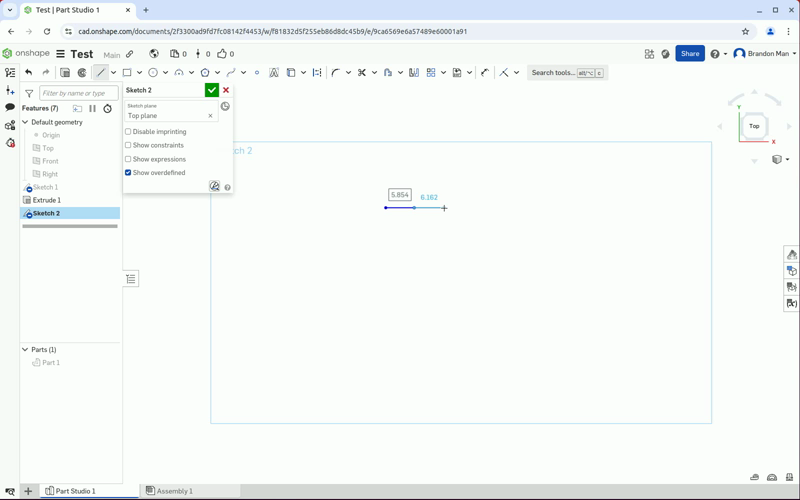
mouse_move(414, 169)
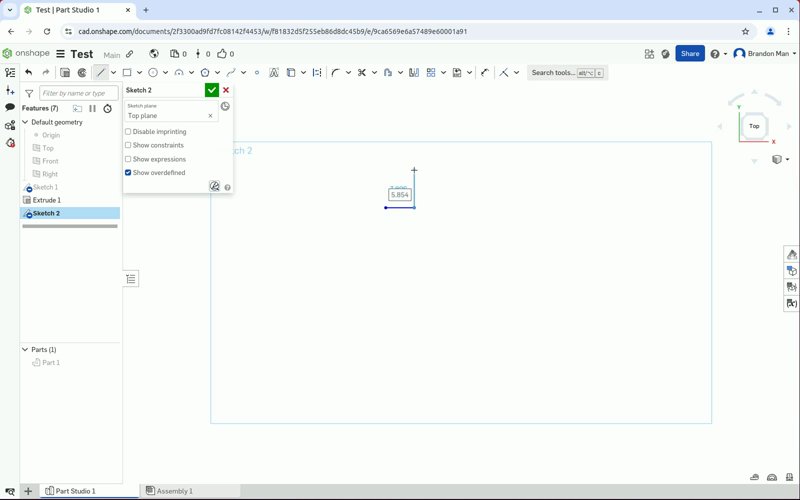
click(414, 169)
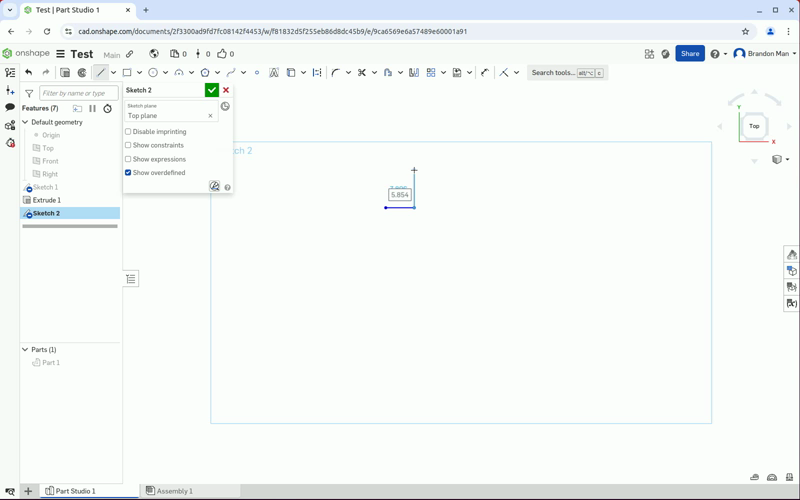
key_up(shift)
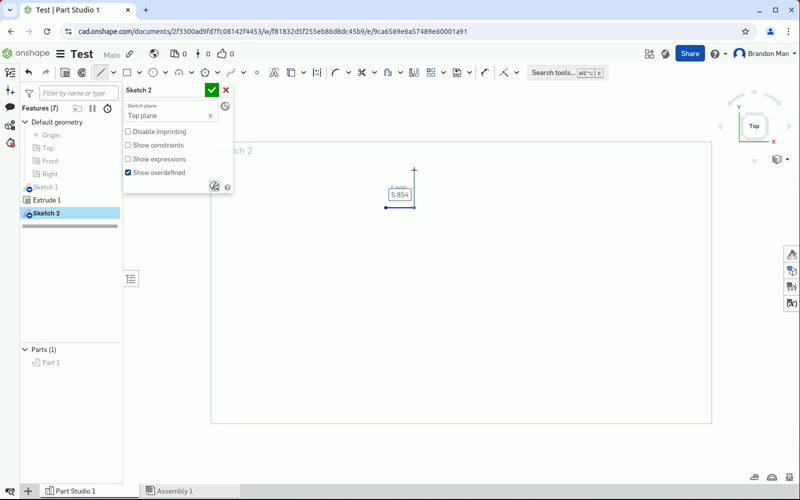
key_down(shift)
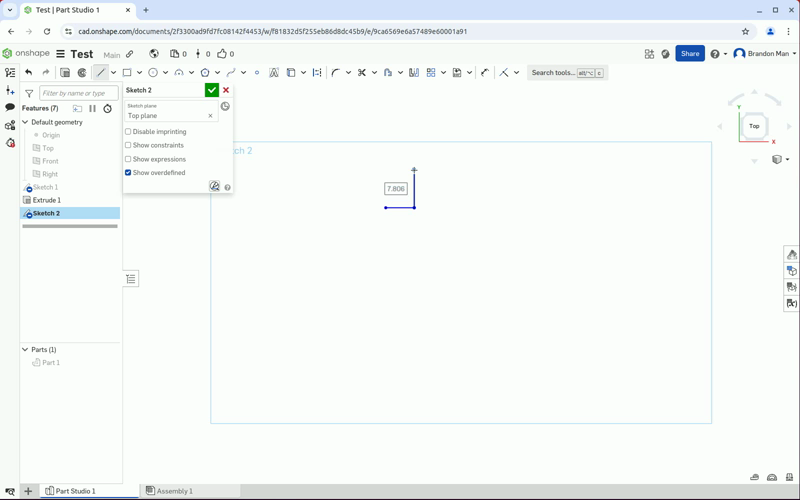
mouse_move(444, 169)
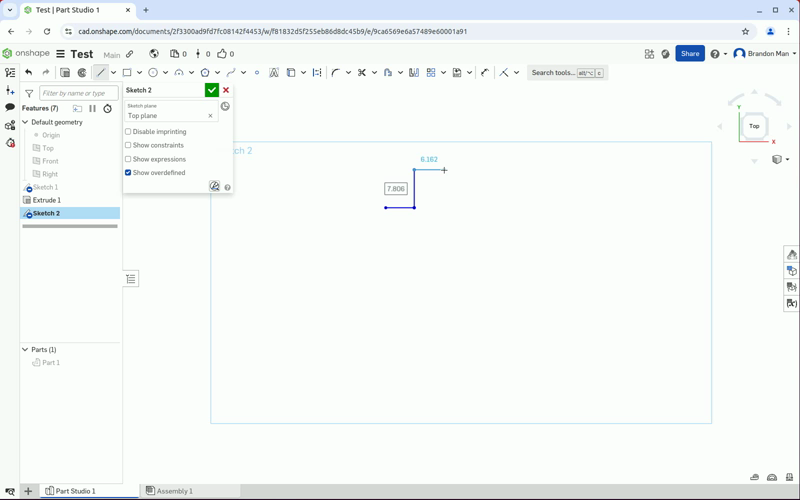
mouse_move(385, 169)
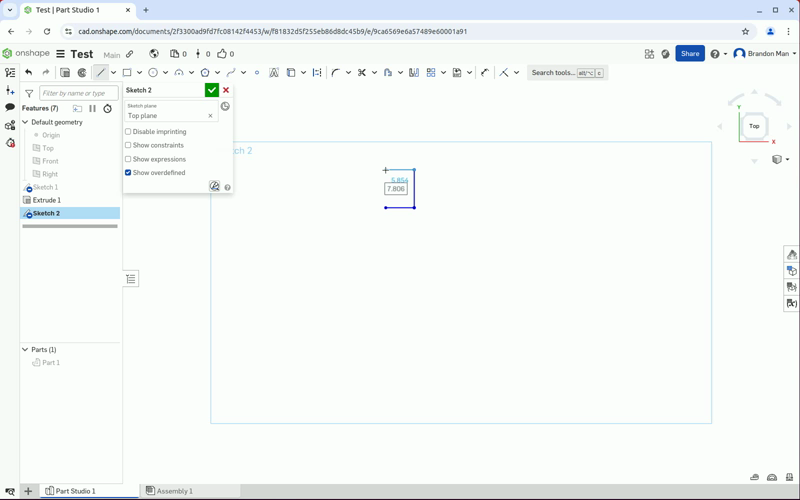
click(385, 169)
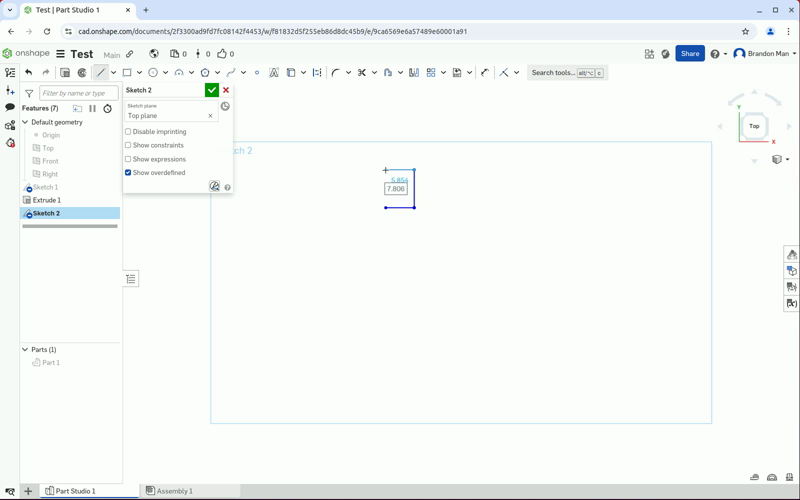
key_up(shift)
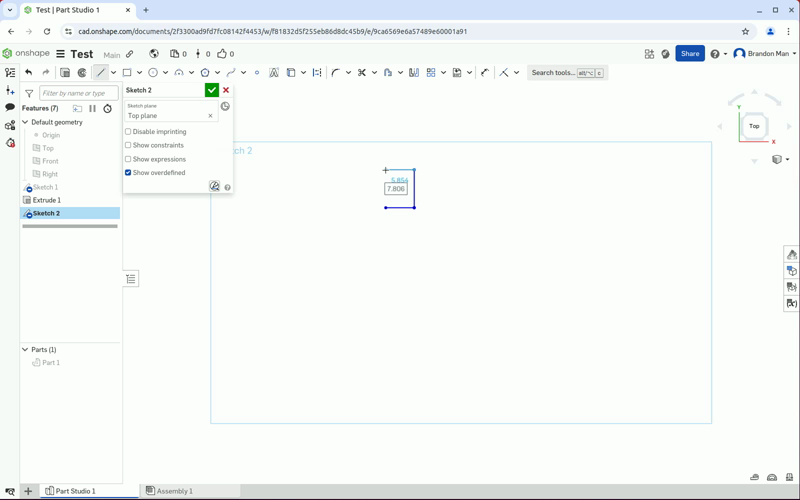
mouse_move(415, 169)
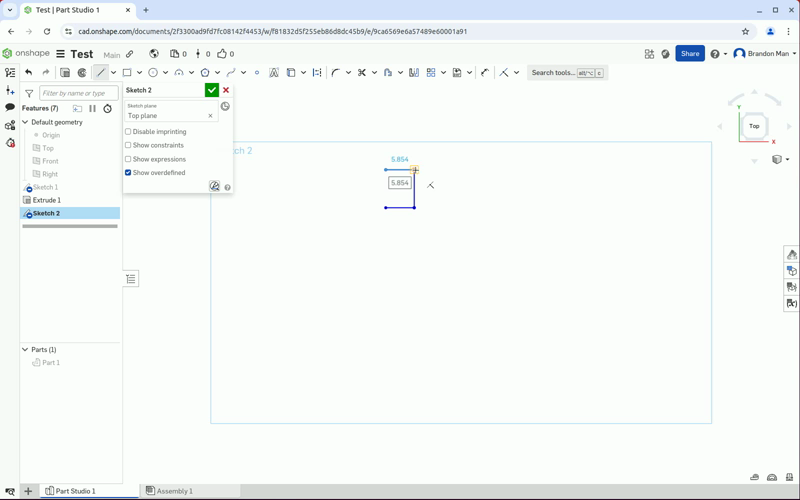
key_down(shift)
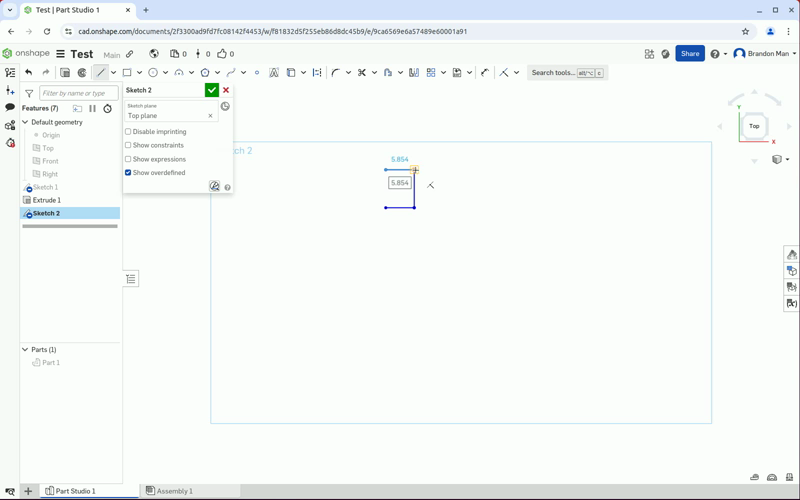
mouse_move(385, 207)
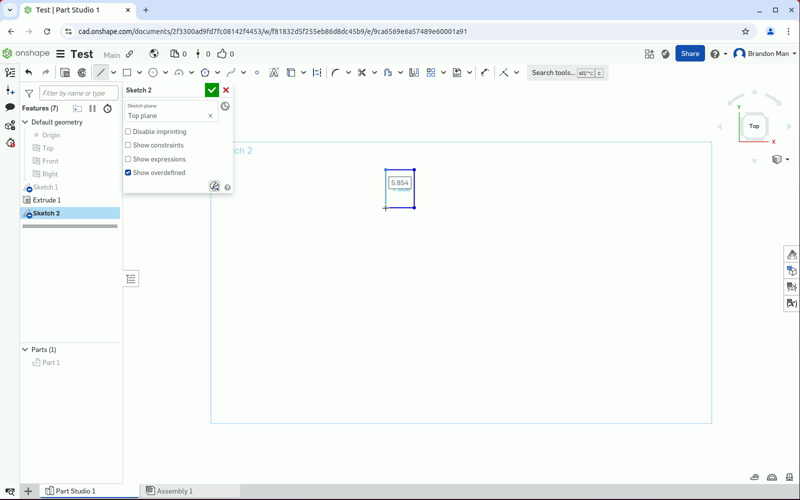
key_up(shift)
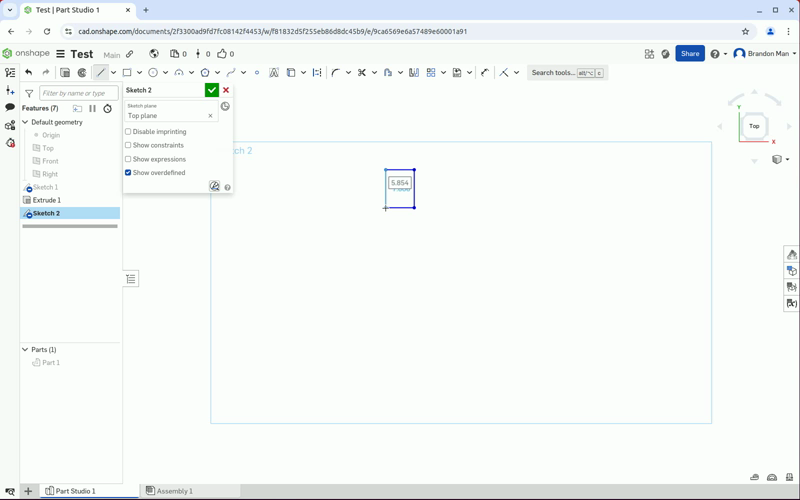
click(385, 207)
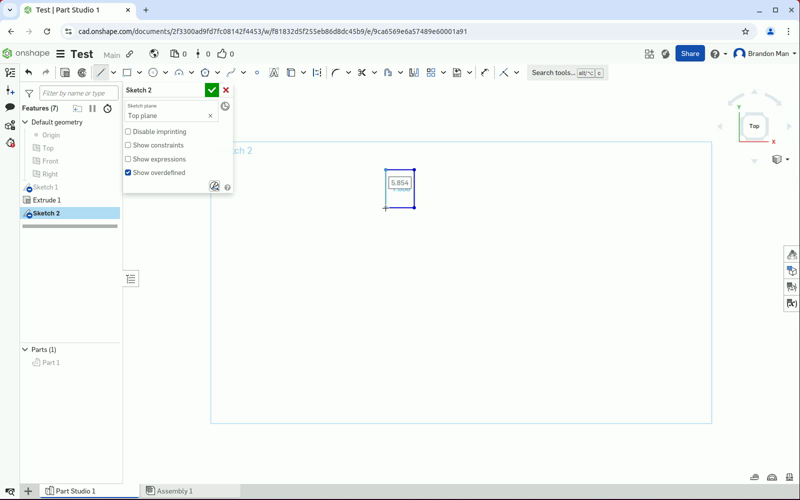
key(esc)
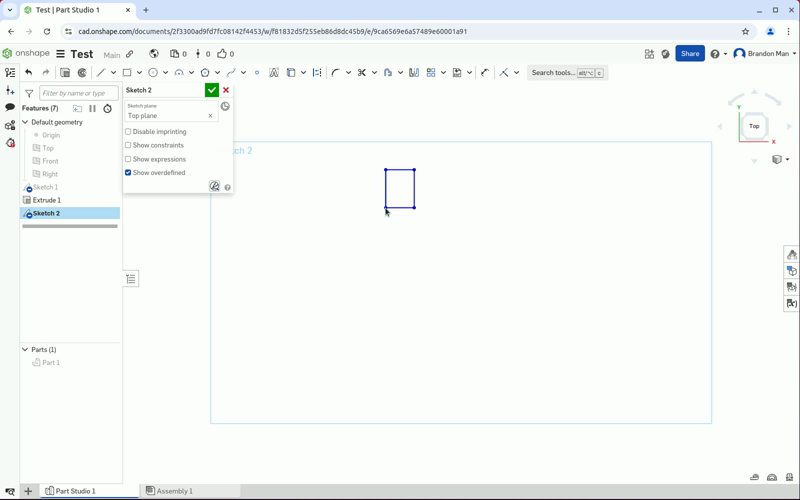
mouse_move(388, 197)
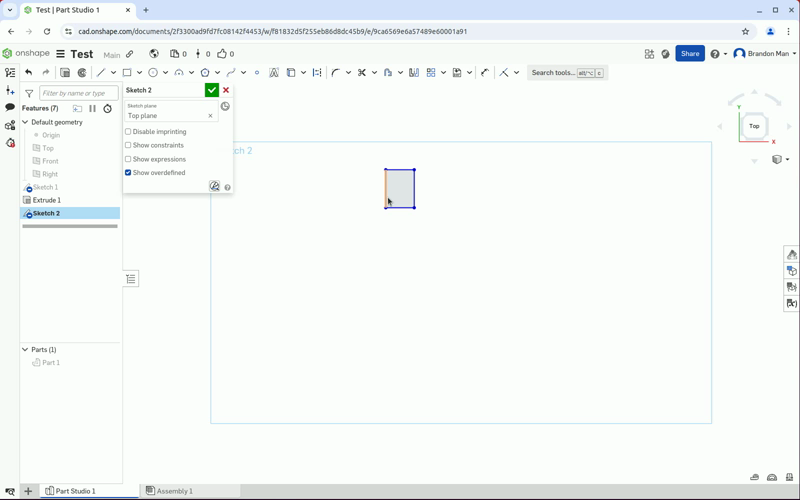
scroll(6)
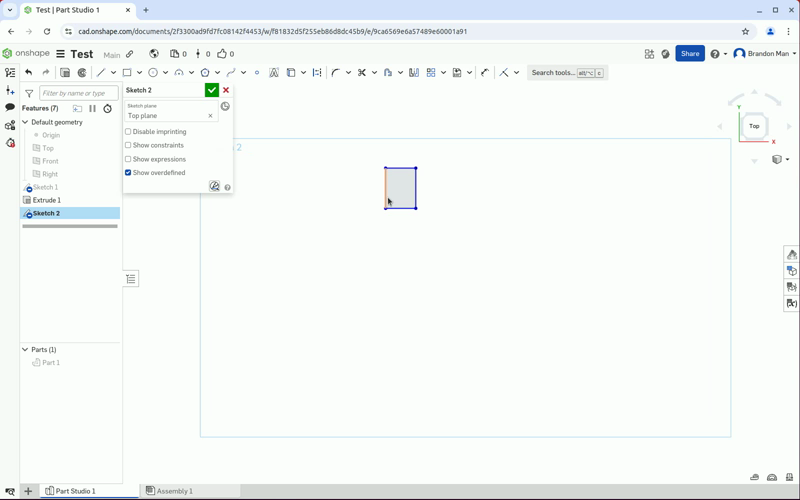
scroll(6)
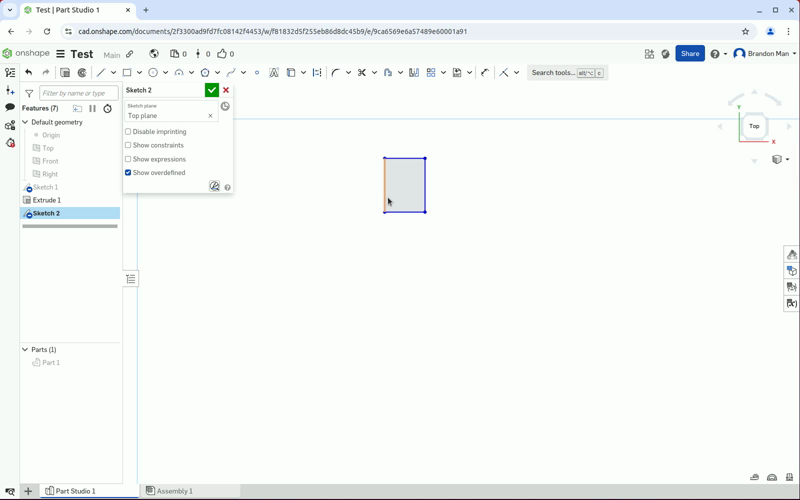
scroll(6)
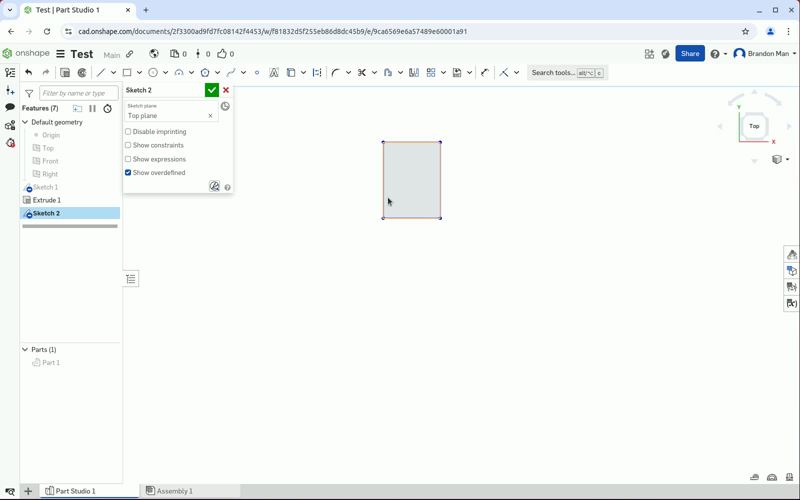
scroll(6)
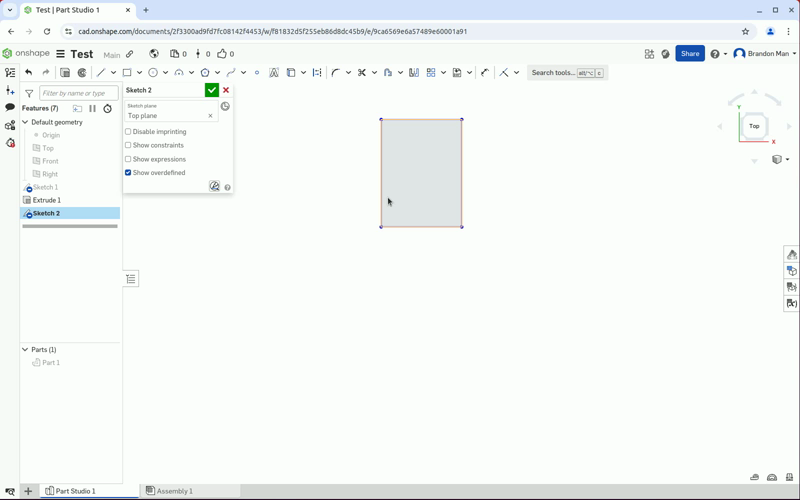
scroll(6)
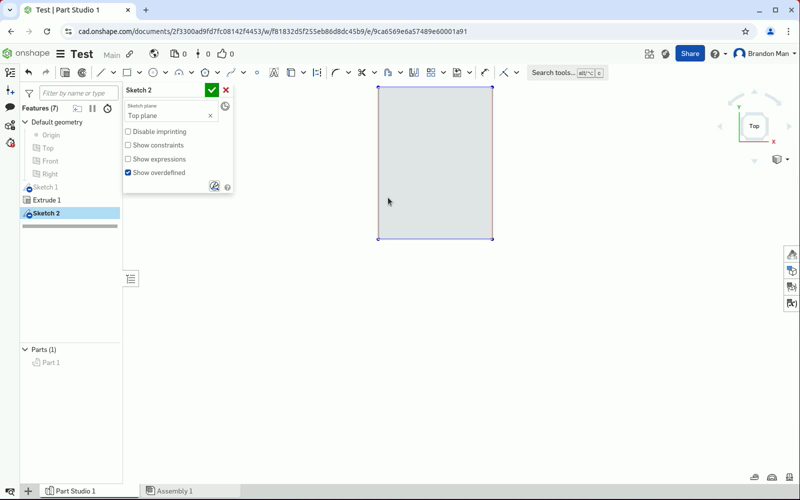
scroll(6)
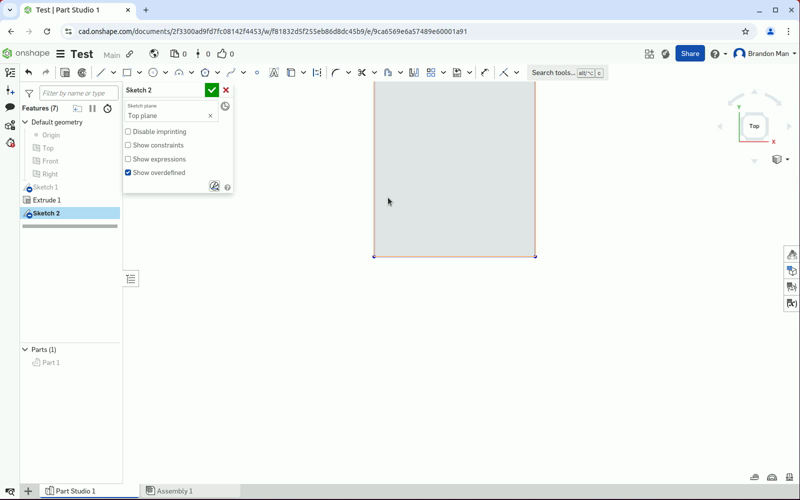
scroll(6)
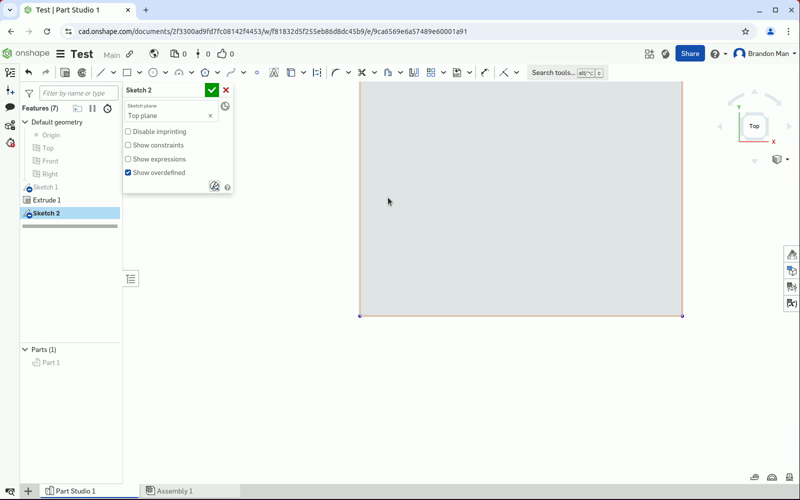
click(388, 197)
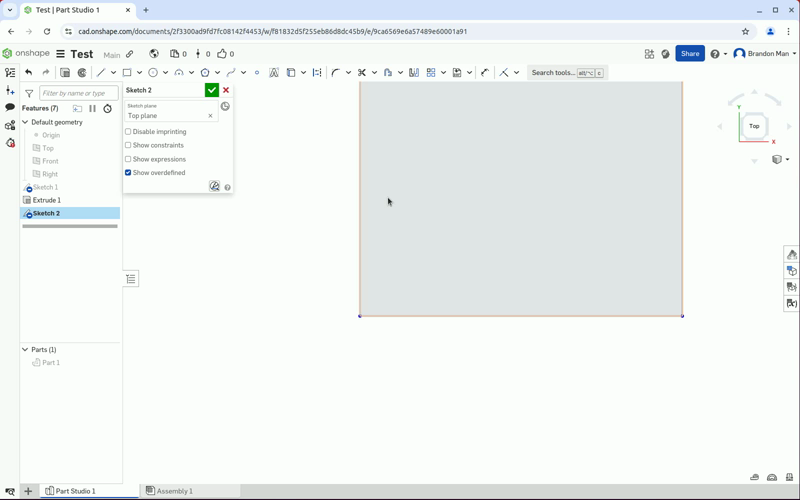
scroll(-6)
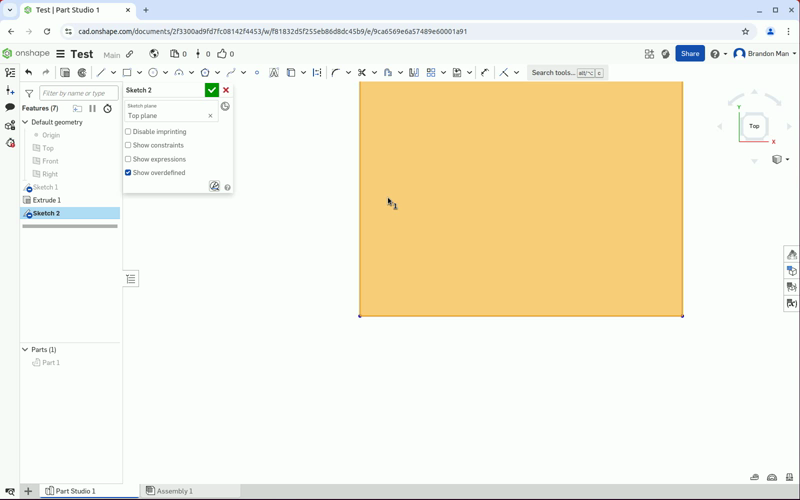
scroll(-6)
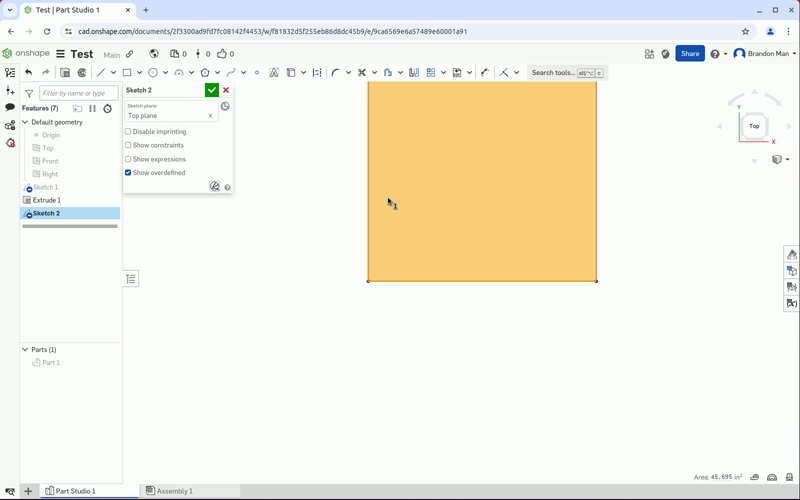
scroll(-6)
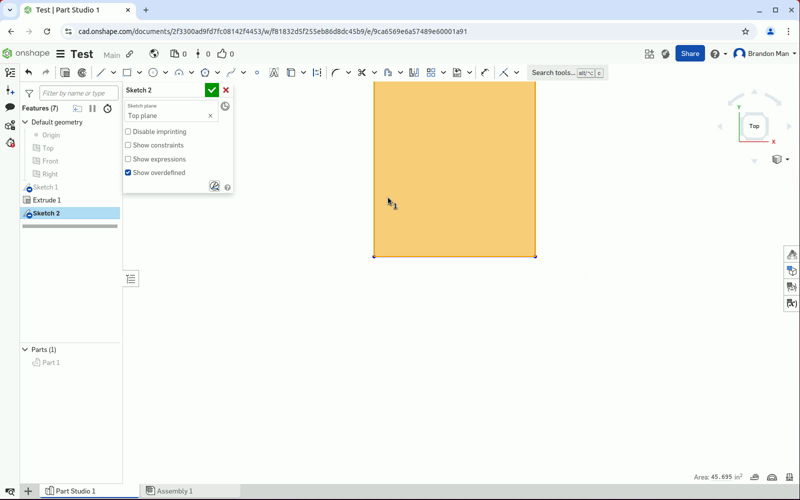
scroll(-6)
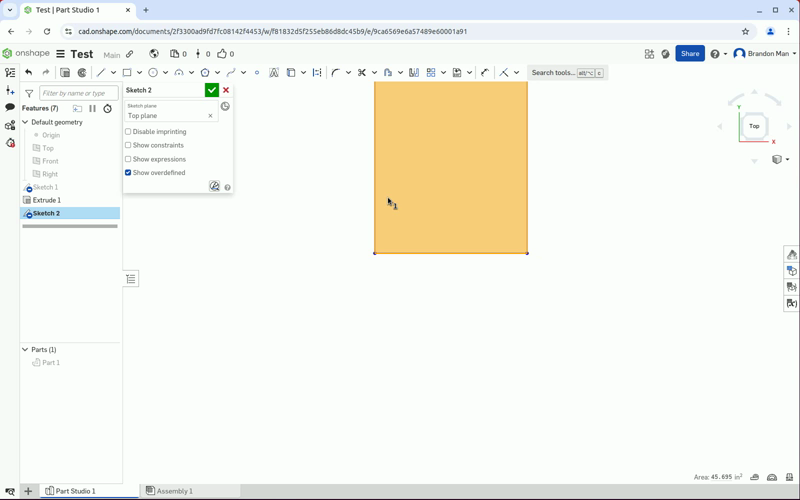
scroll(-6)
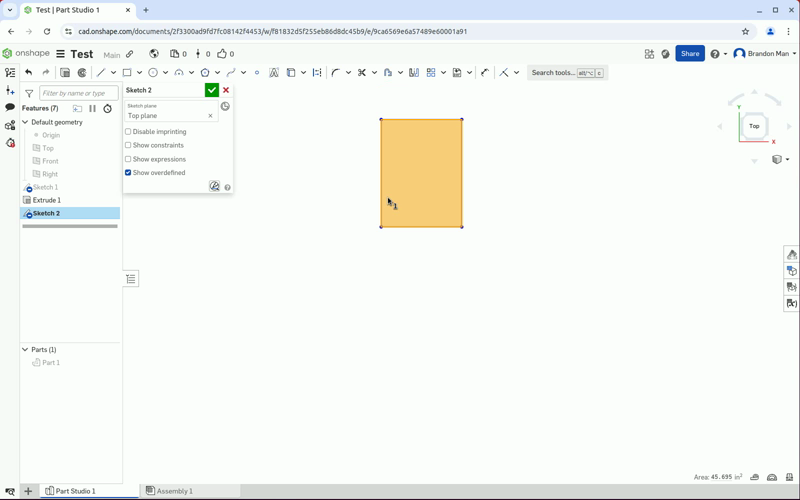
scroll(-6)
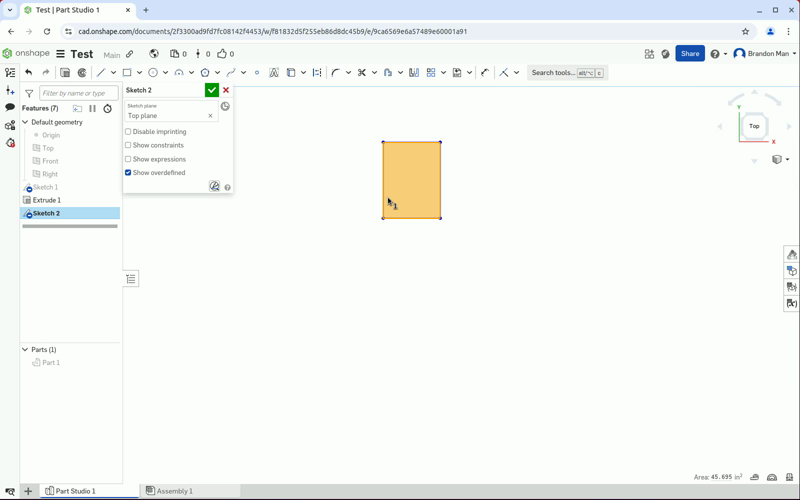
scroll(-6)
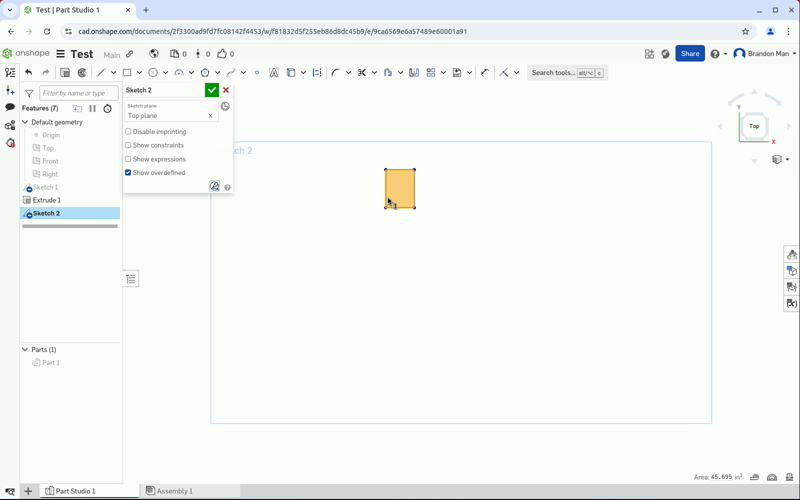
mouse_move(73, 352)
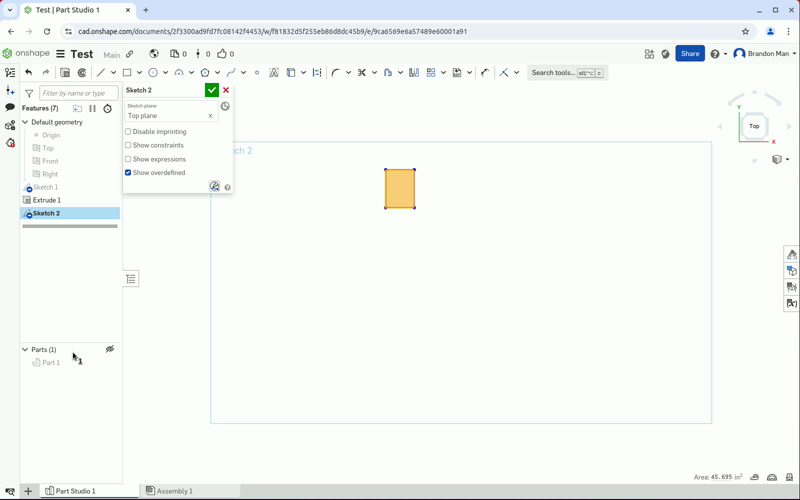
key(shift+y)
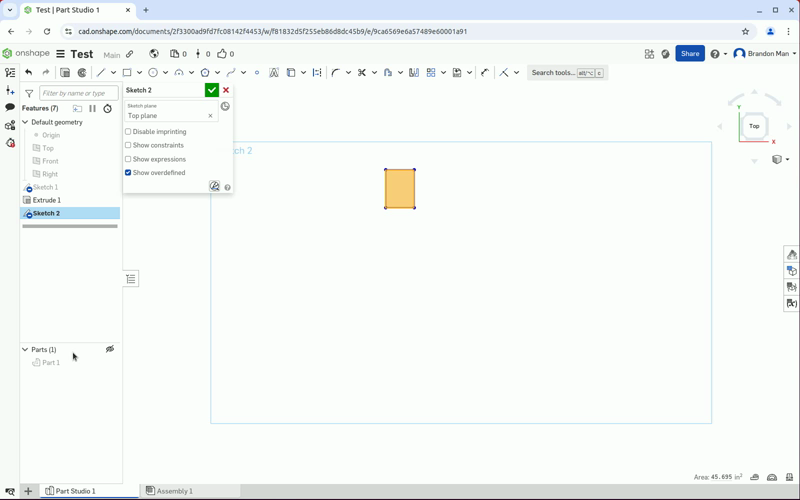
key(shift+e)
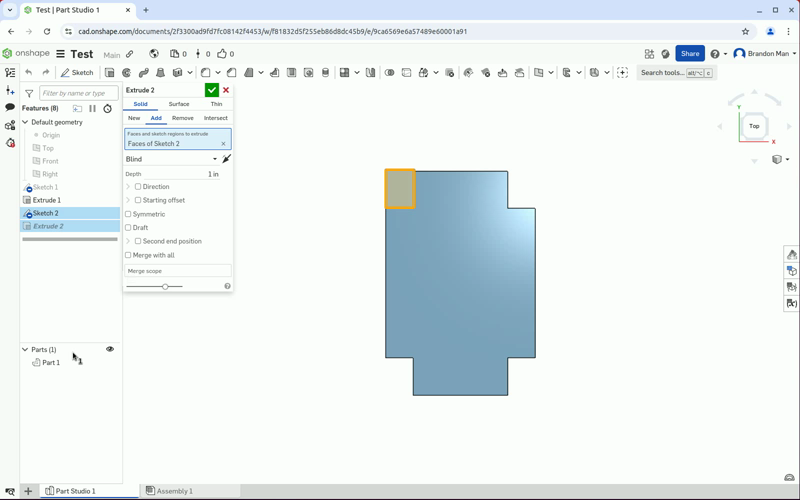
mouse_move(143, 106)
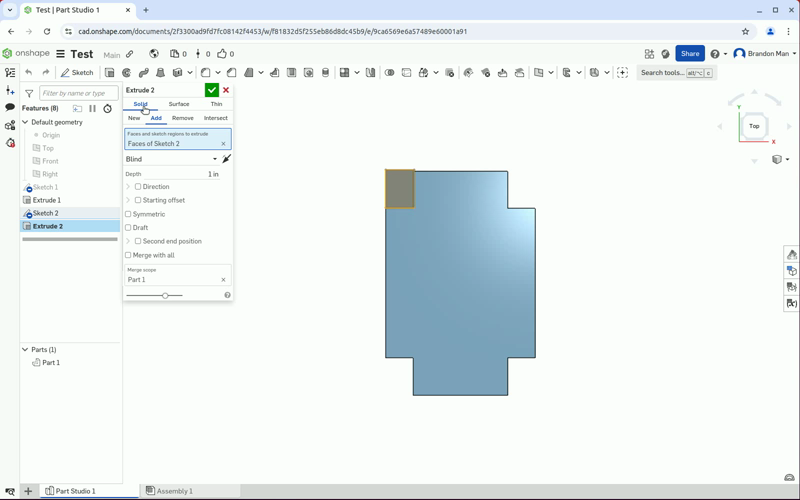
click(143, 106)
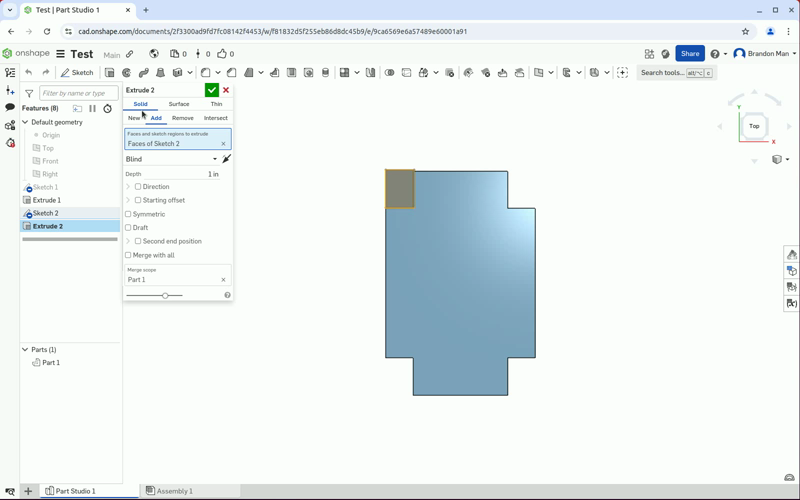
mouse_move(137, 120)
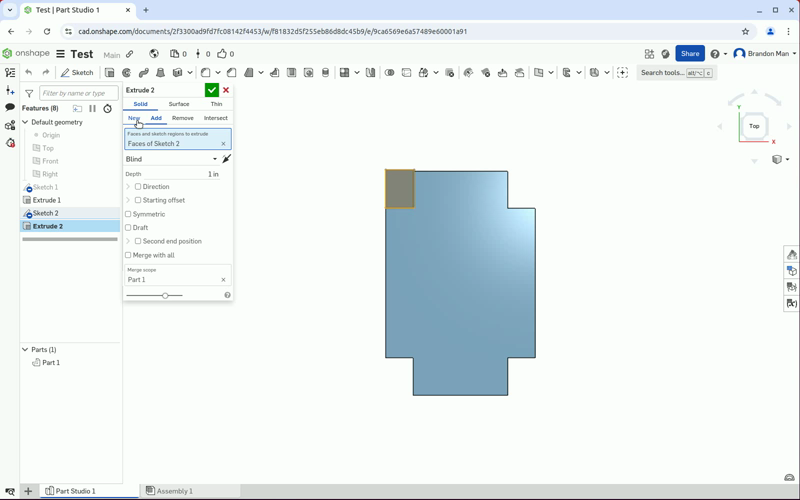
click(137, 120)
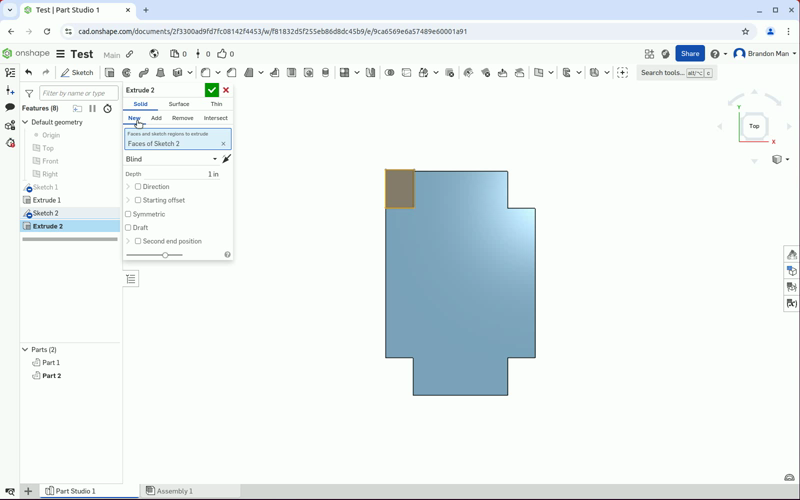
key(tab, 4)
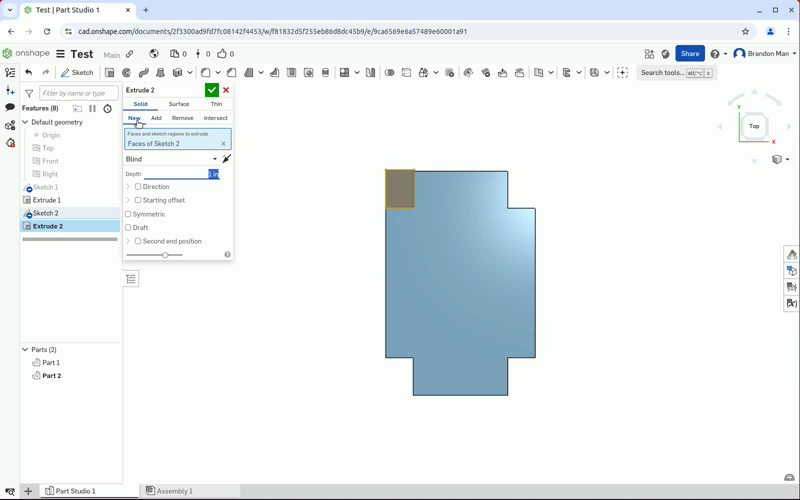
text(-1.926)
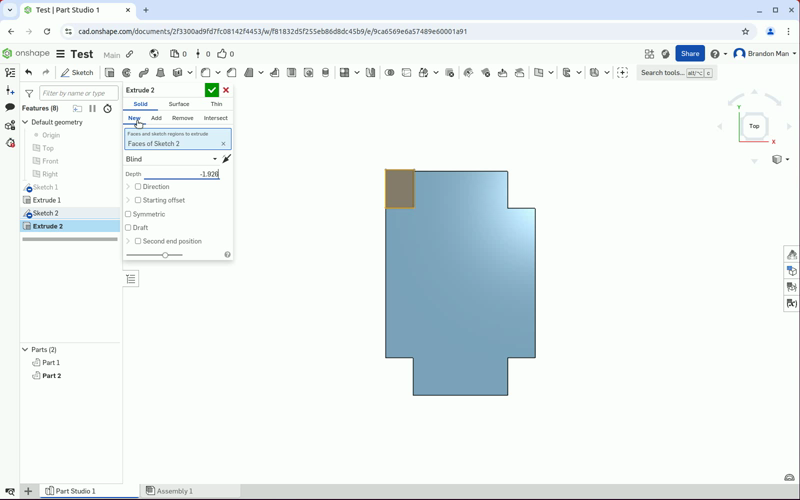
key(enter)
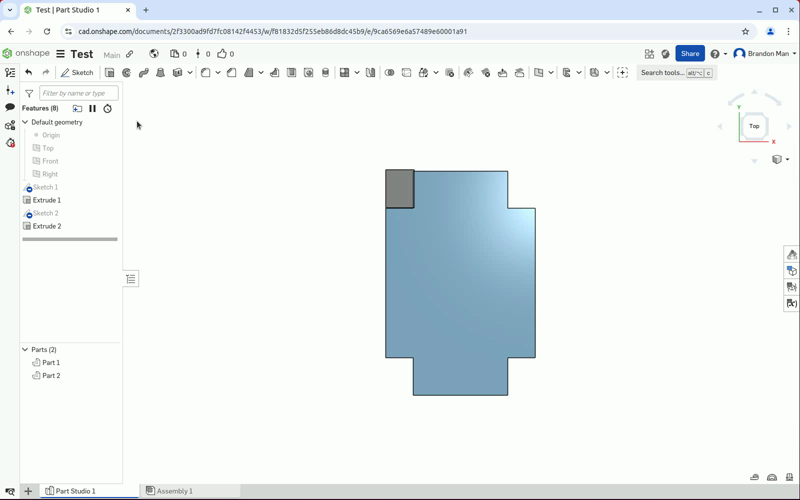
key(shift+h)
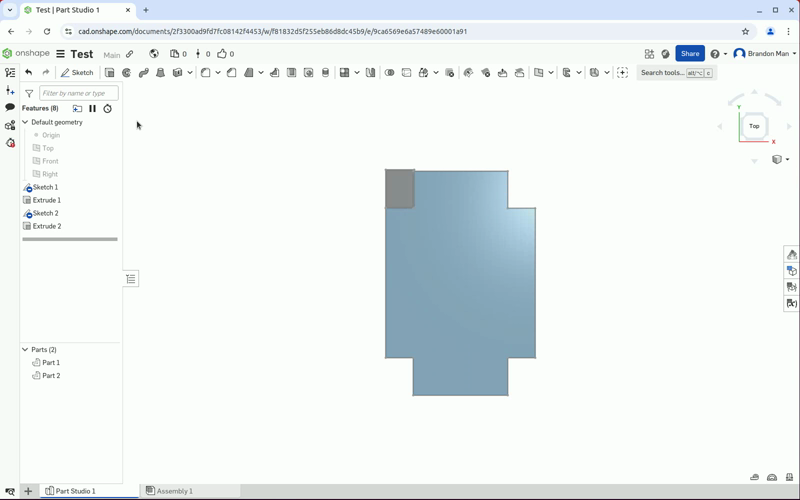
key(shift+h)
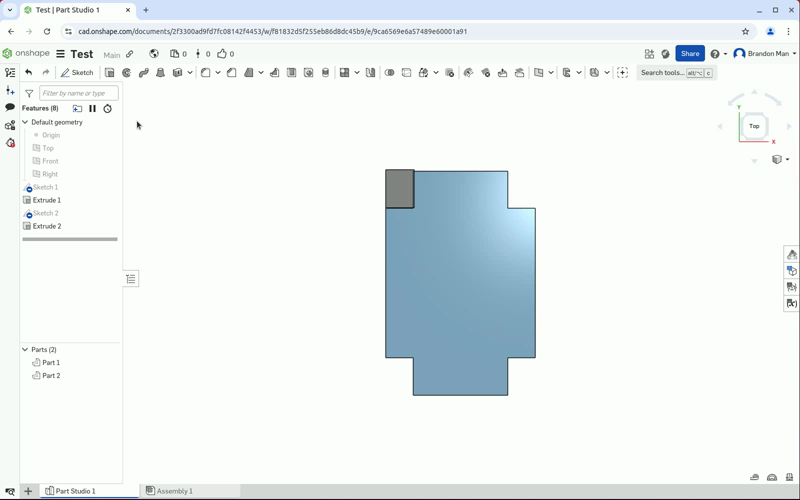
mouse_move(73, 189)
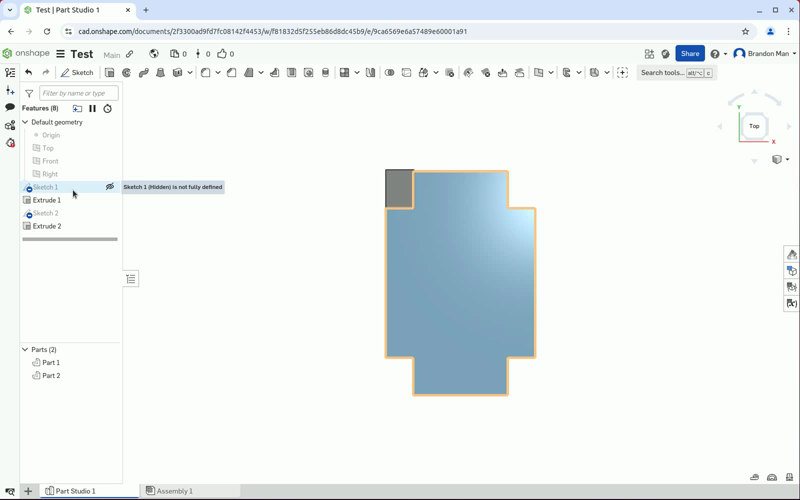
click(73, 189)
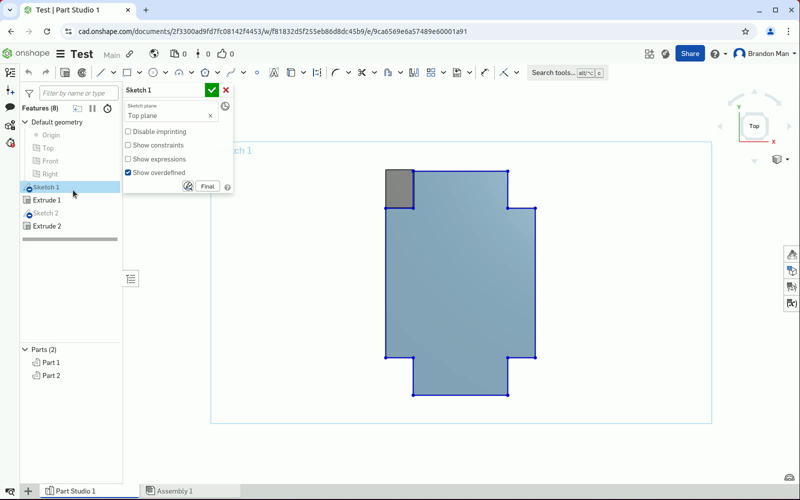
mouse_move(229, 92)
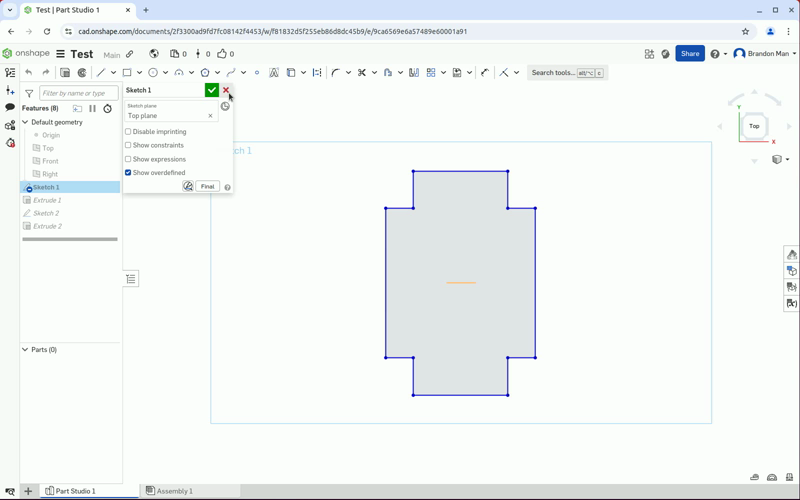
click(229, 92)
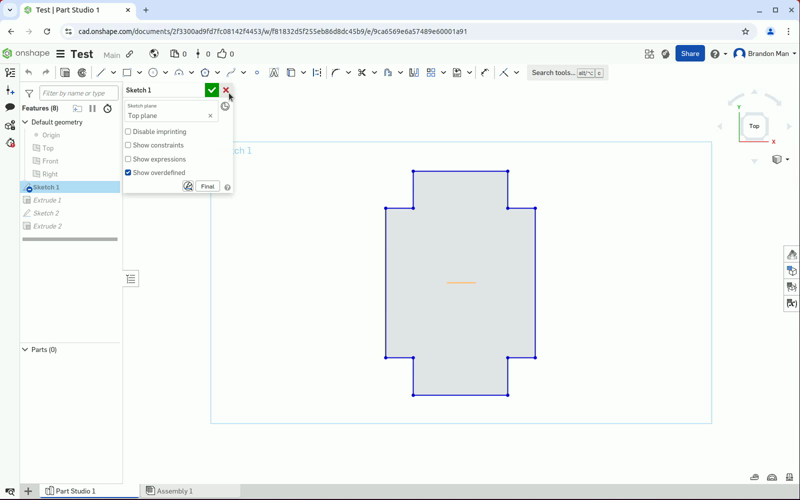
key(shift+s)
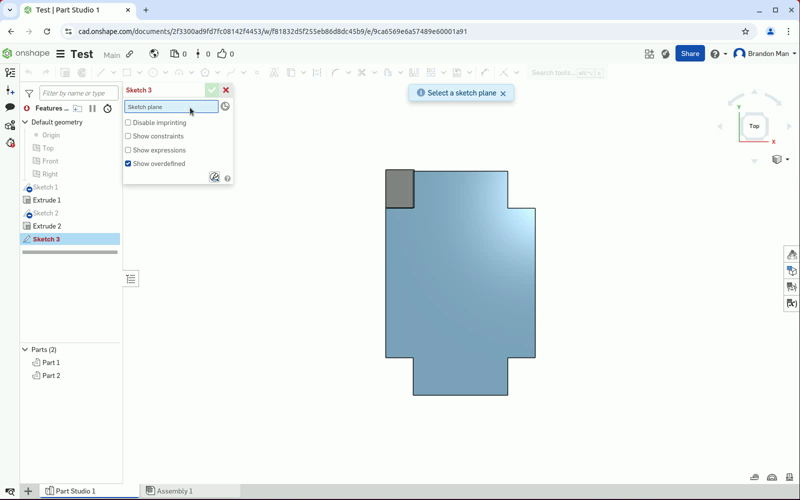
mouse_move(73, 150)
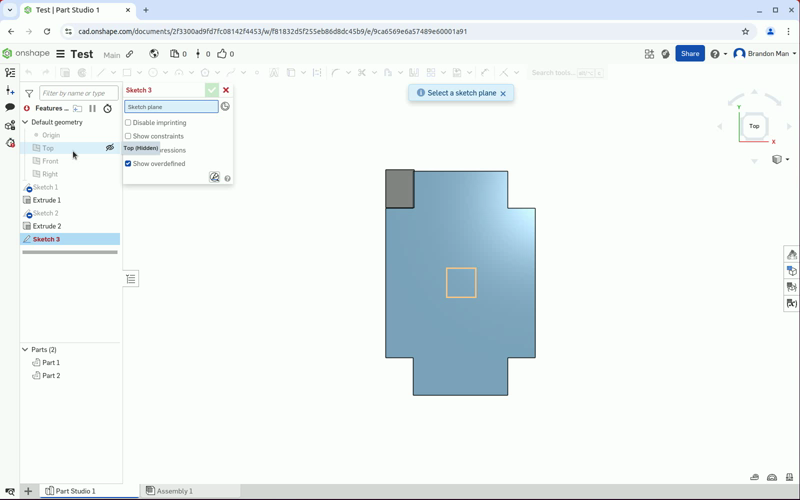
click(73, 150)
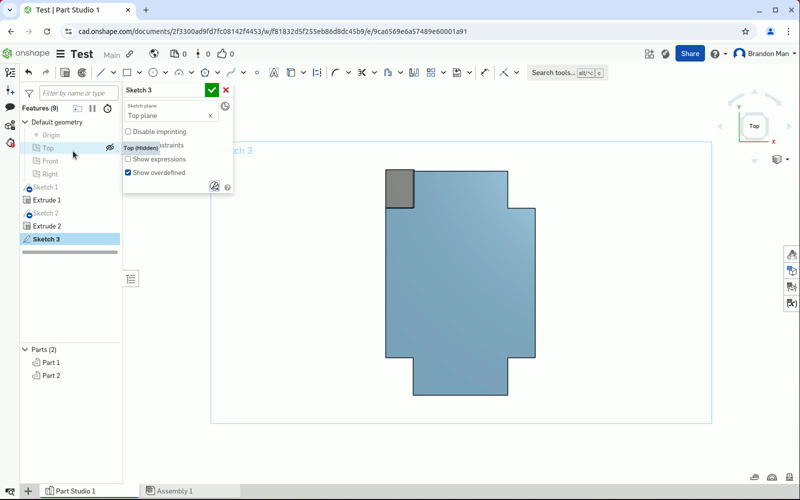
mouse_move(73, 352)
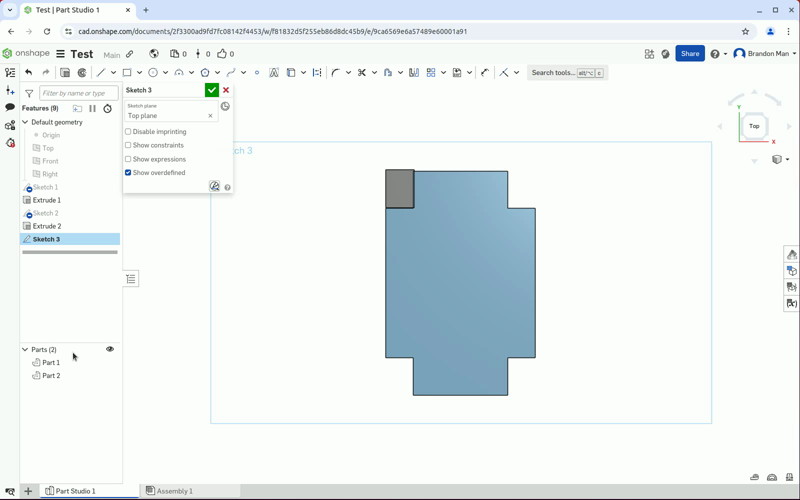
key(y)
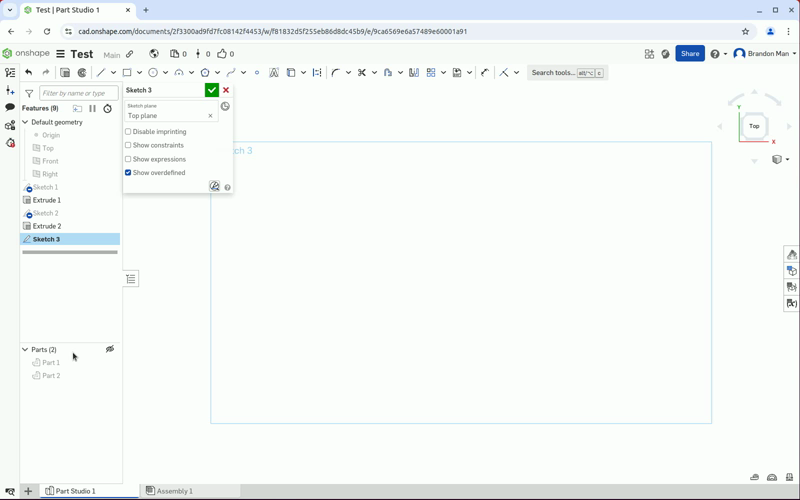
key(l)
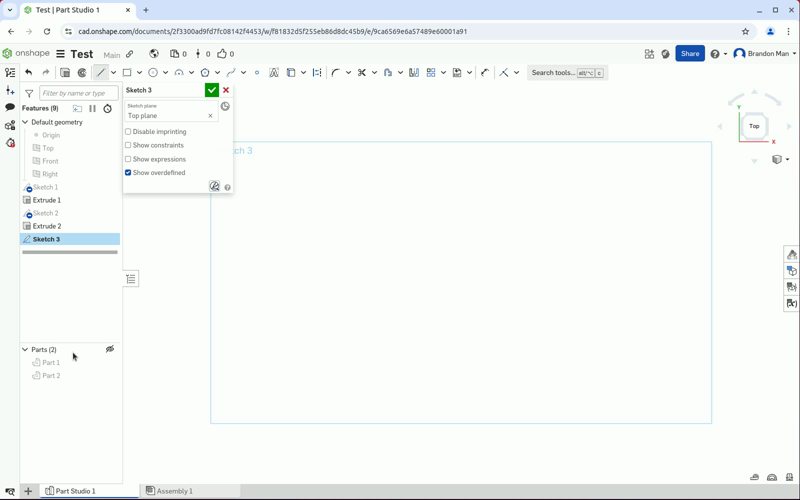
key_down(shift)
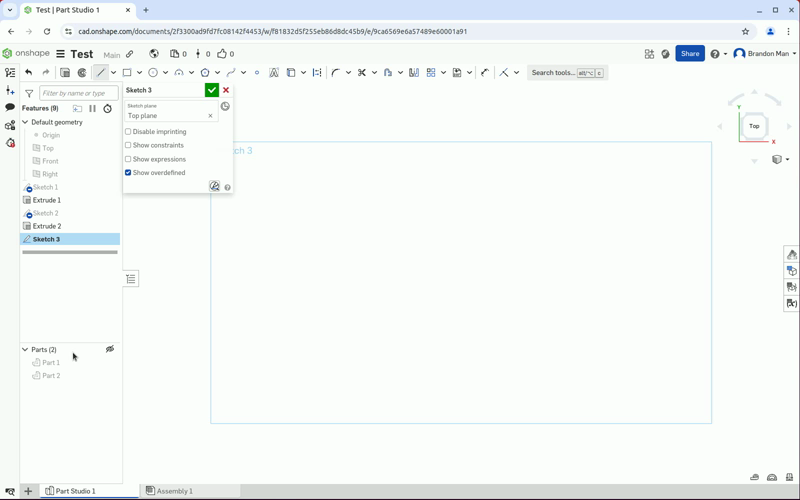
mouse_move(507, 207)
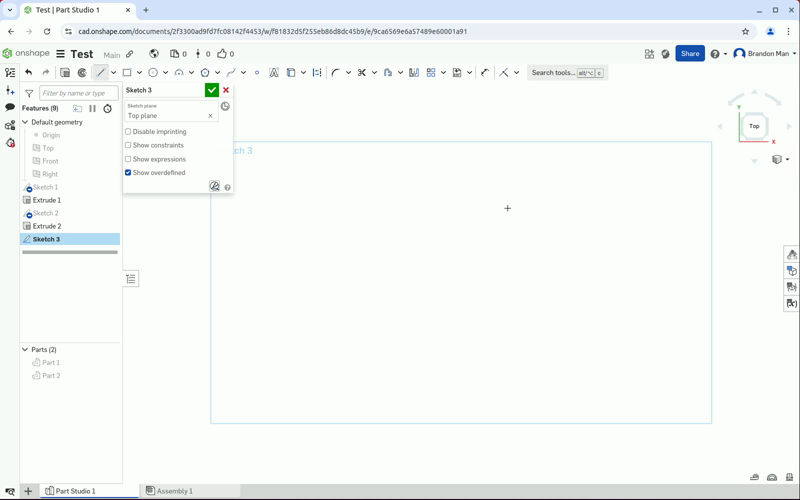
click(507, 207)
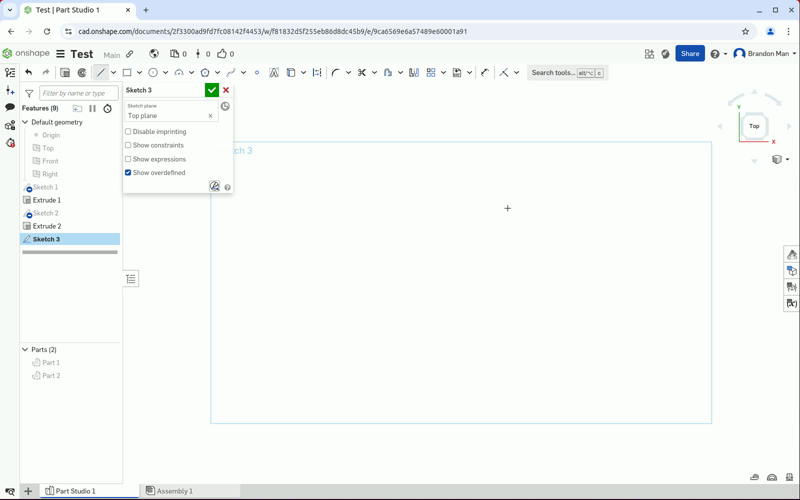
key_up(shift)
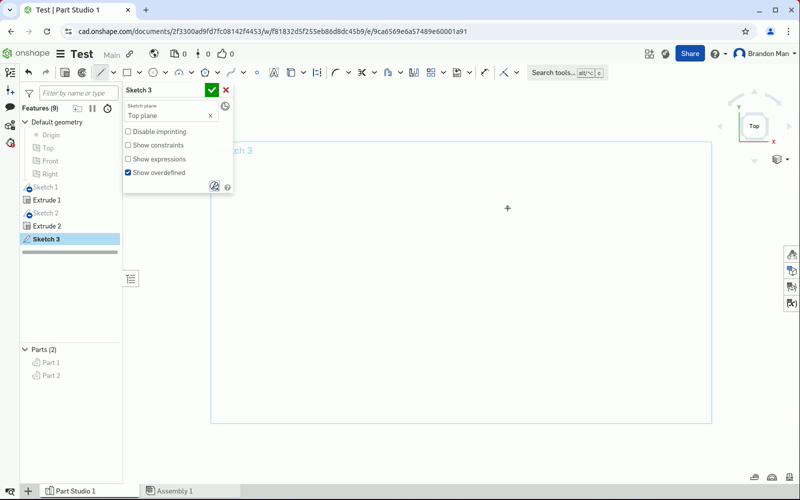
key_down(shift)
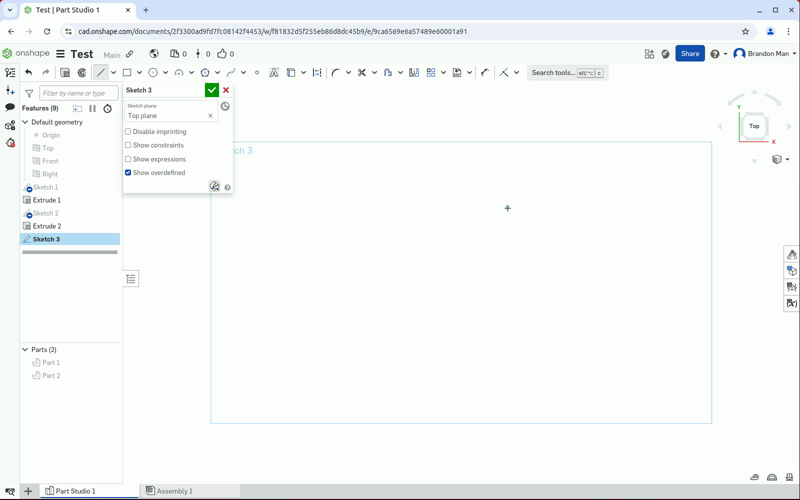
mouse_move(537, 207)
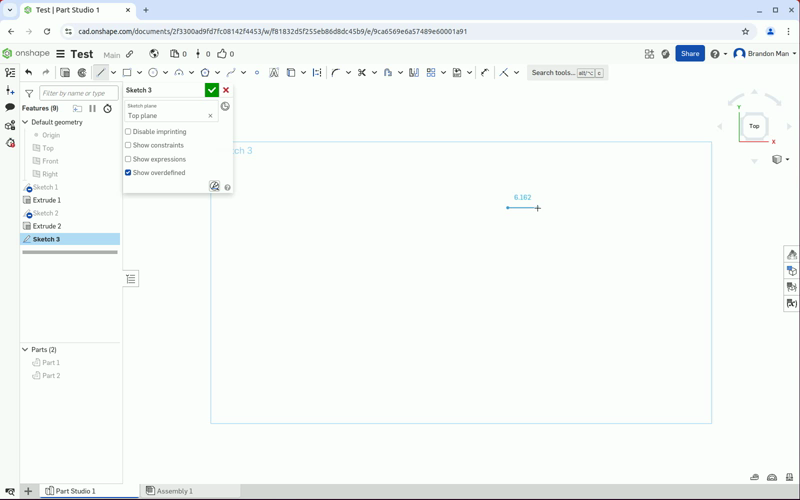
mouse_move(536, 207)
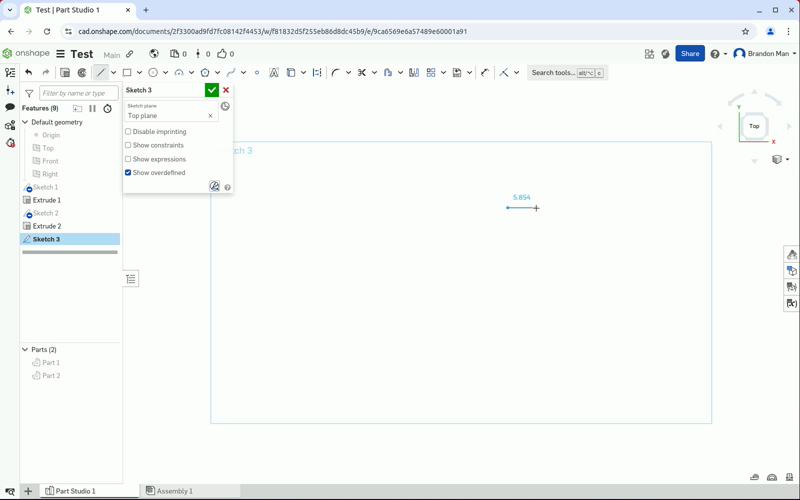
click(536, 207)
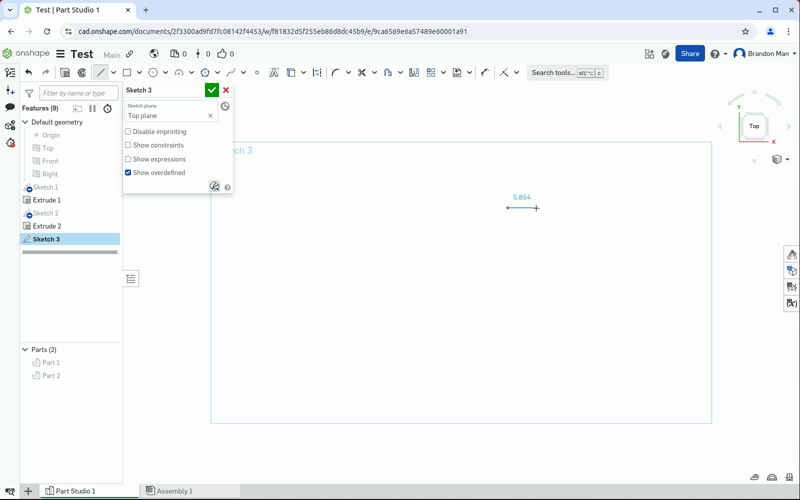
key_up(shift)
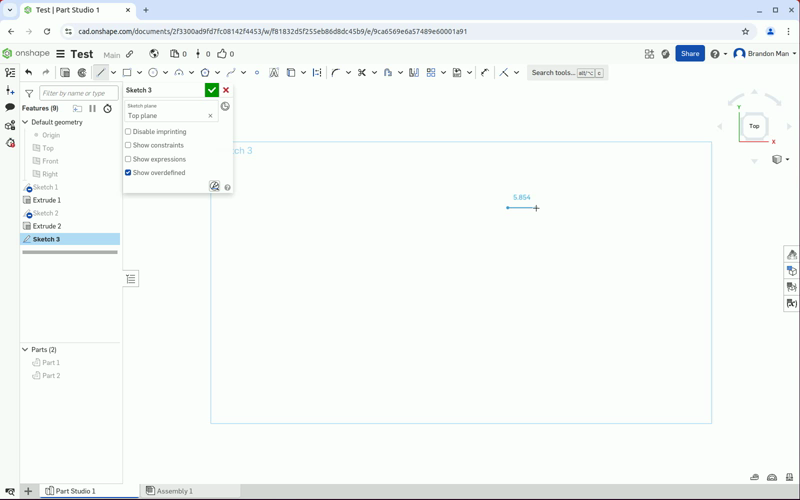
key_down(shift)
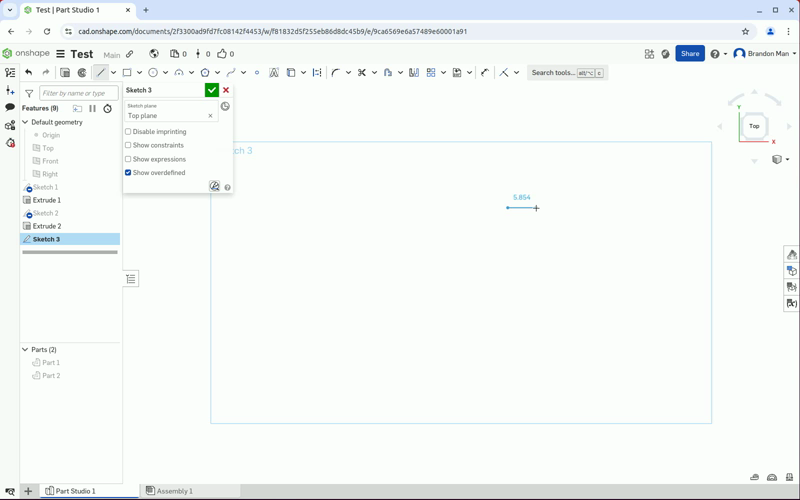
mouse_move(566, 207)
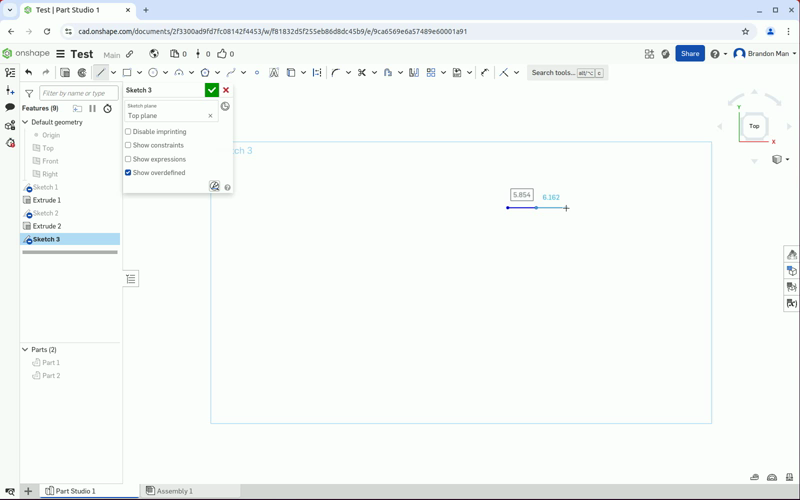
mouse_move(536, 169)
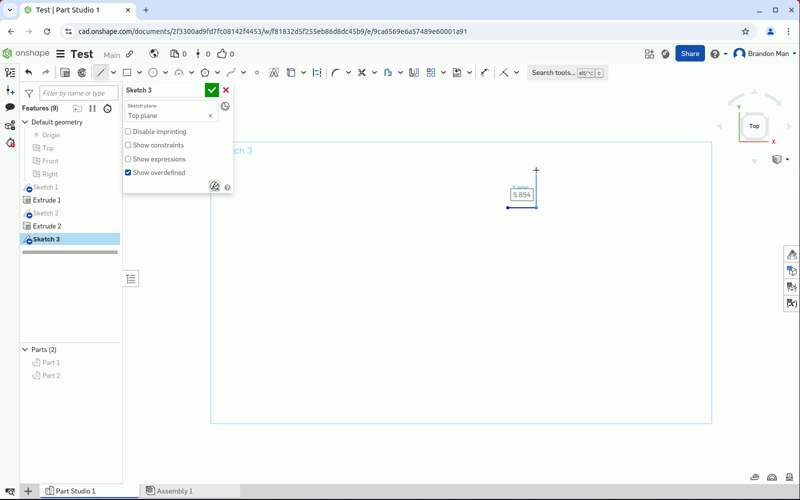
click(536, 169)
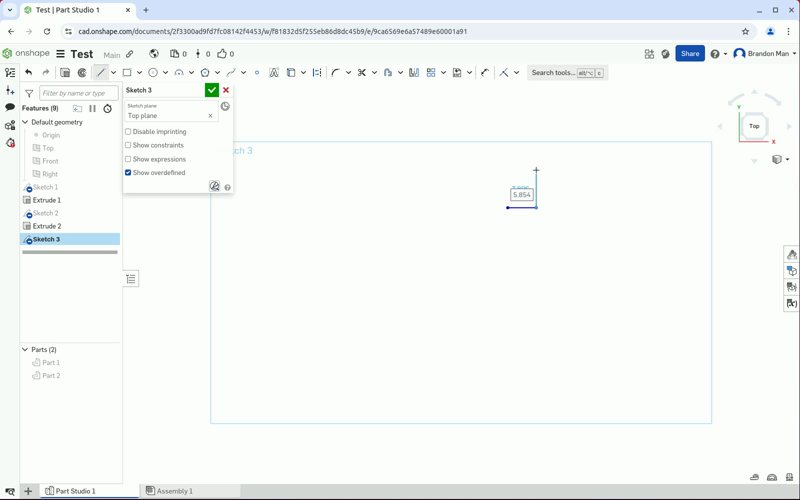
key_up(shift)
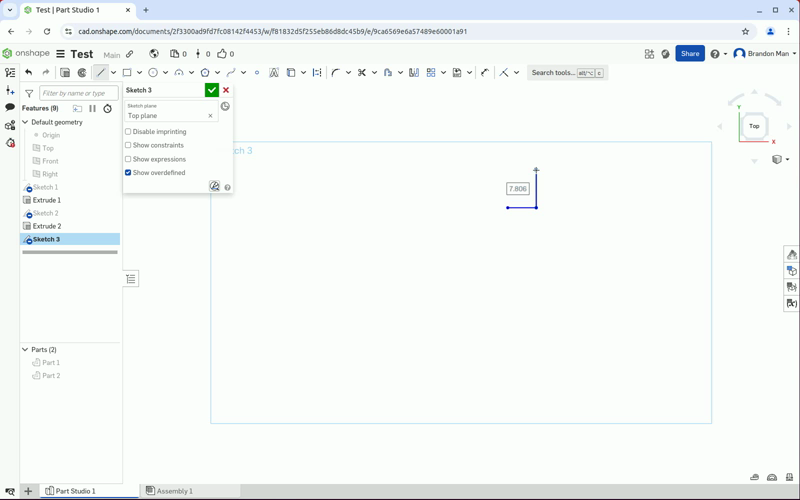
key_down(shift)
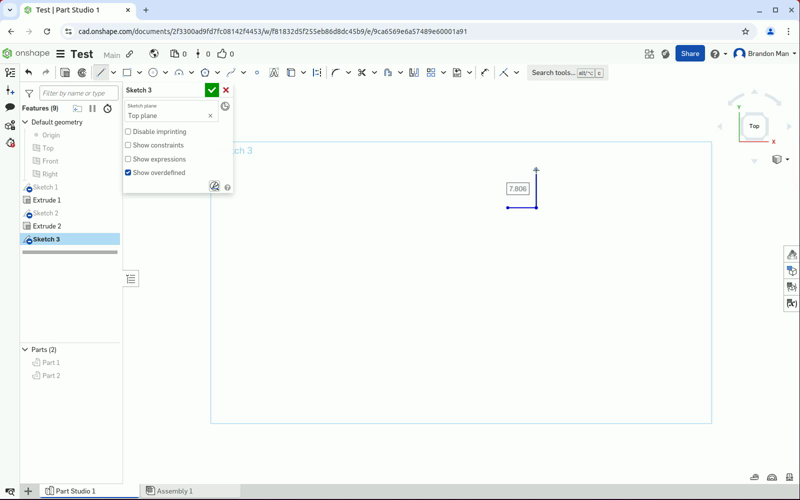
mouse_move(566, 169)
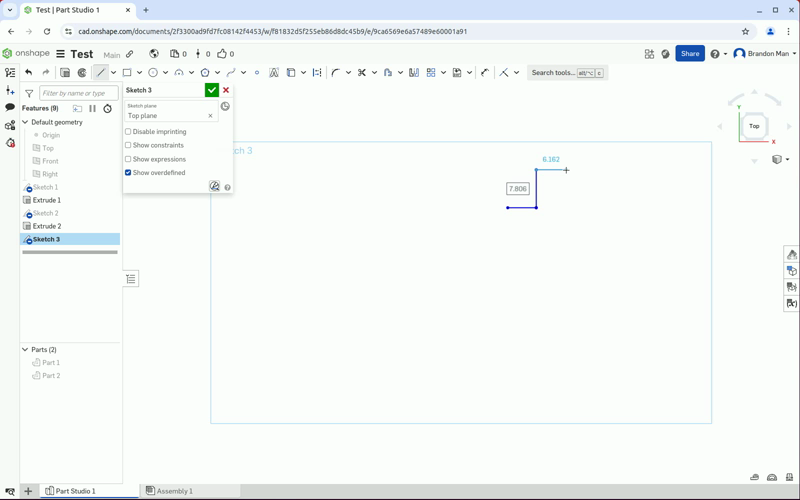
mouse_move(507, 169)
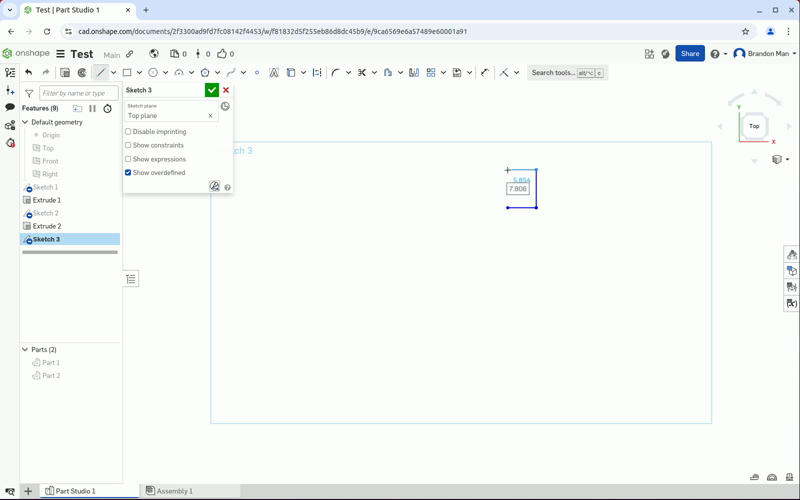
click(507, 169)
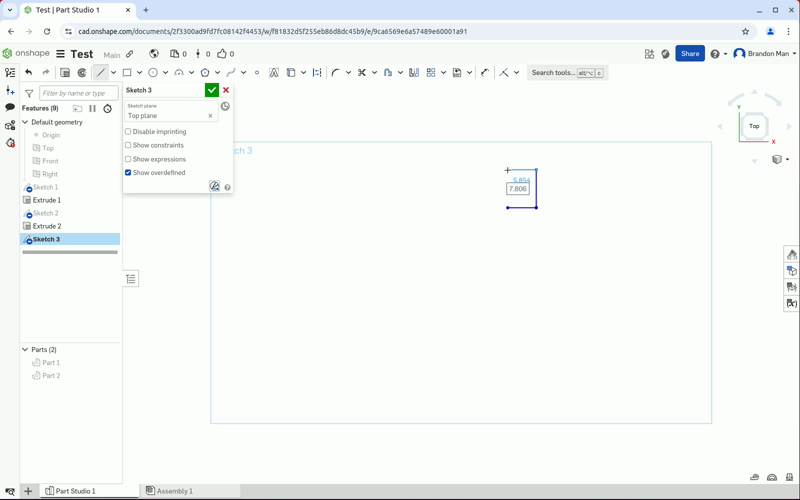
key_up(shift)
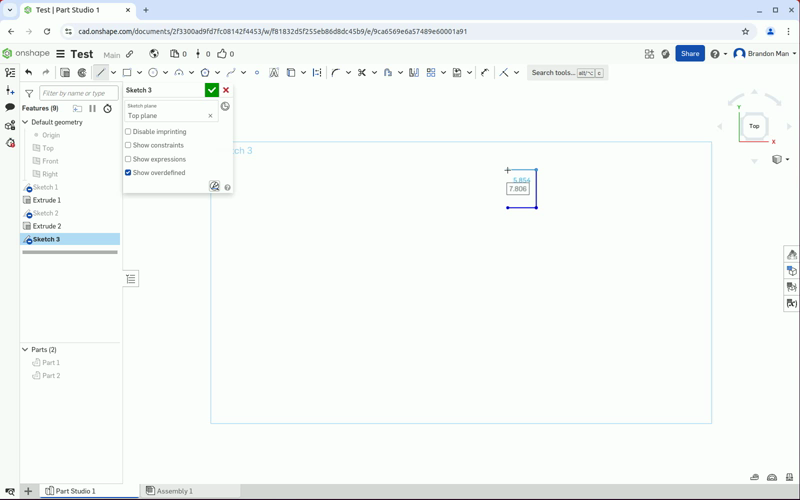
mouse_move(537, 169)
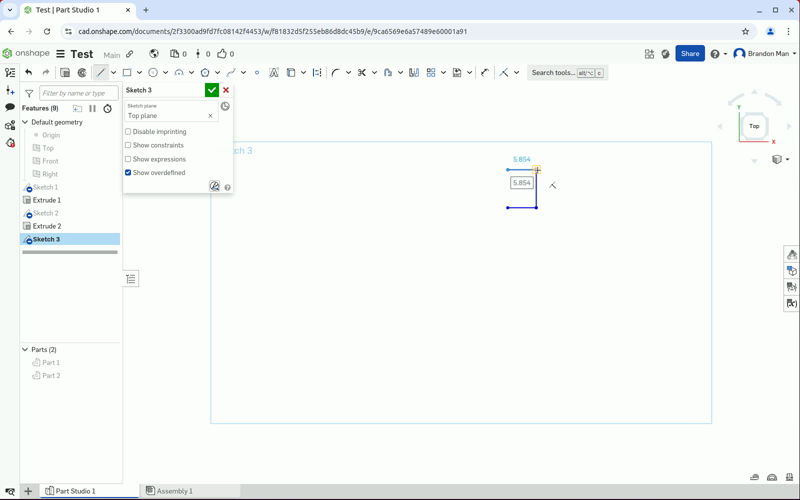
key_down(shift)
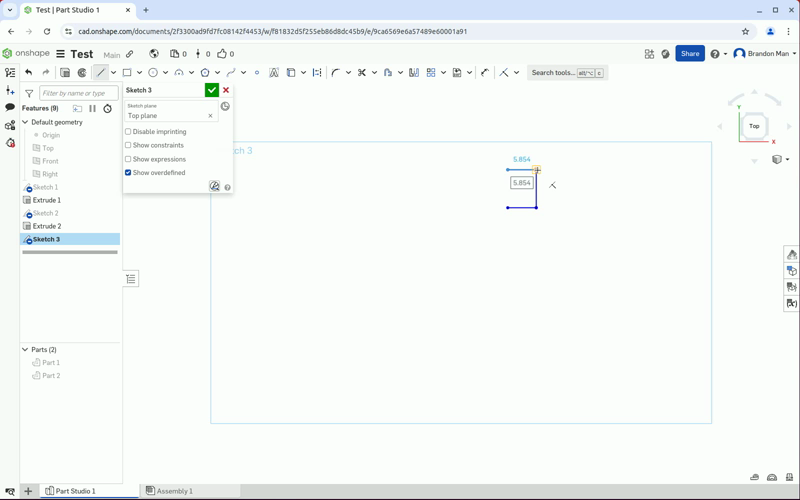
mouse_move(507, 207)
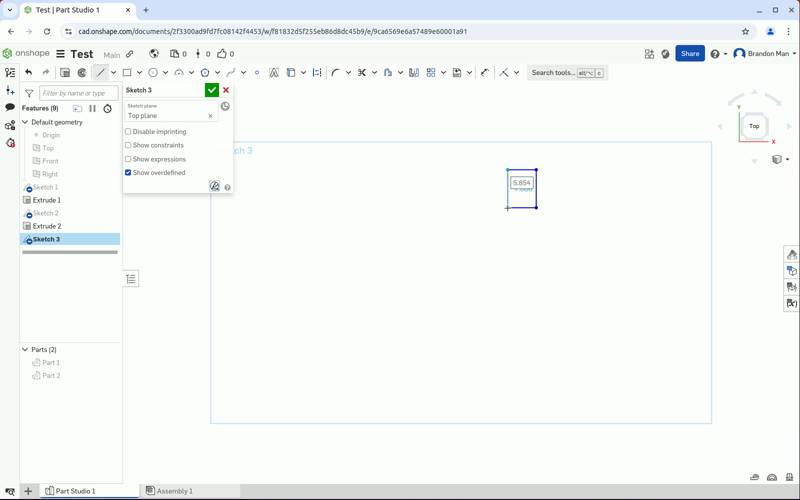
key_up(shift)
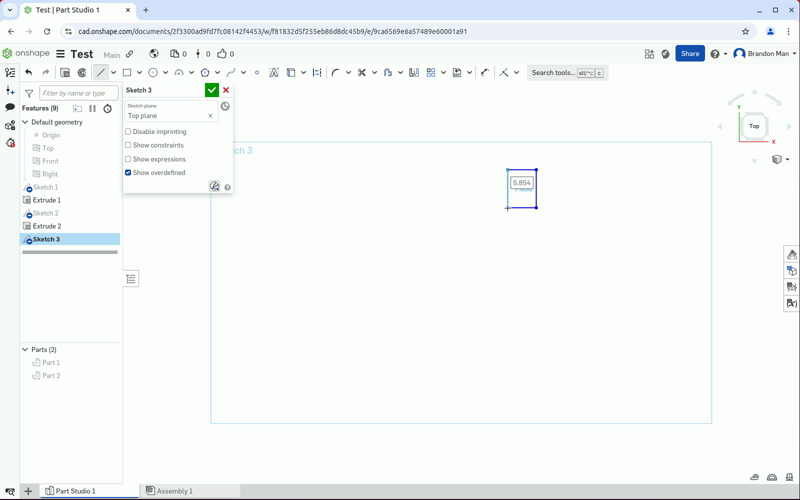
click(507, 207)
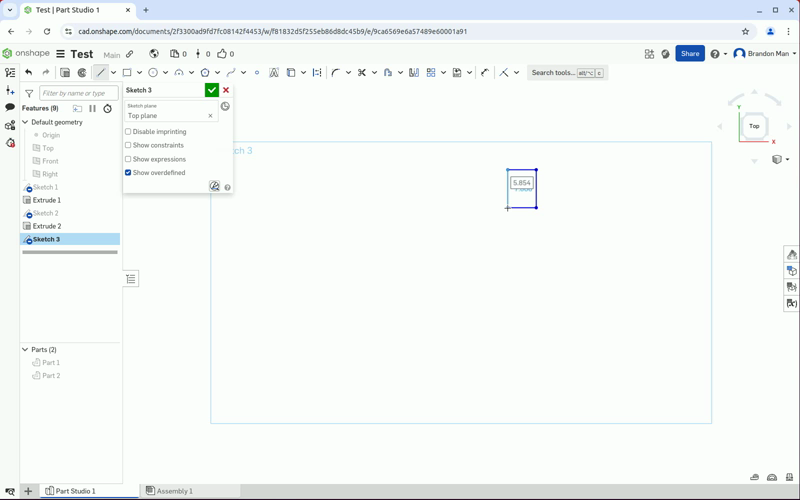
key(esc)
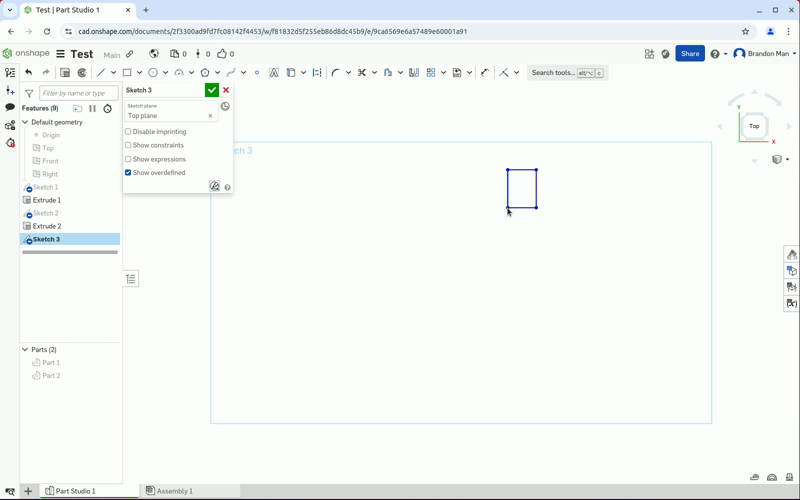
mouse_move(511, 188)
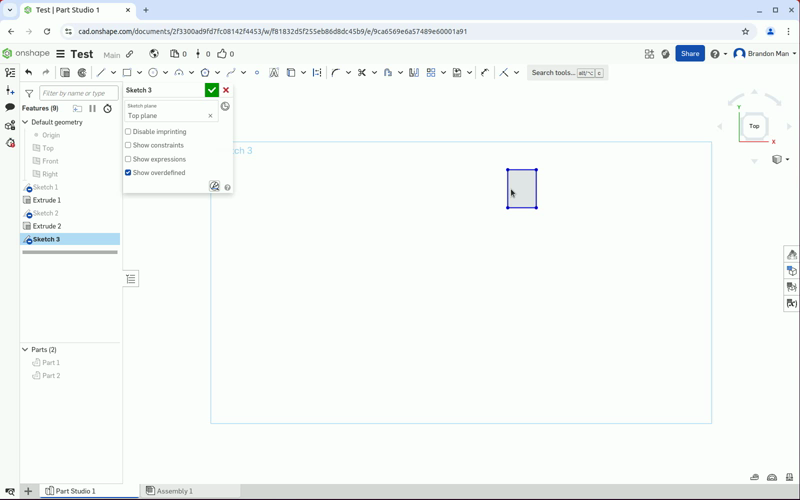
scroll(6)
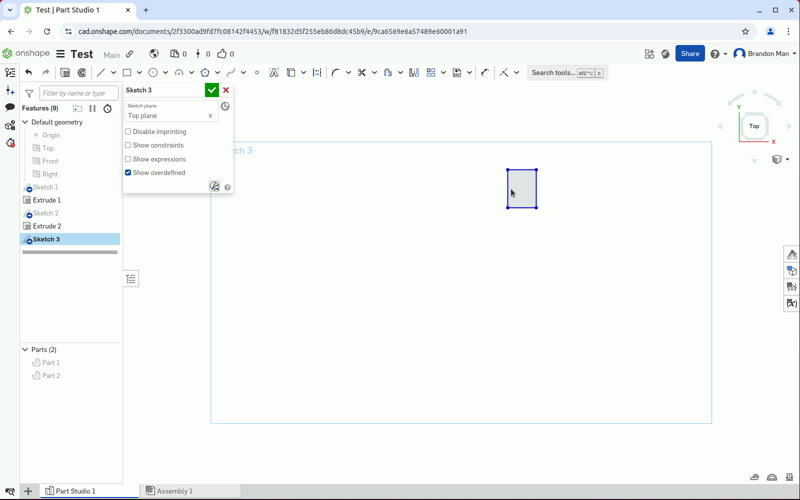
scroll(6)
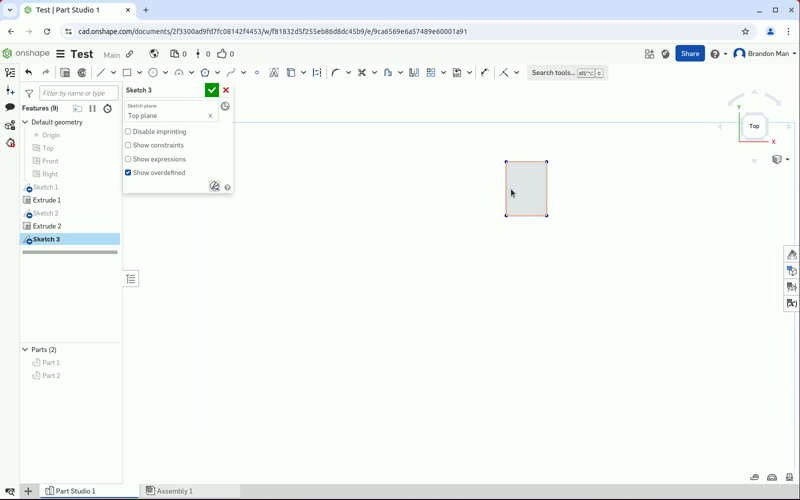
scroll(6)
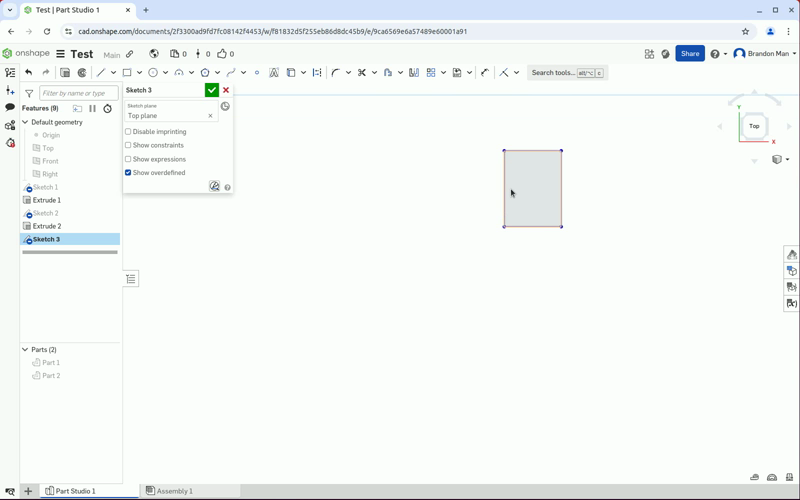
scroll(6)
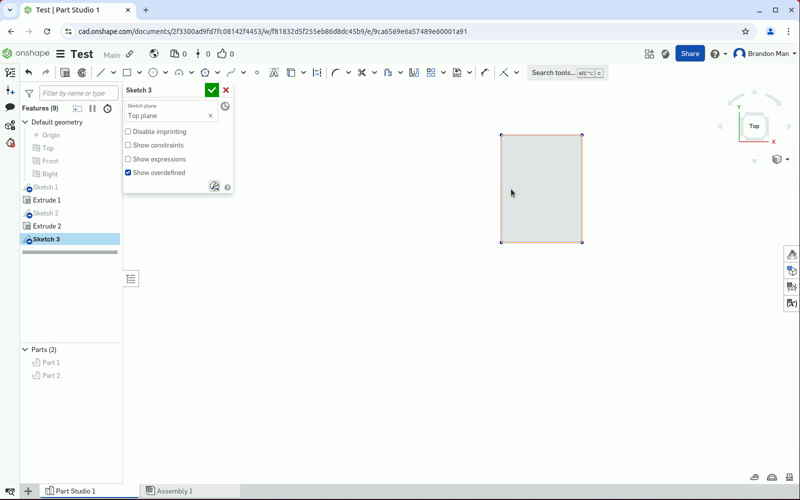
scroll(6)
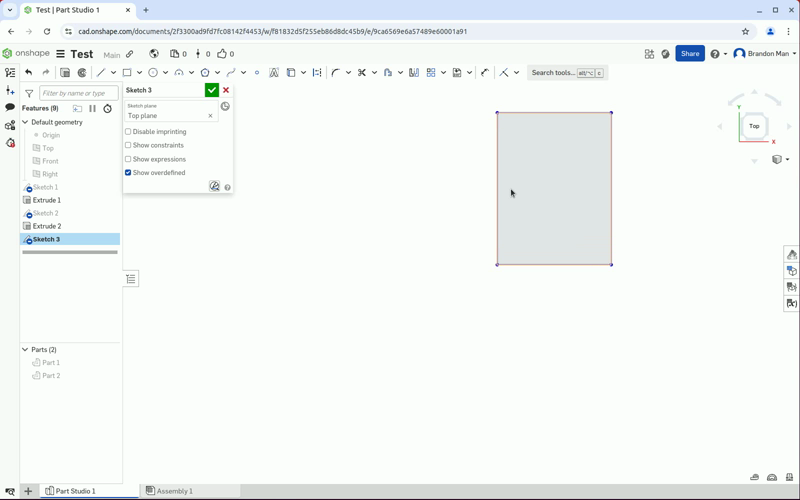
scroll(6)
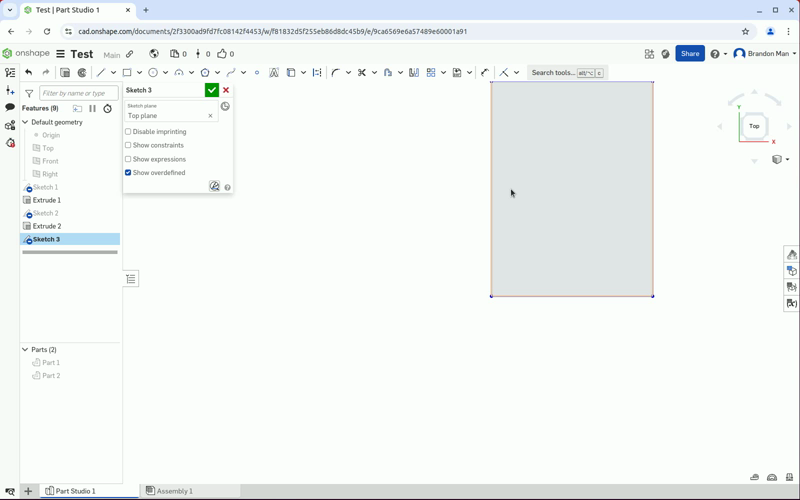
scroll(6)
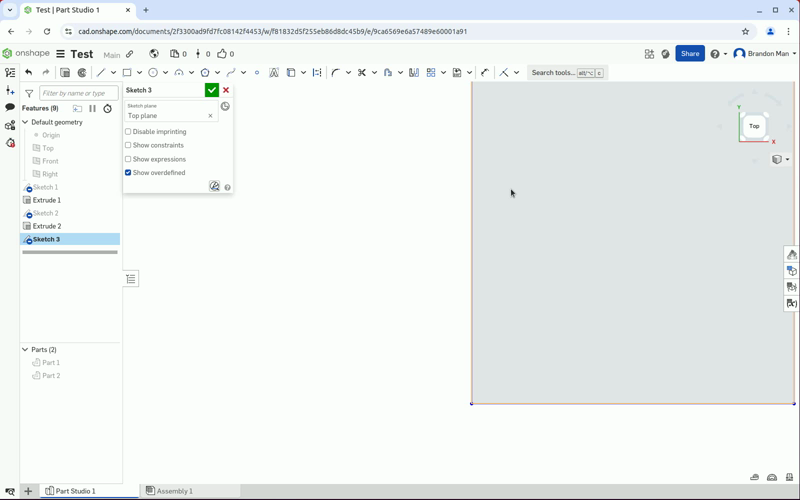
click(511, 188)
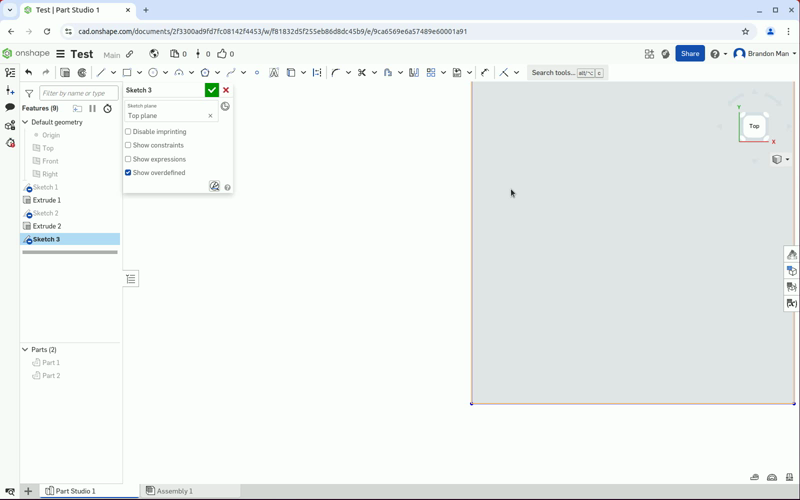
scroll(-6)
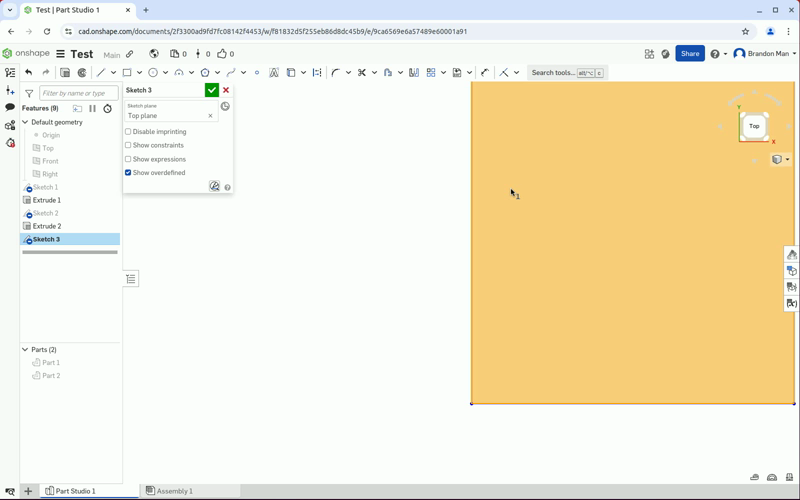
scroll(-6)
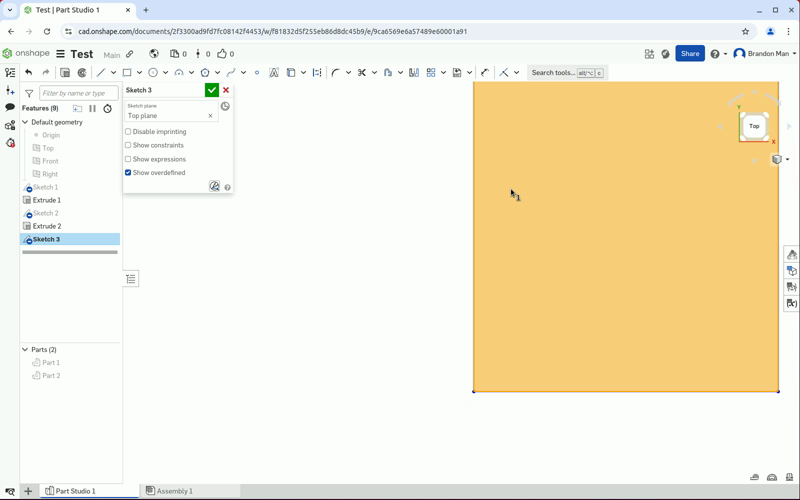
scroll(-6)
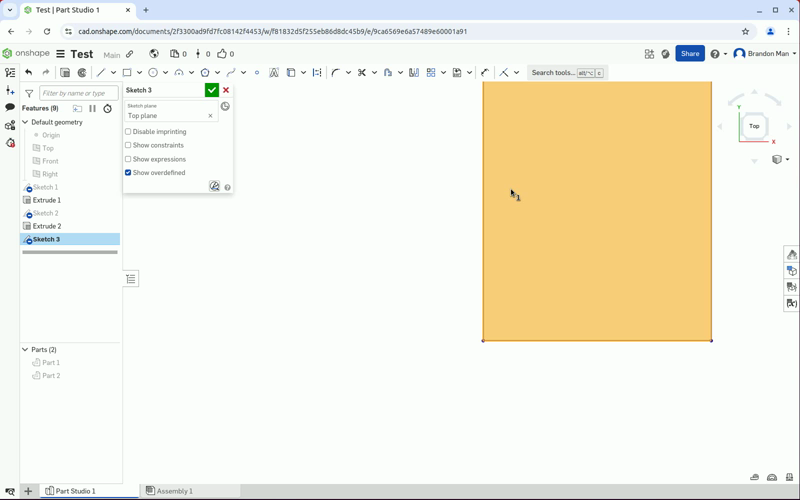
scroll(-6)
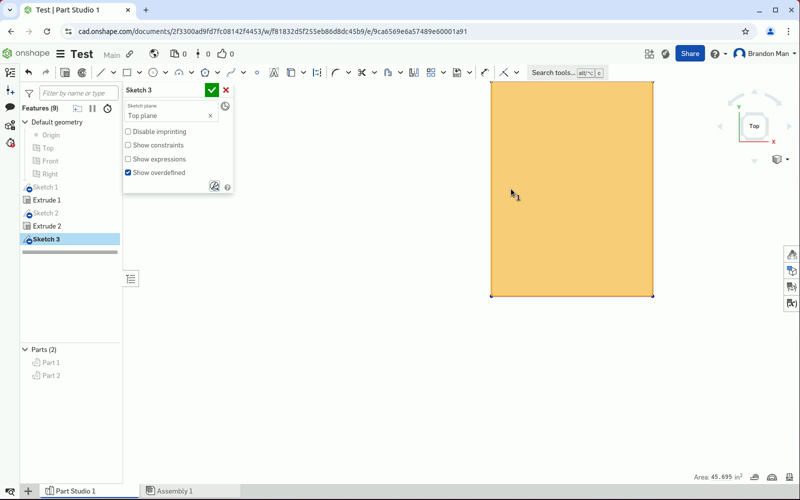
scroll(-6)
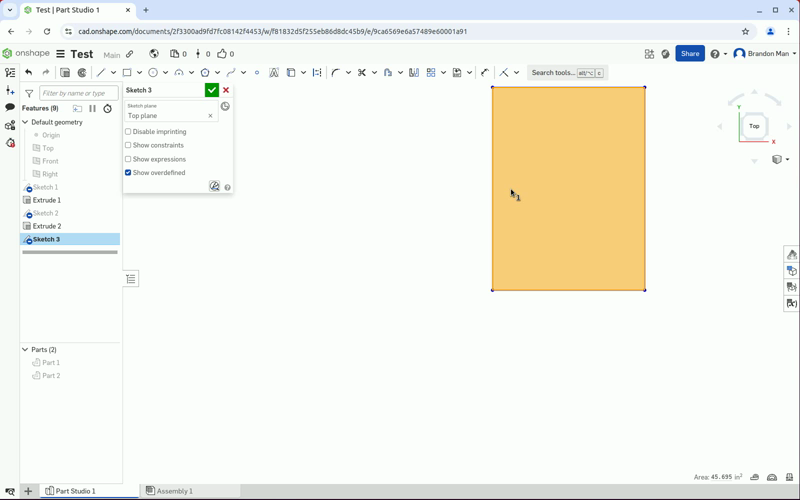
scroll(-6)
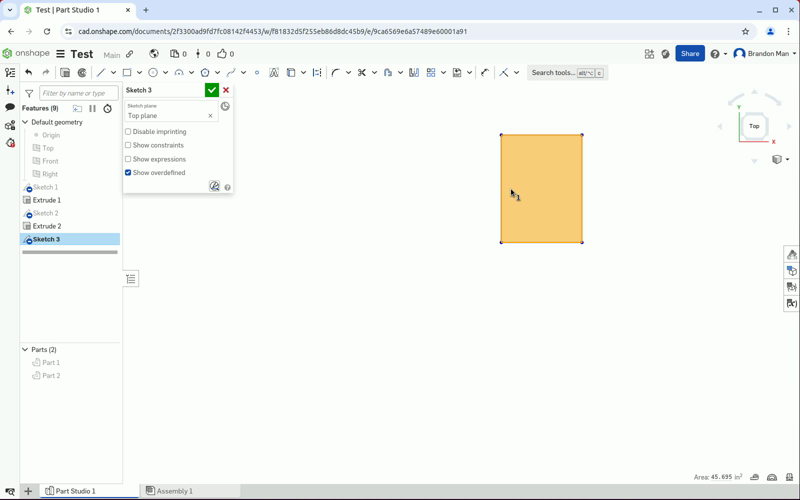
scroll(-6)
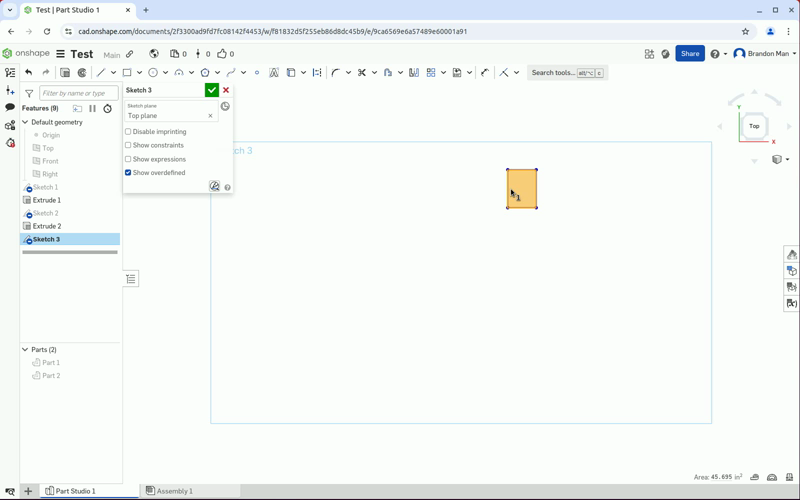
mouse_move(73, 352)
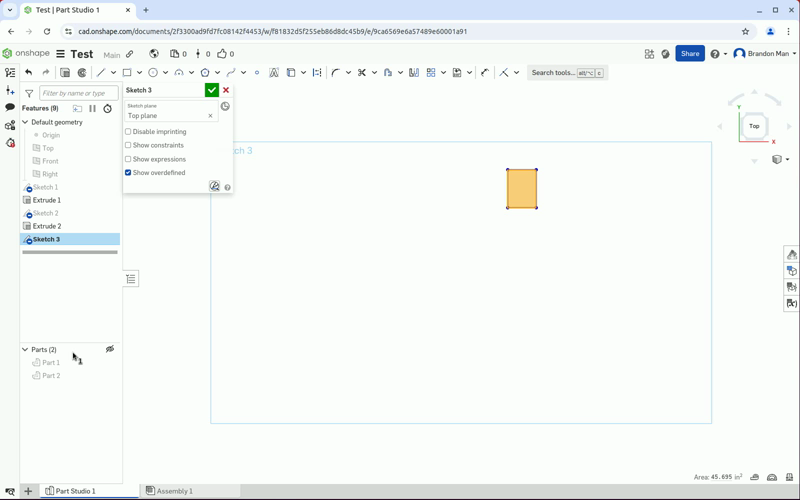
key(shift+y)
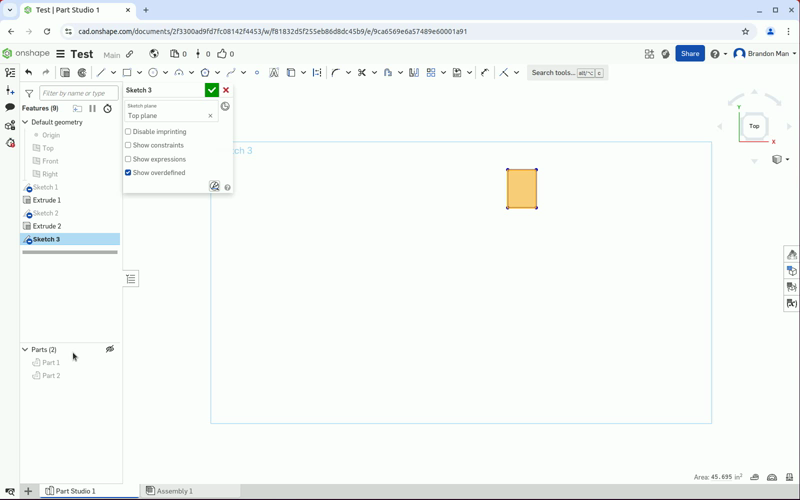
key(shift+e)
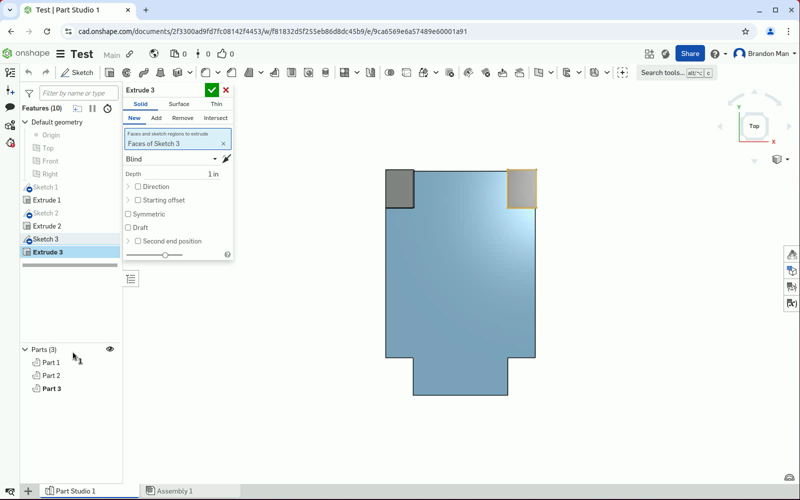
mouse_move(143, 106)
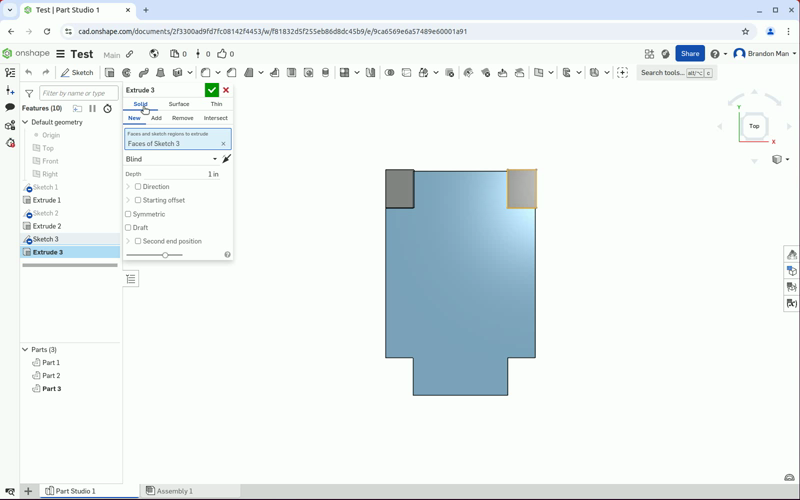
click(143, 106)
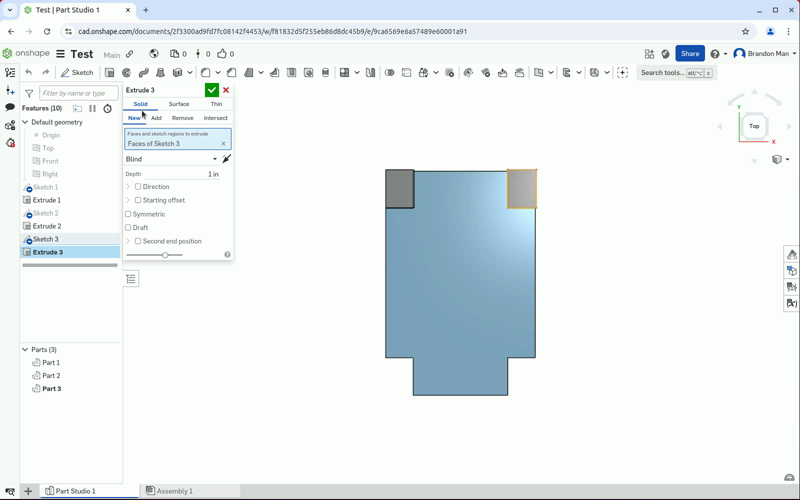
mouse_move(137, 120)
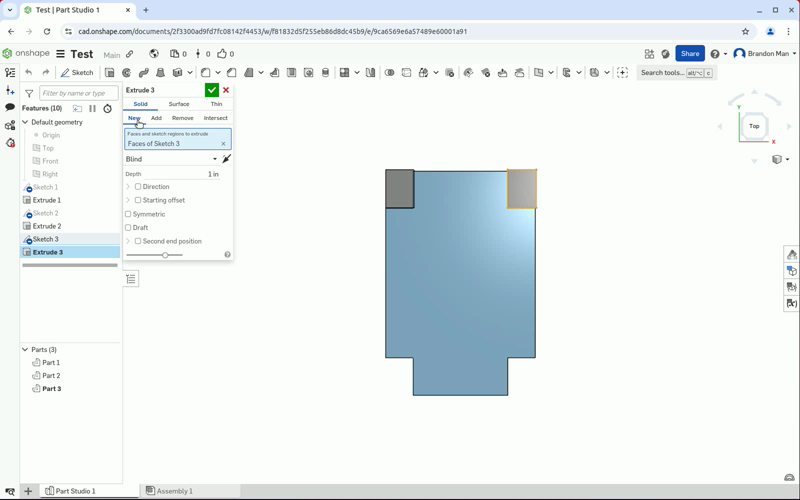
click(137, 120)
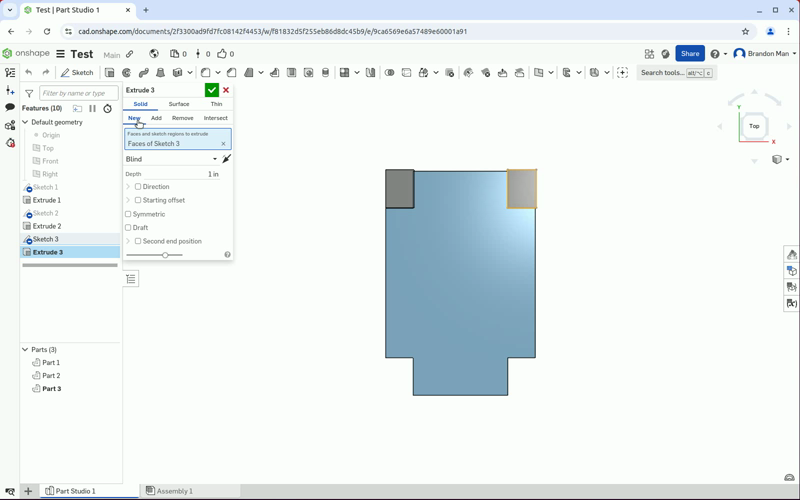
key(tab, 4)
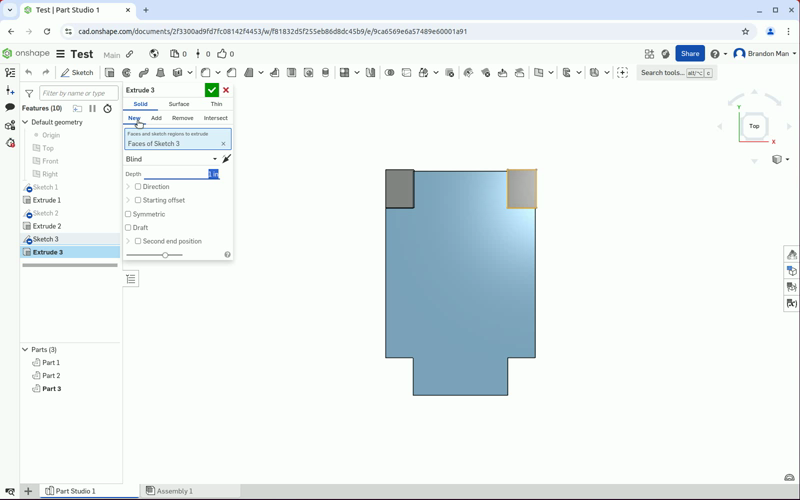
text(-1.926)
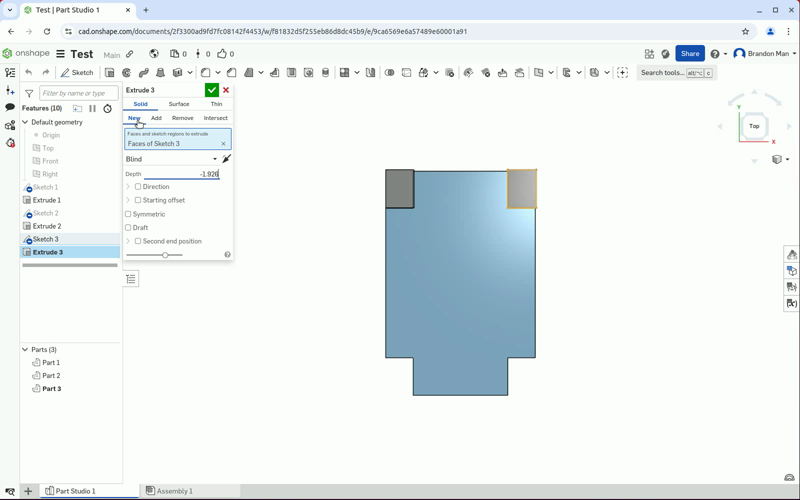
key(enter)
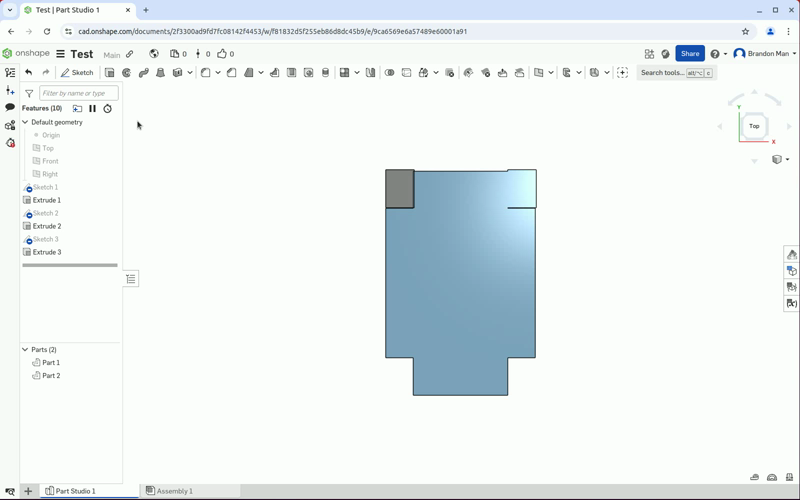
key(shift+h)
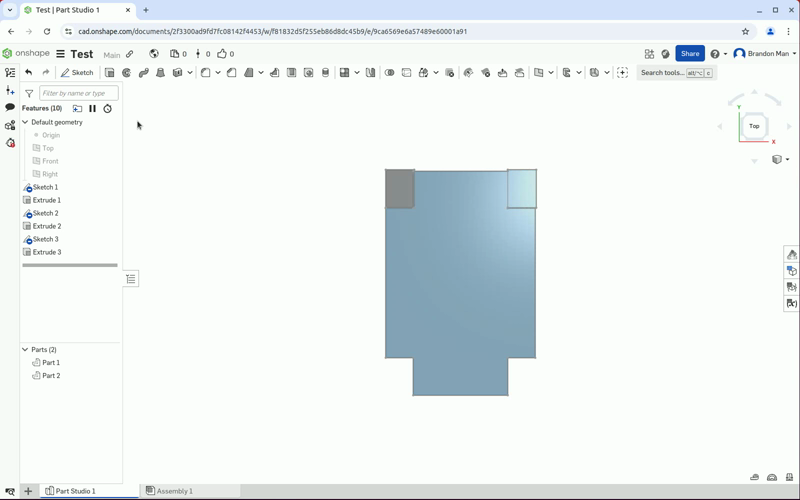
key(shift+h)
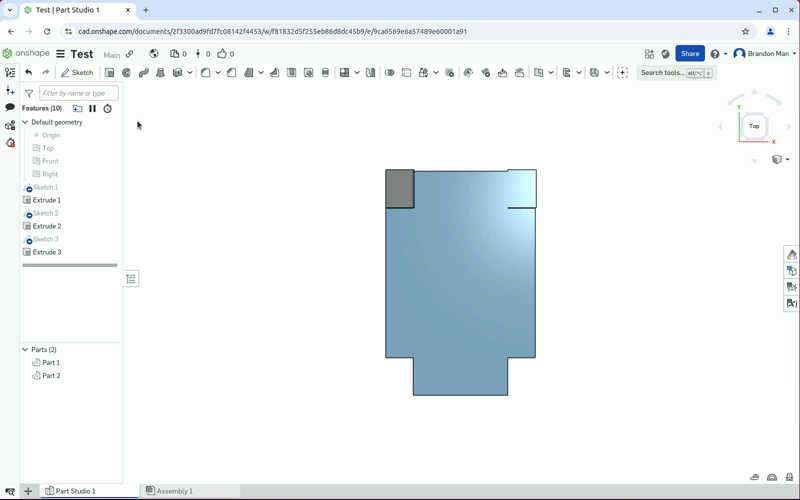
mouse_move(73, 189)
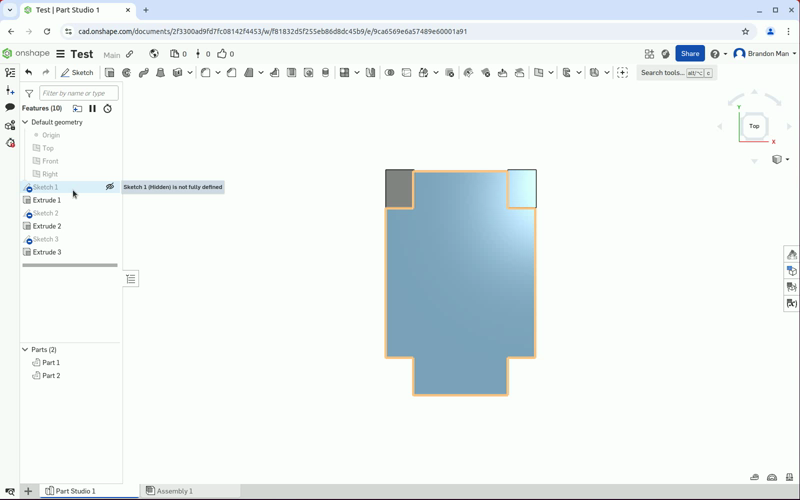
click(73, 189)
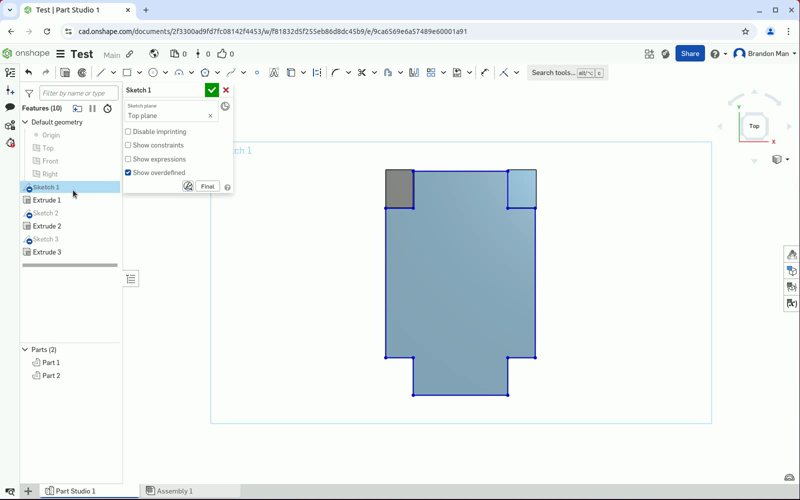
mouse_move(229, 92)
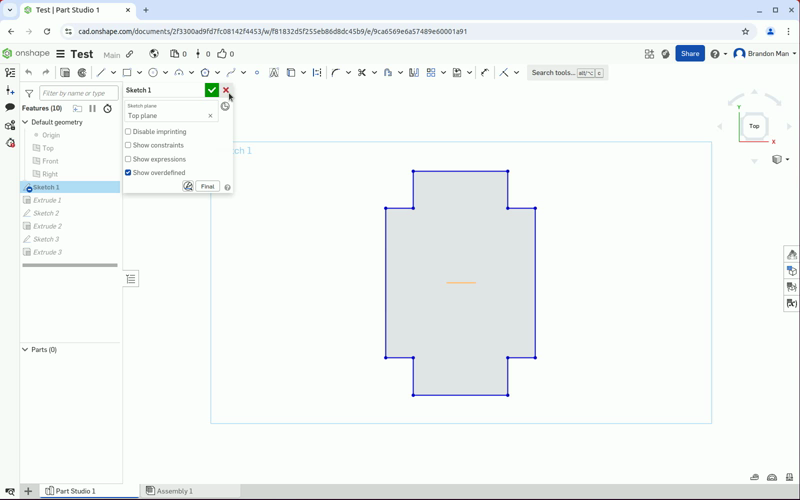
click(229, 92)
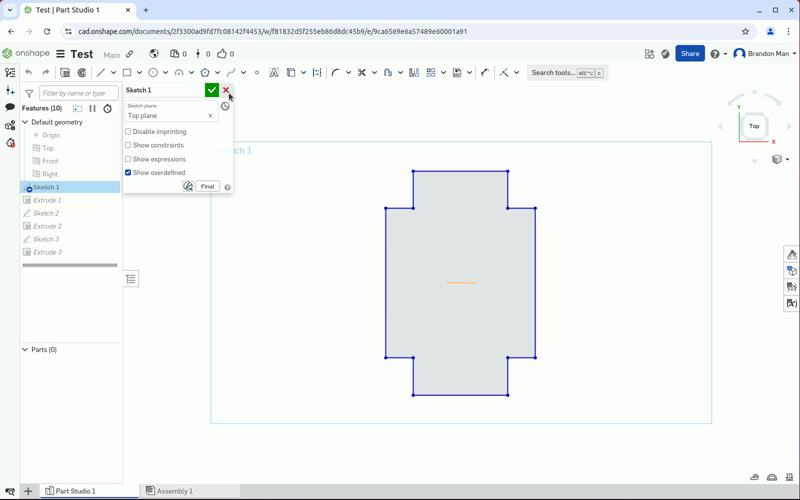
key(shift+s)
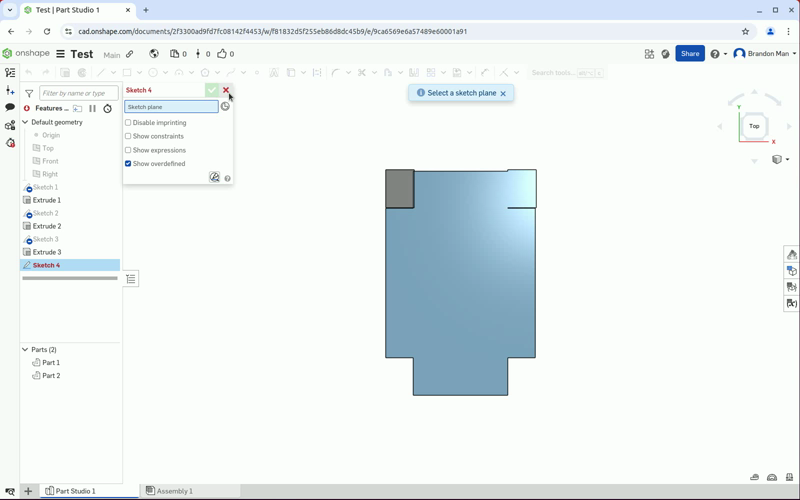
mouse_move(73, 150)
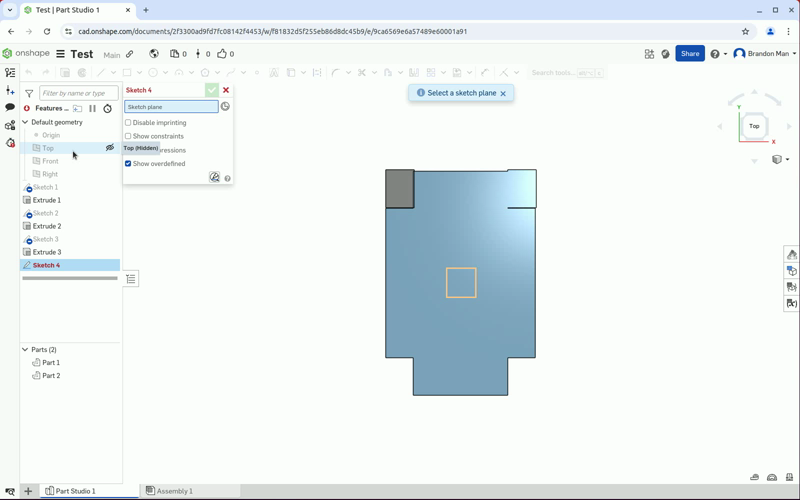
click(73, 150)
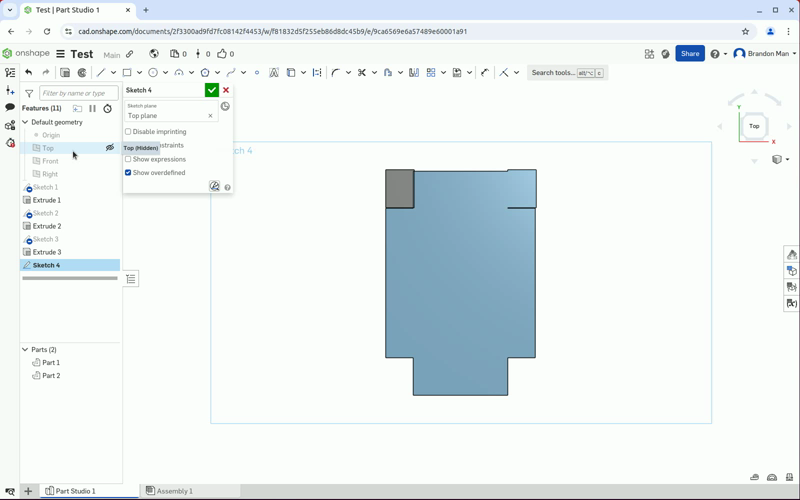
mouse_move(73, 352)
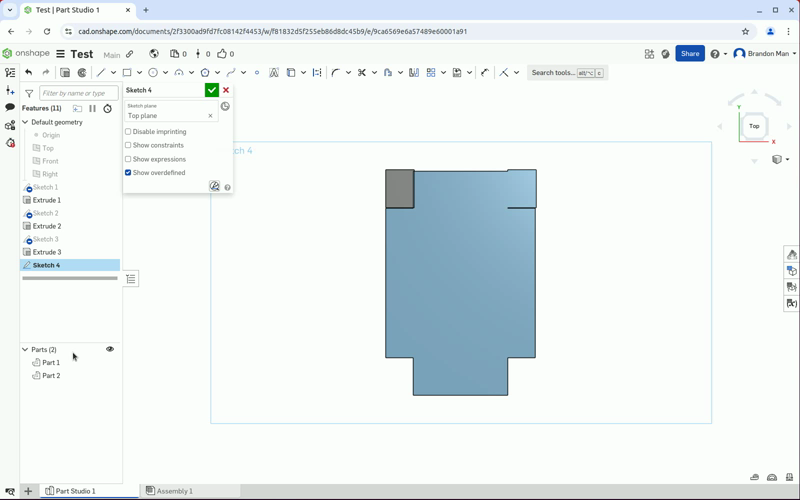
key(y)
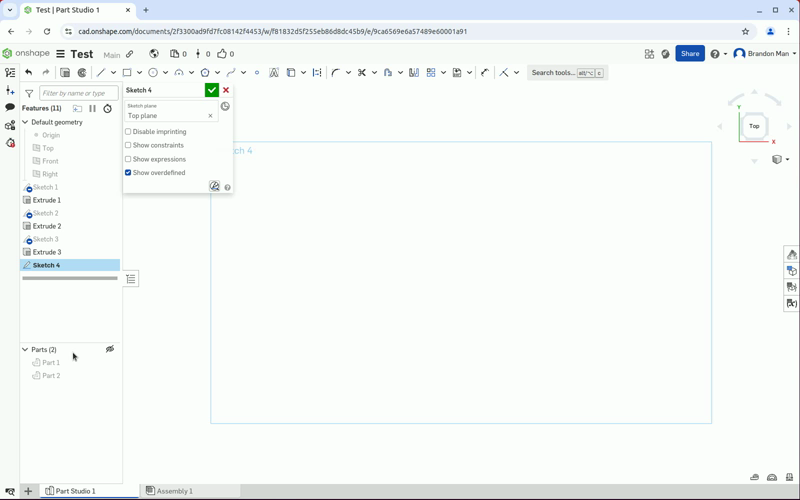
key(l)
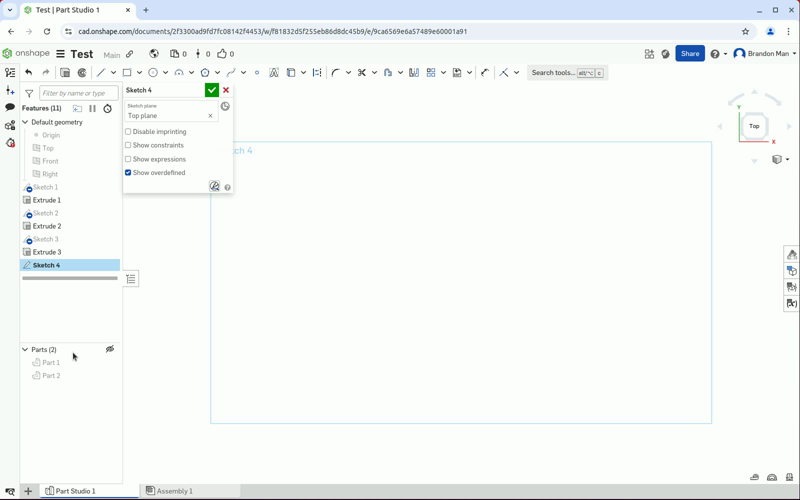
key_down(shift)
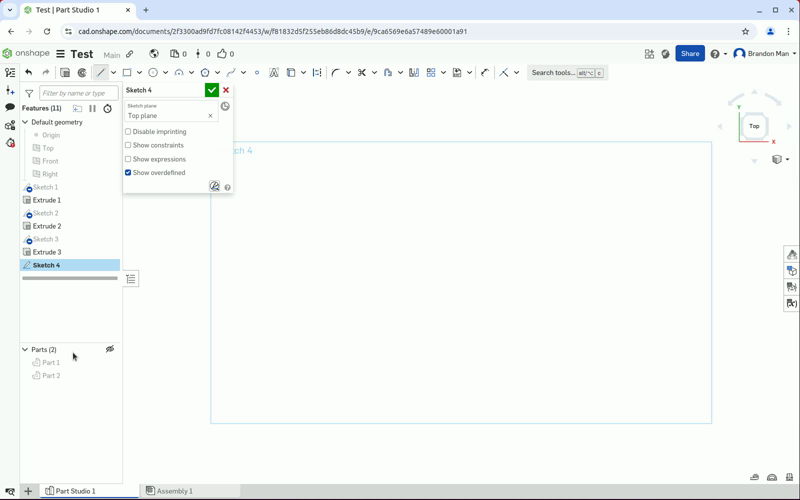
mouse_move(507, 395)
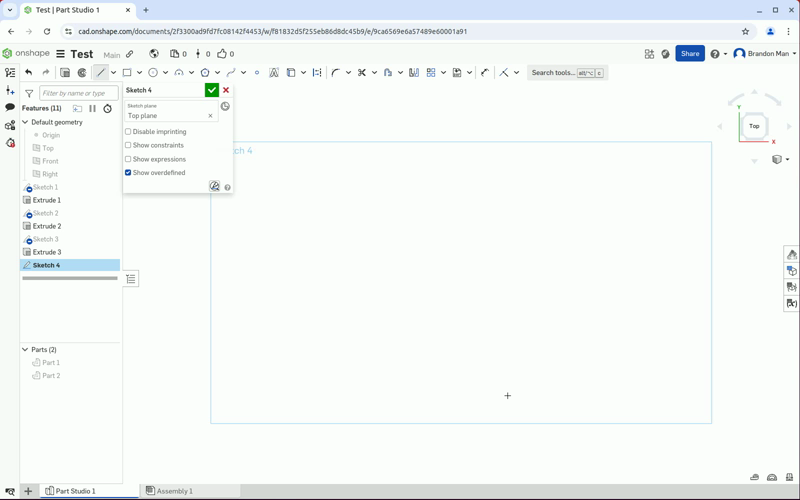
click(507, 395)
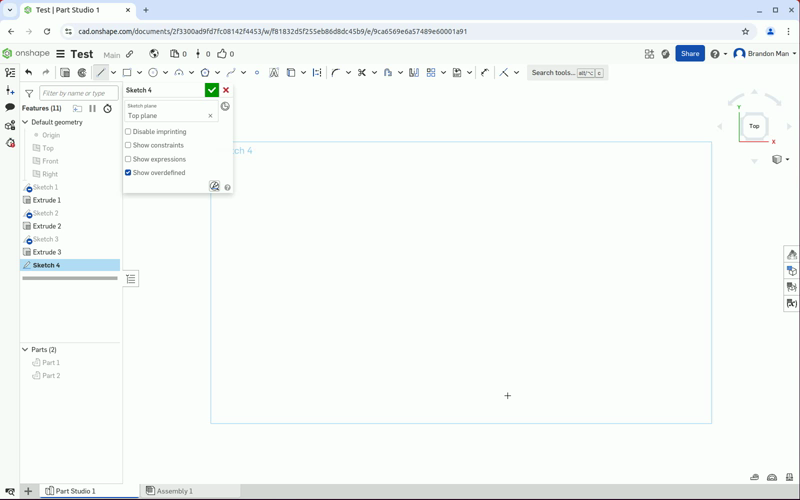
key_up(shift)
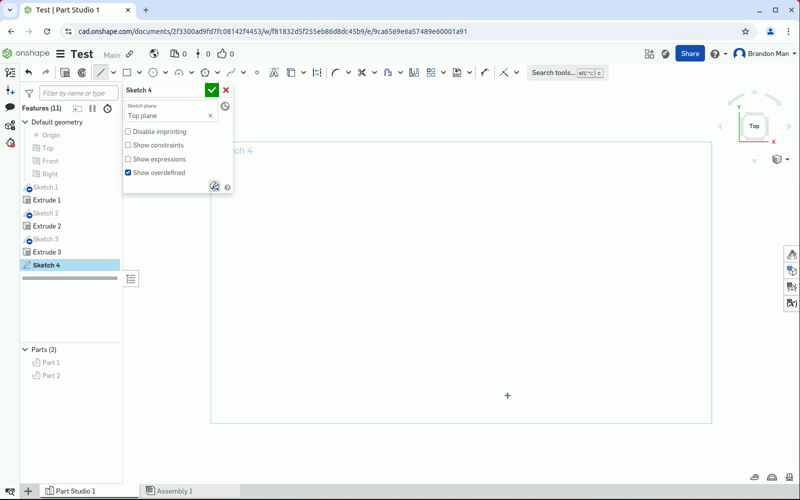
key_down(shift)
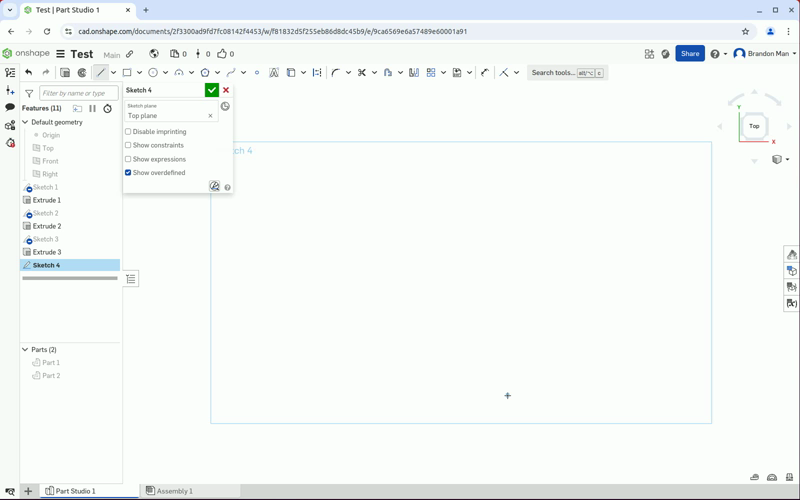
mouse_move(537, 395)
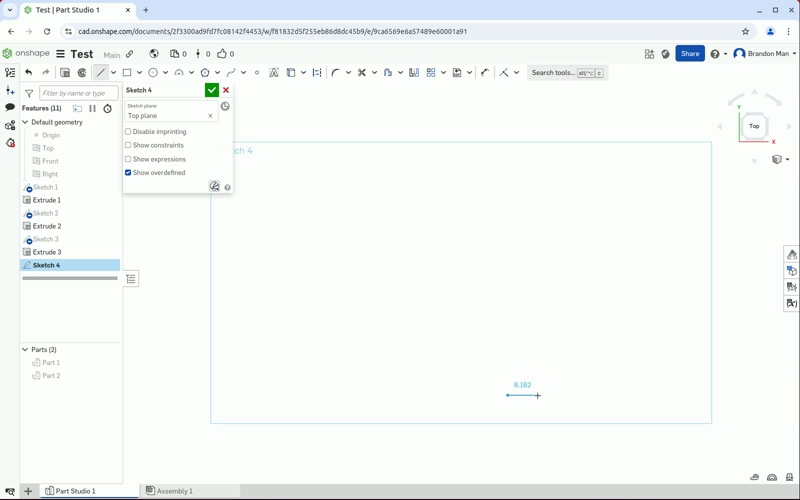
mouse_move(536, 395)
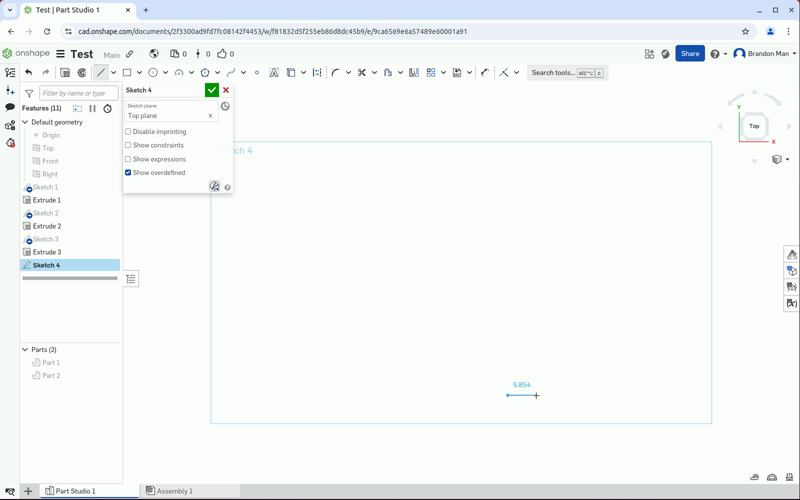
click(536, 395)
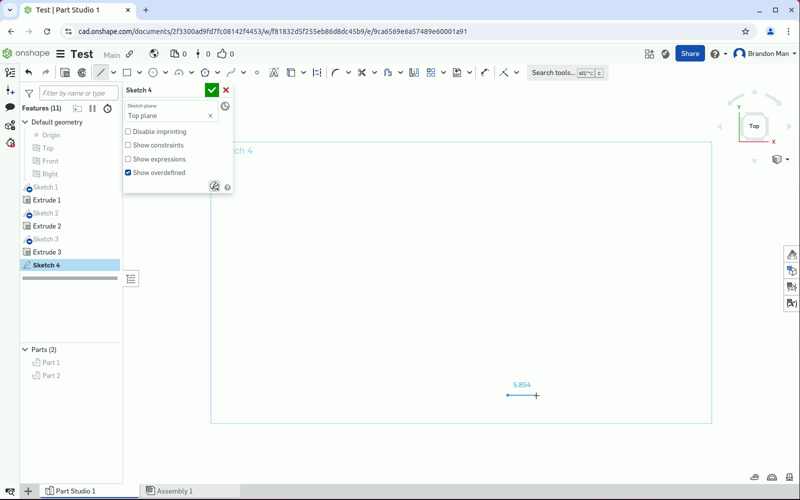
key_up(shift)
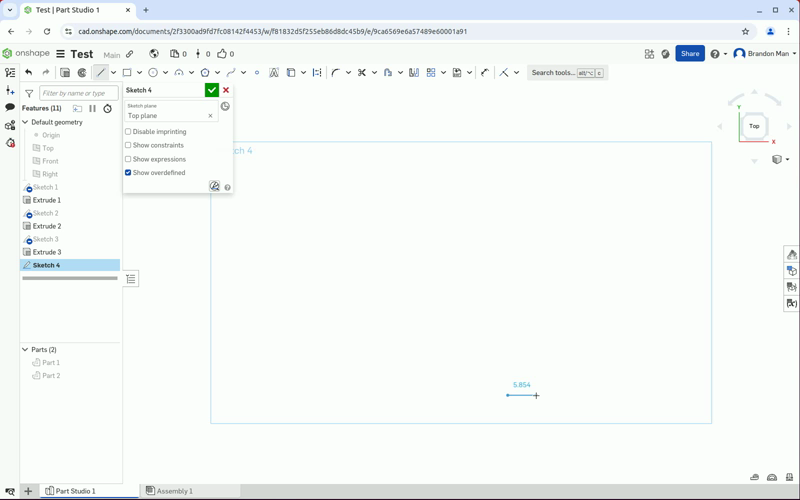
key_down(shift)
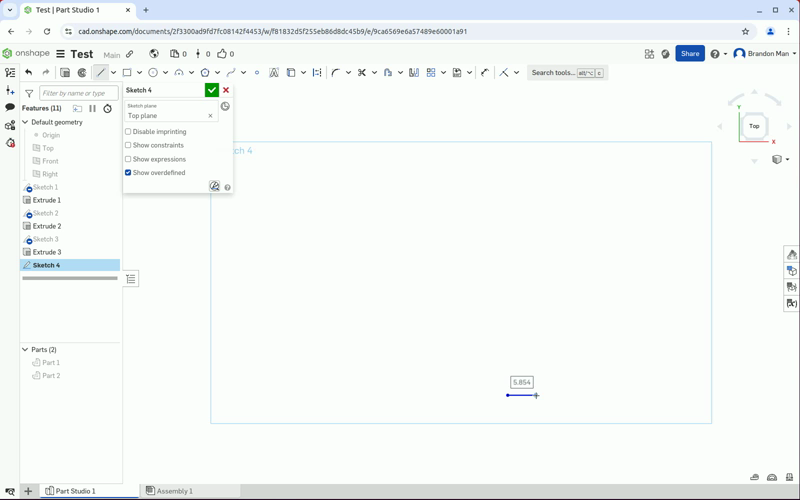
mouse_move(566, 395)
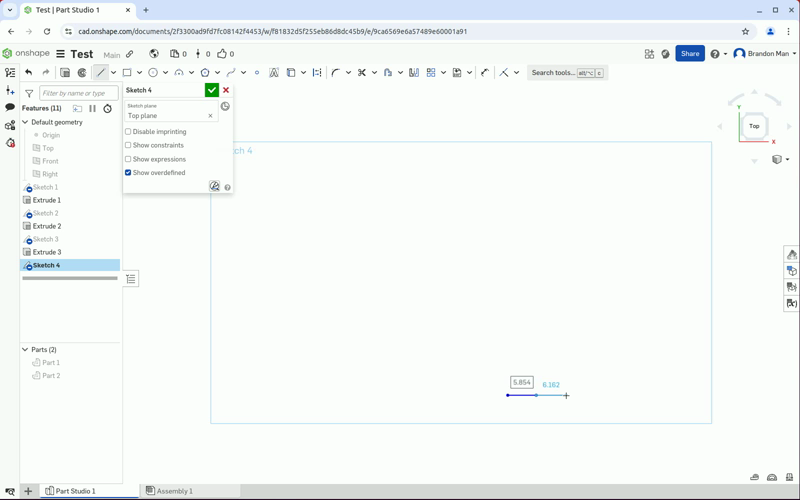
mouse_move(536, 357)
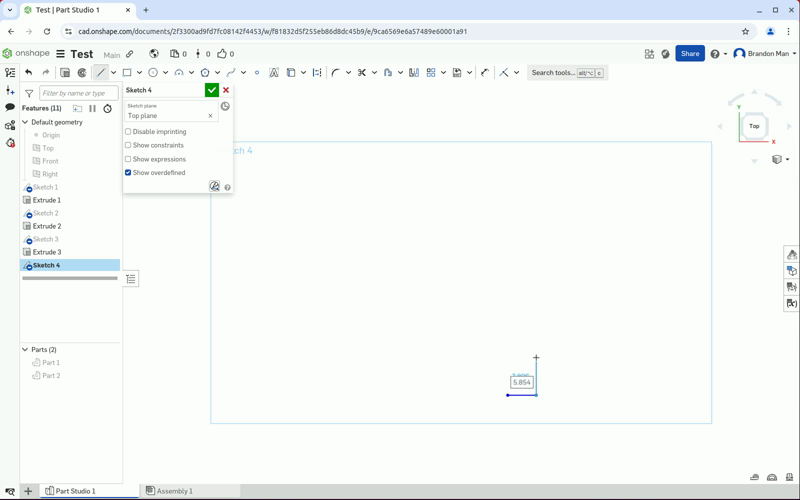
click(536, 357)
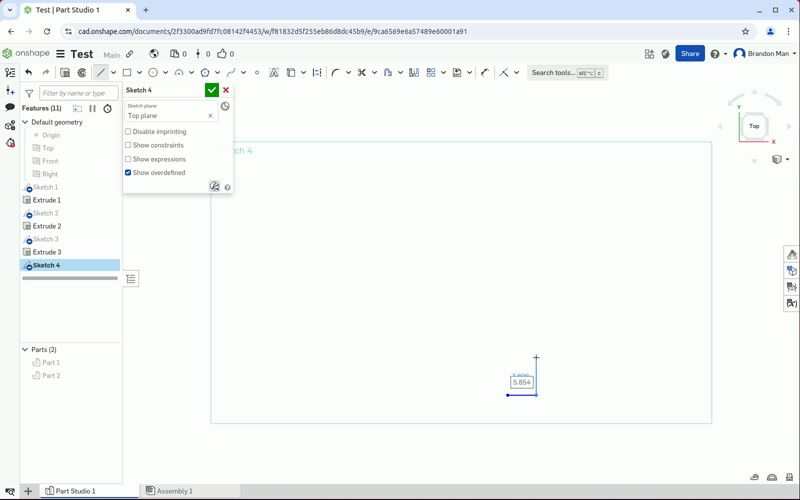
key_up(shift)
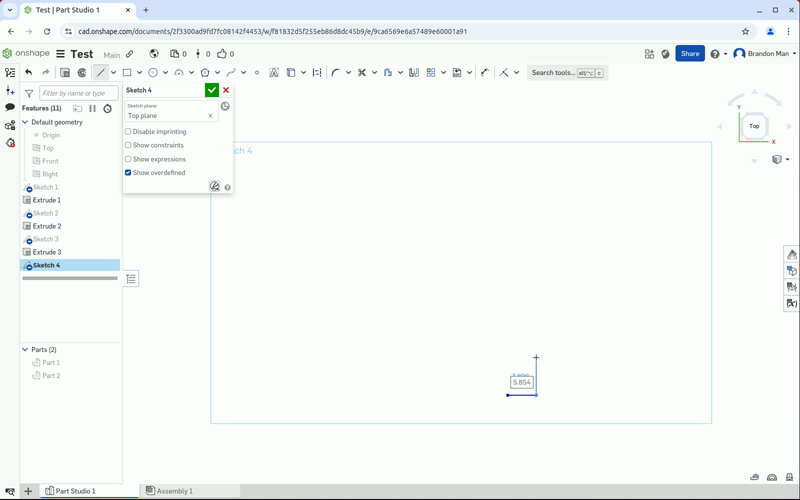
key_down(shift)
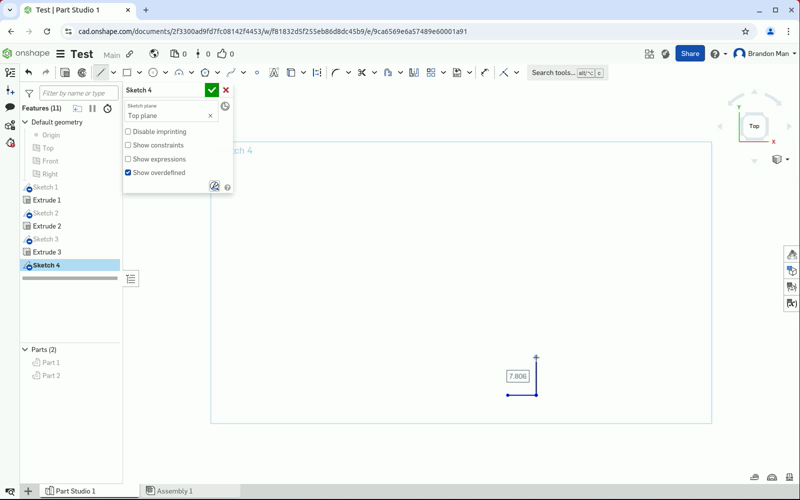
mouse_move(566, 357)
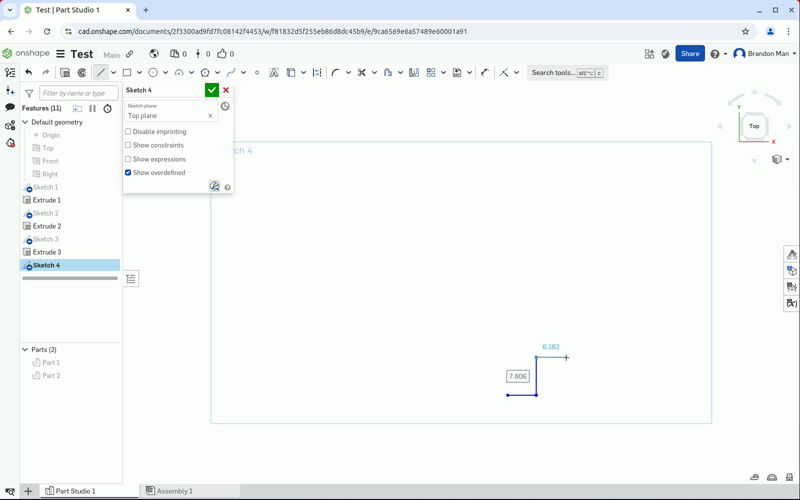
mouse_move(507, 357)
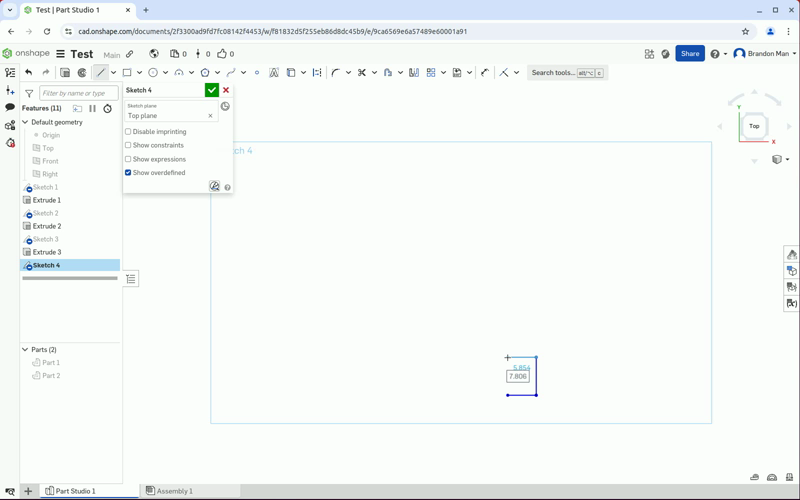
click(507, 357)
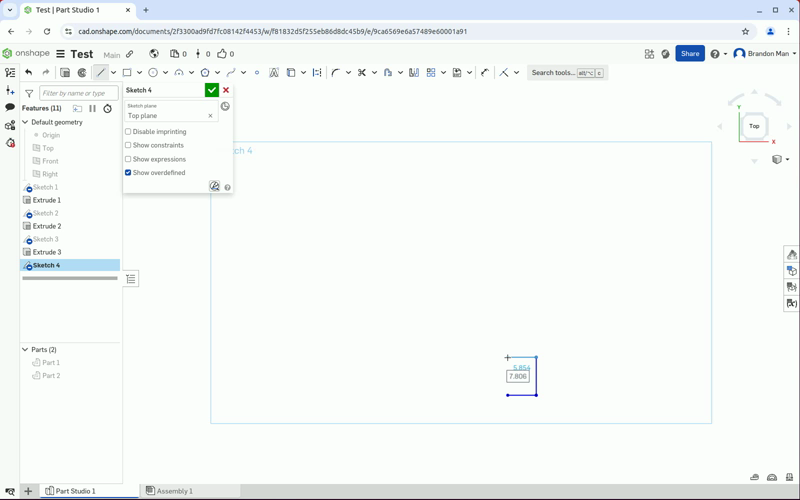
key_up(shift)
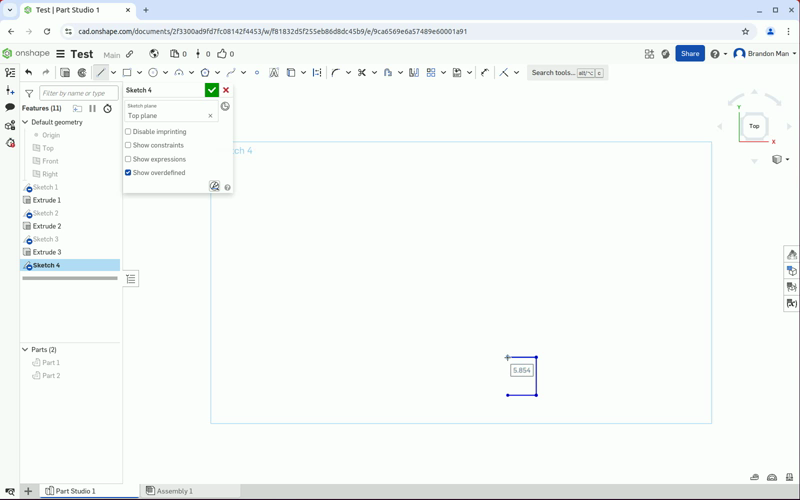
mouse_move(537, 357)
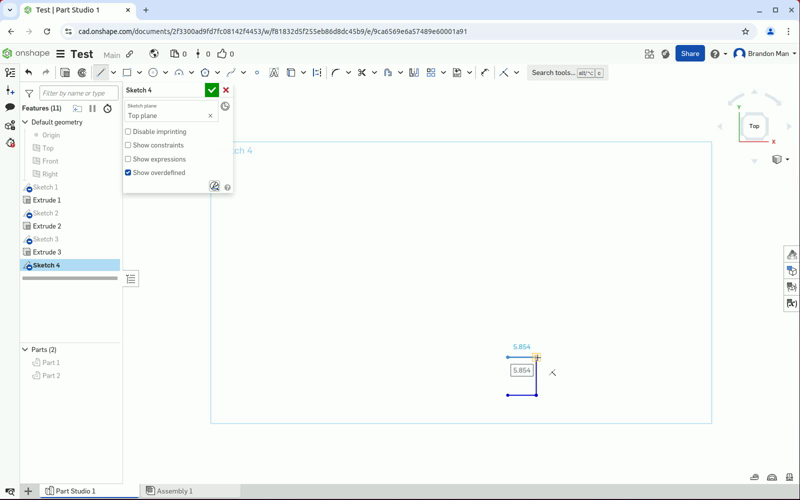
key_down(shift)
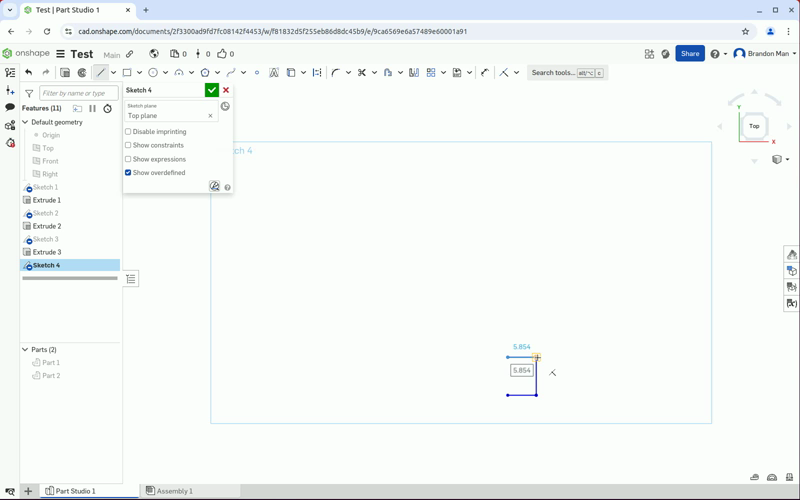
mouse_move(507, 395)
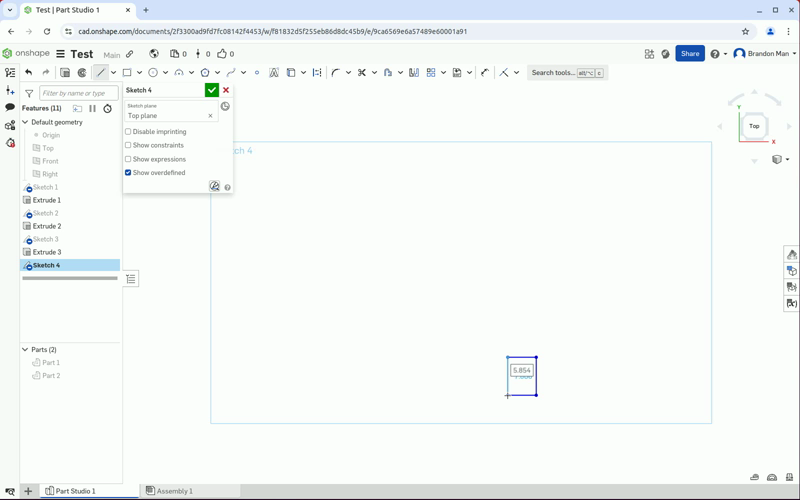
key_up(shift)
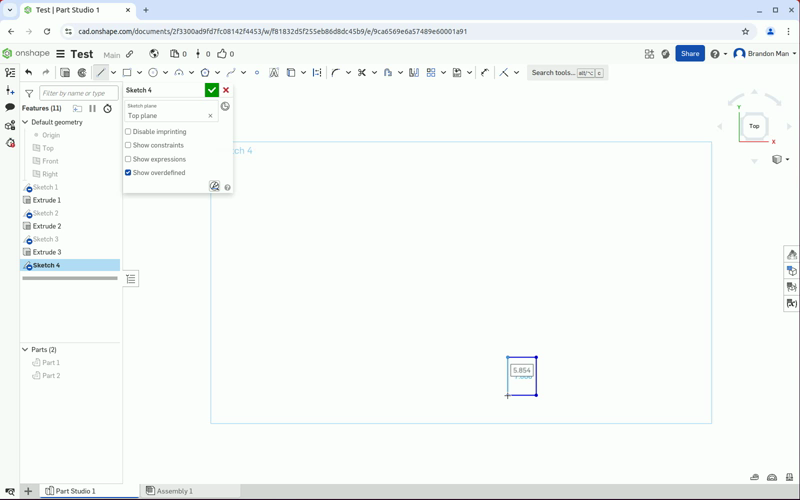
click(507, 395)
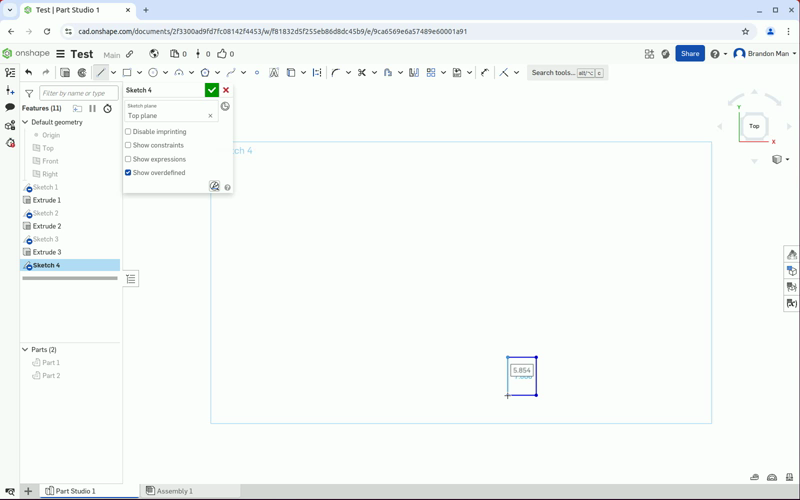
key(esc)
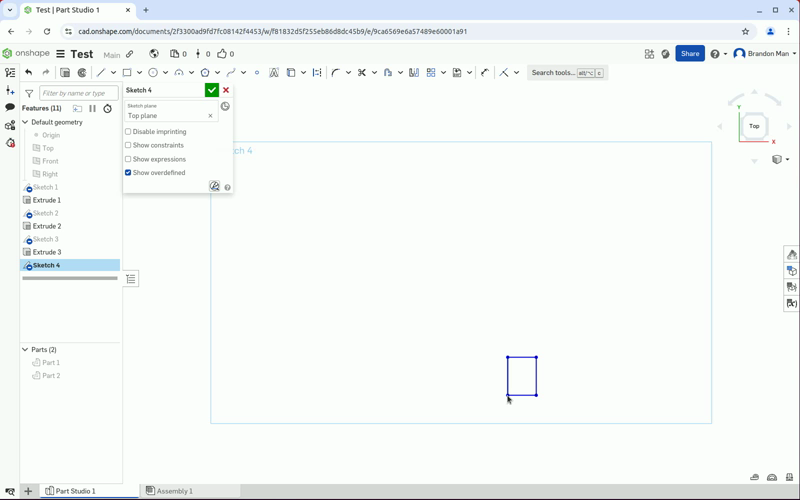
mouse_move(532, 379)
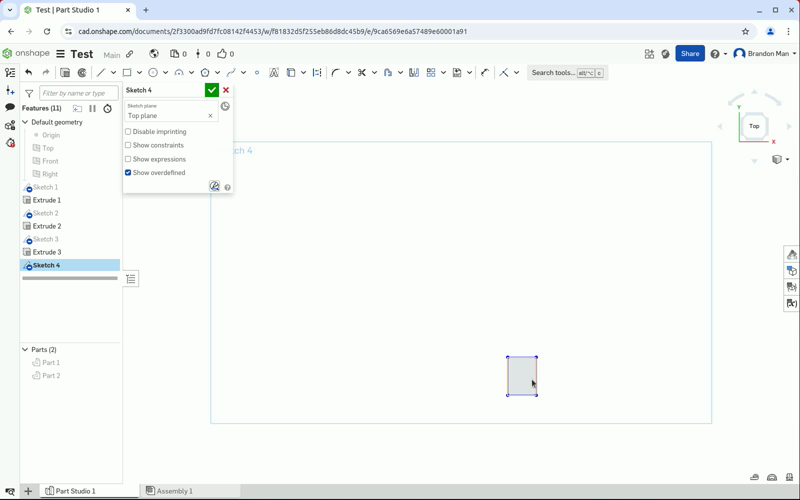
scroll(6)
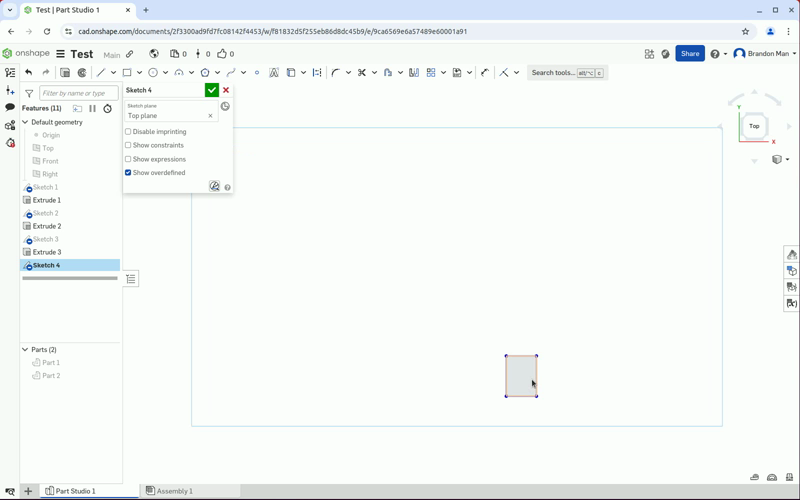
scroll(6)
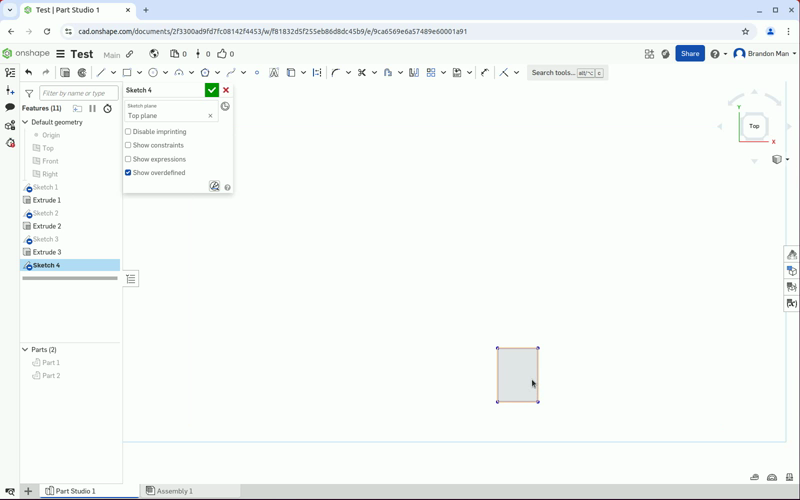
scroll(6)
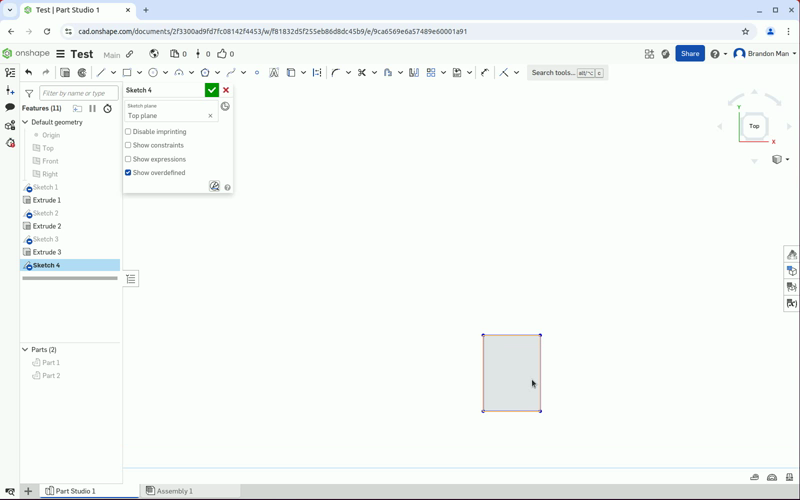
scroll(6)
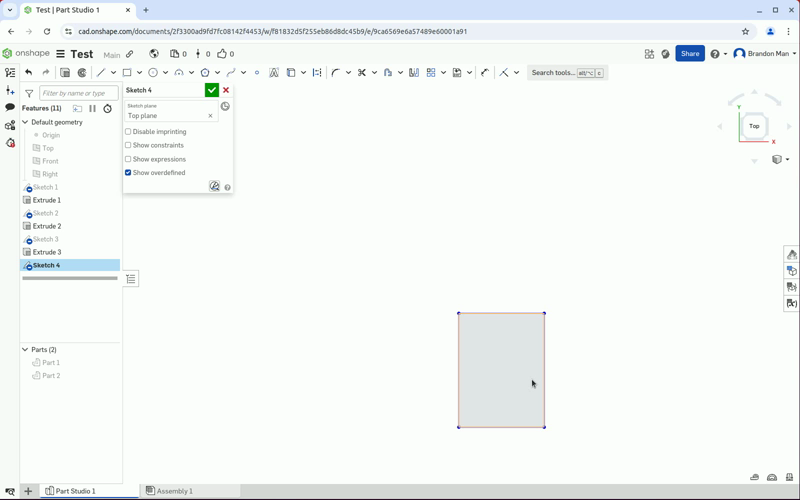
scroll(6)
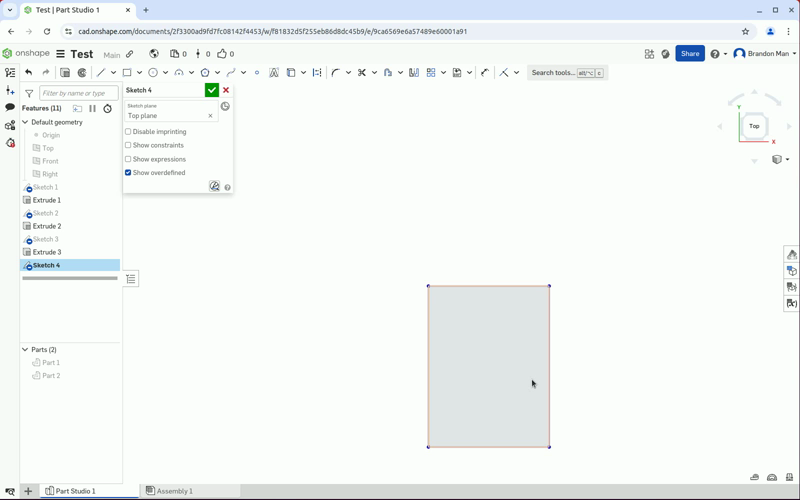
scroll(6)
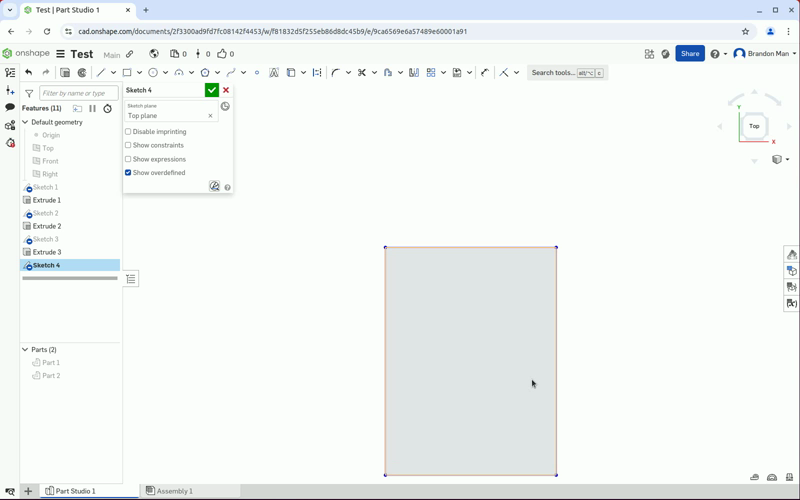
scroll(6)
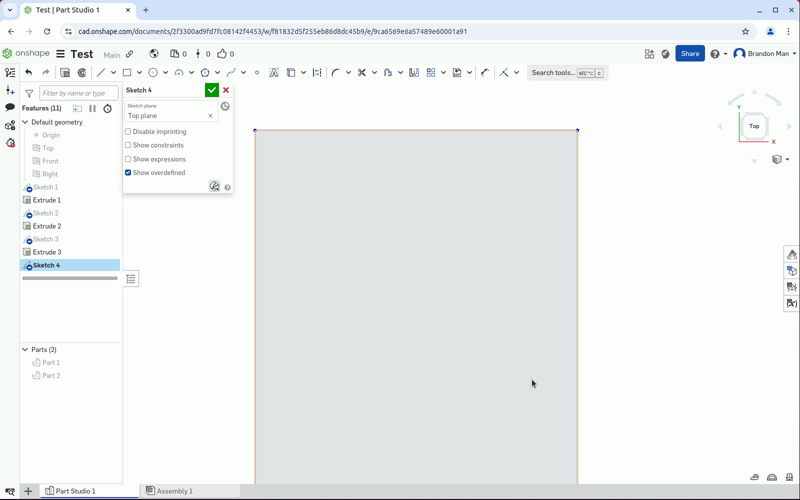
click(532, 379)
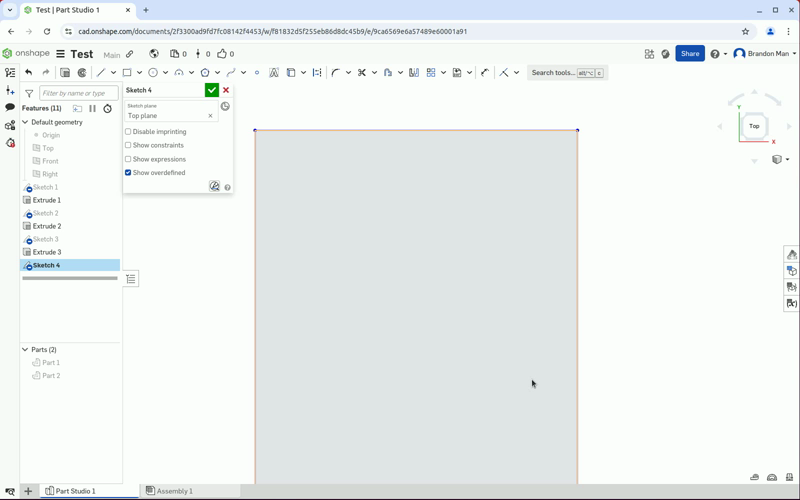
scroll(-6)
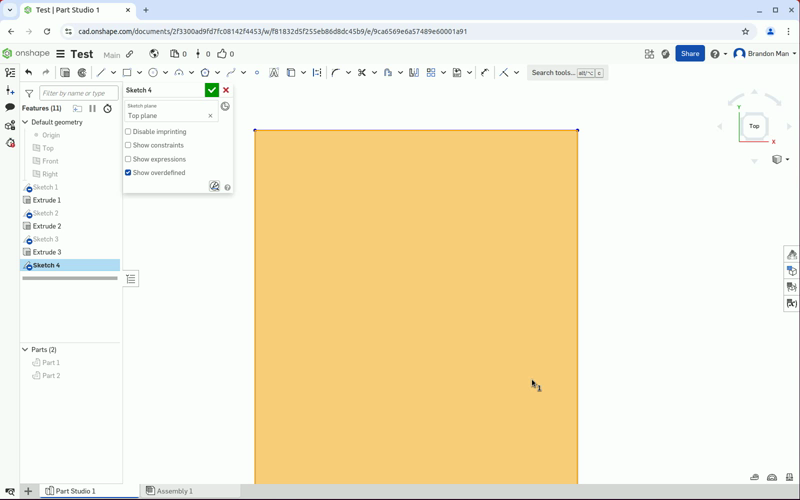
scroll(-6)
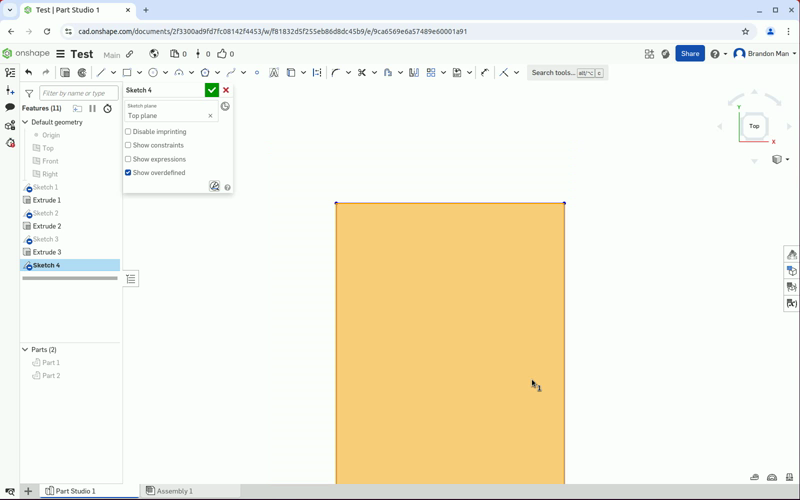
scroll(-6)
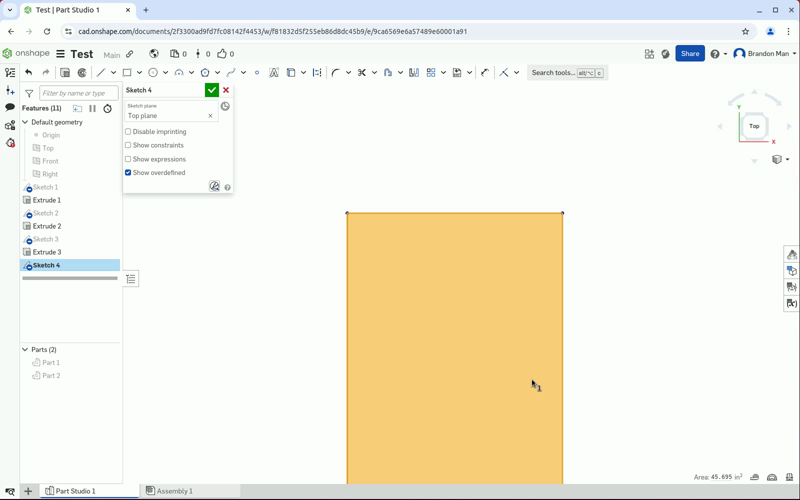
scroll(-6)
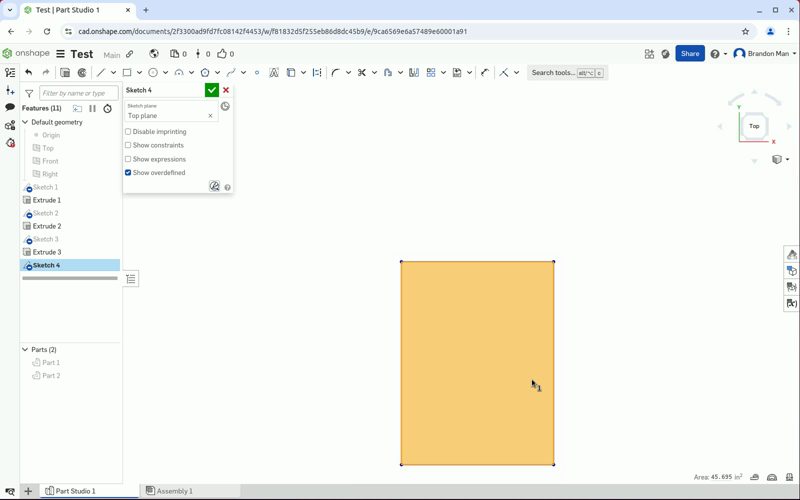
scroll(-6)
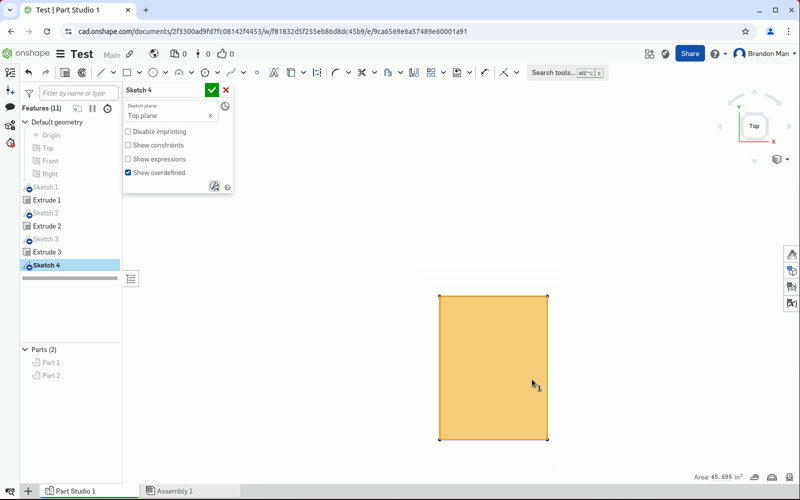
scroll(-6)
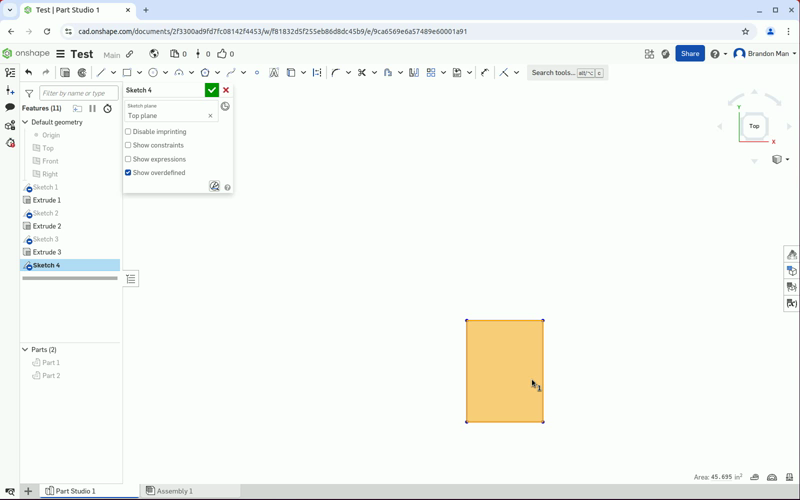
scroll(-6)
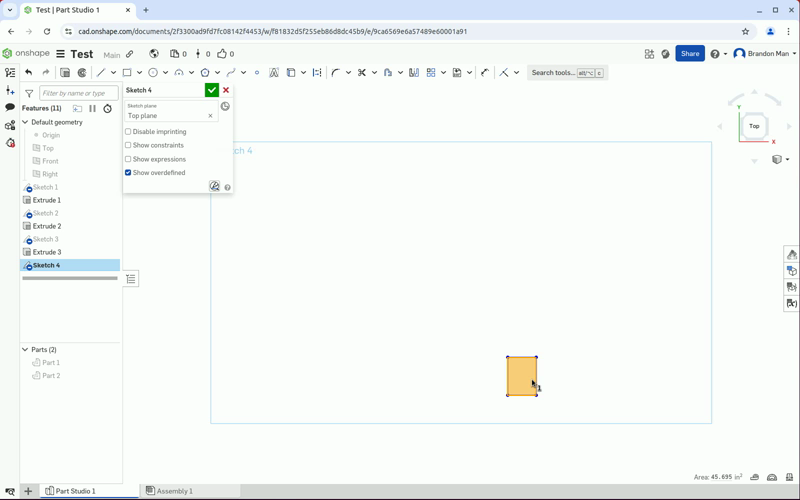
mouse_move(73, 352)
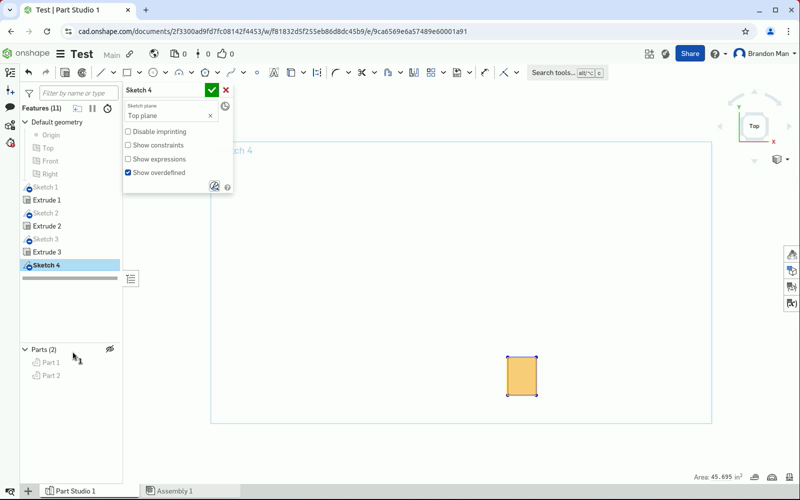
key(shift+y)
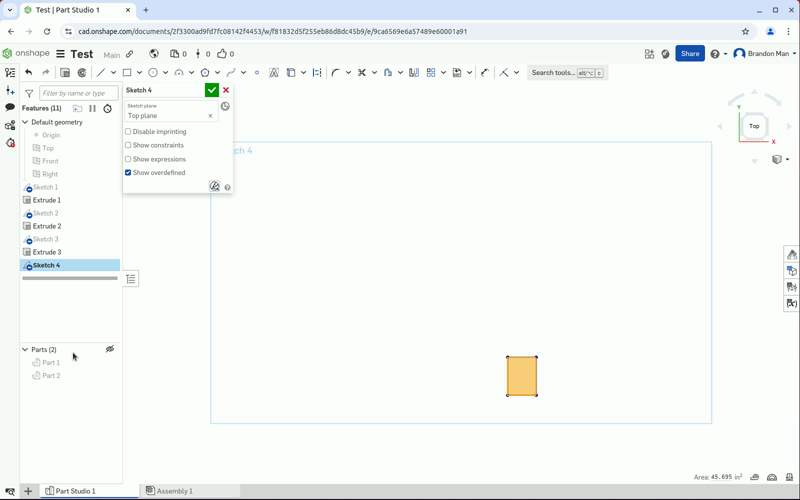
key(shift+e)
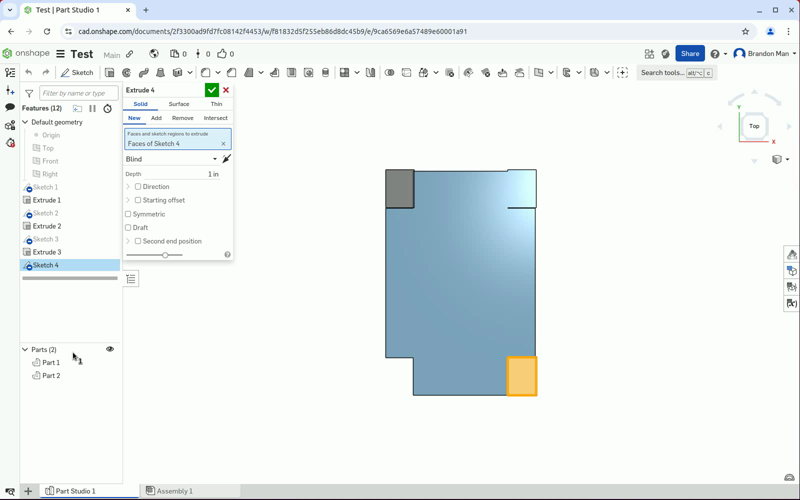
mouse_move(143, 106)
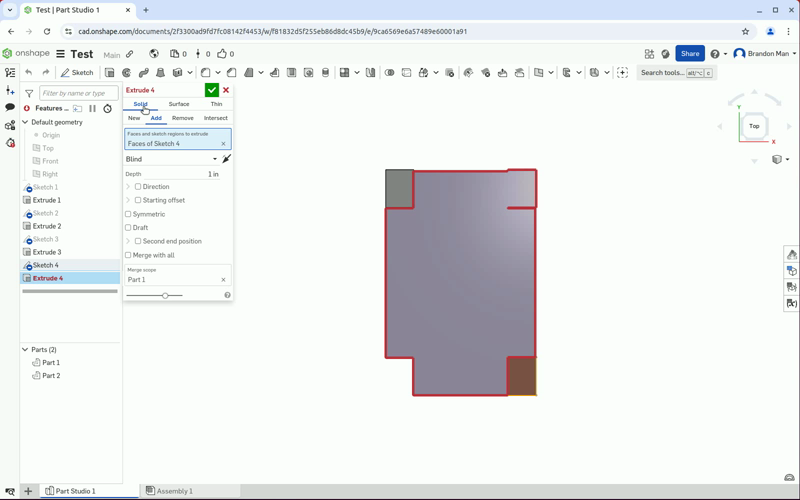
click(143, 106)
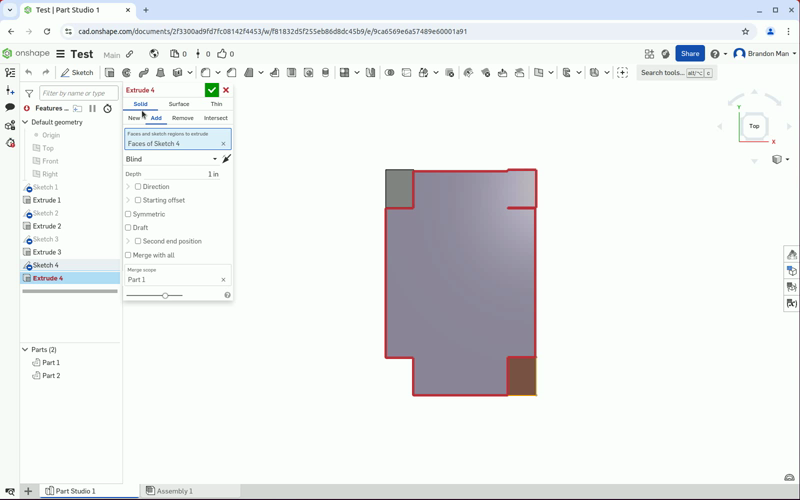
mouse_move(137, 120)
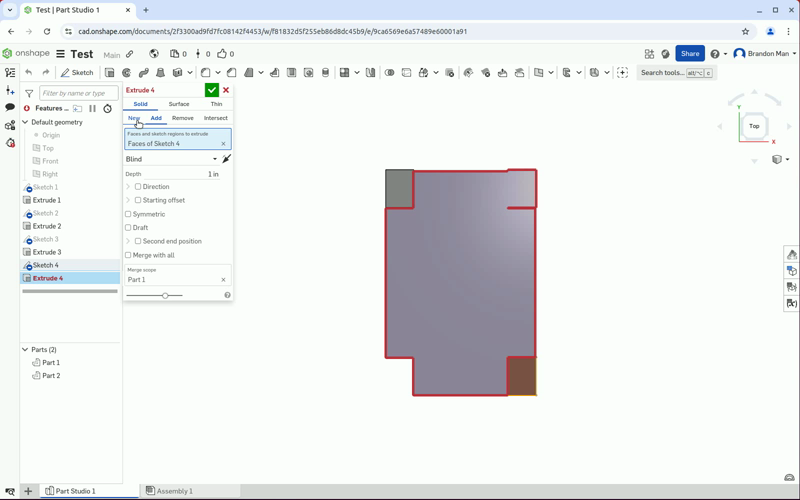
click(137, 120)
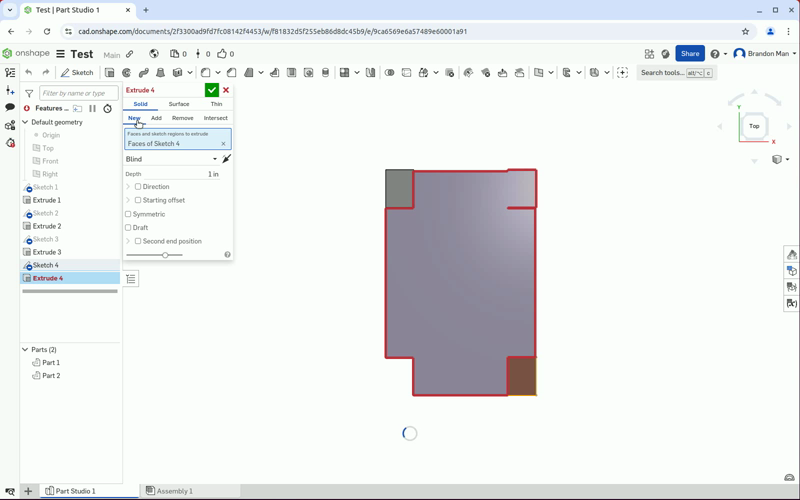
key(tab, 4)
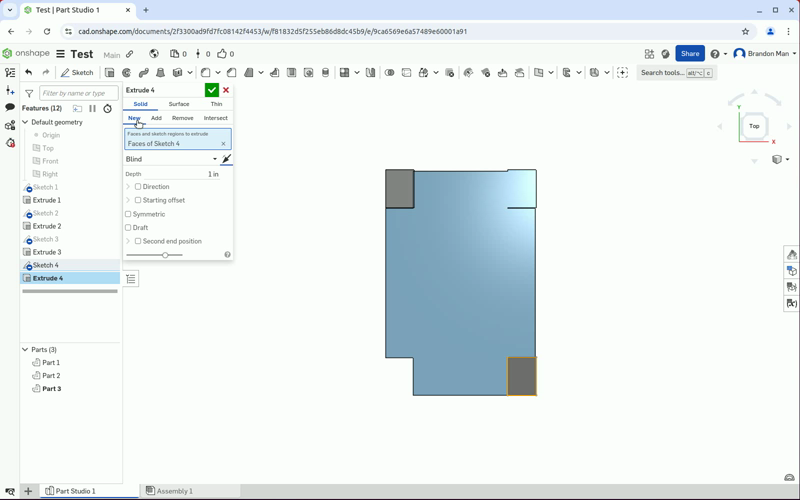
text(-1.926)
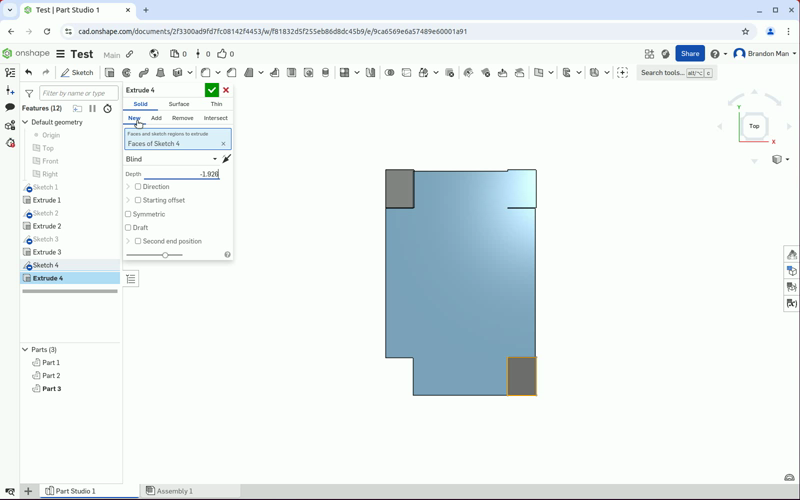
key(enter)
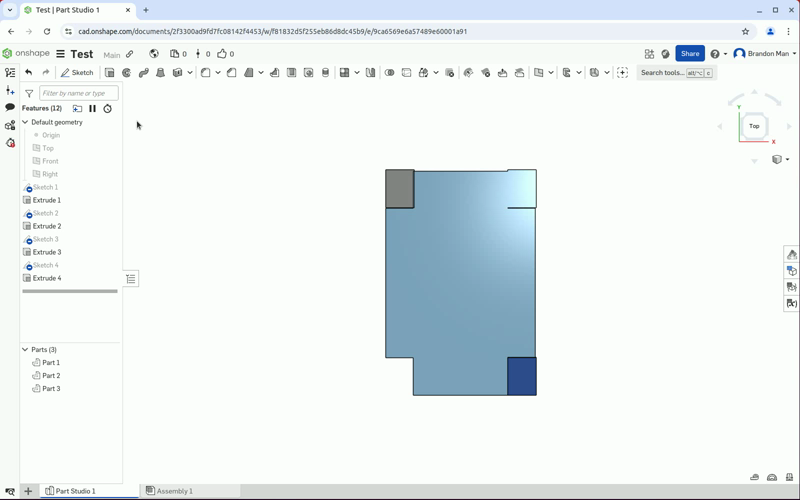
key(shift+h)
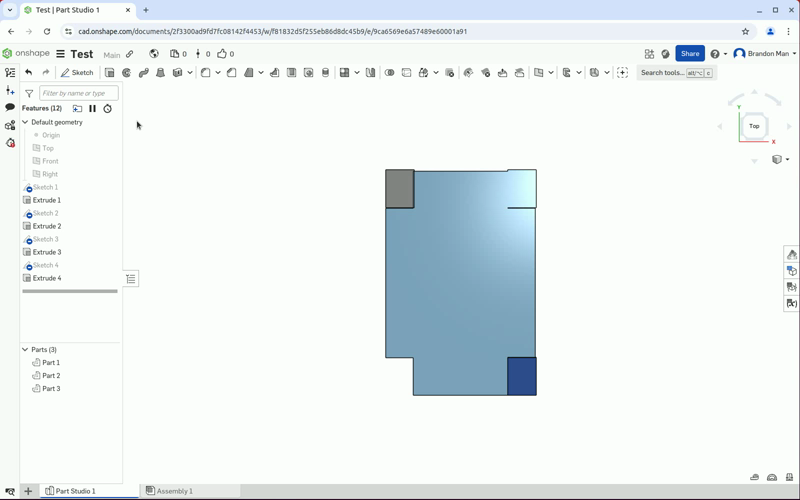
key(shift+h)
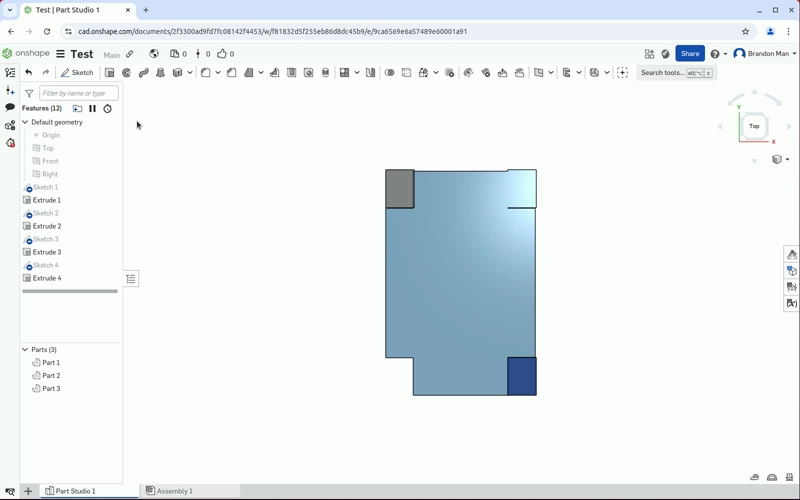
mouse_move(73, 189)
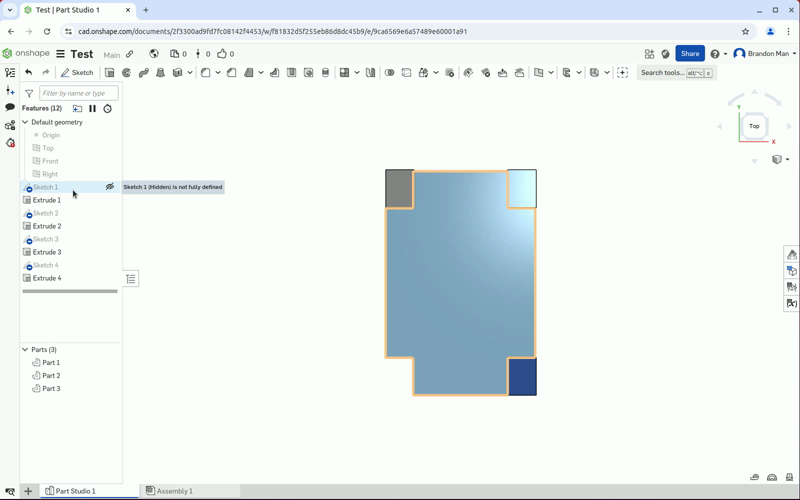
click(73, 189)
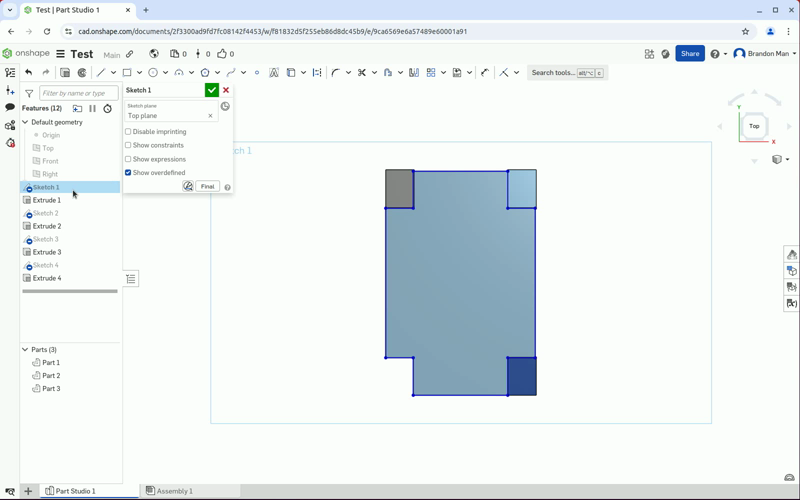
mouse_move(229, 92)
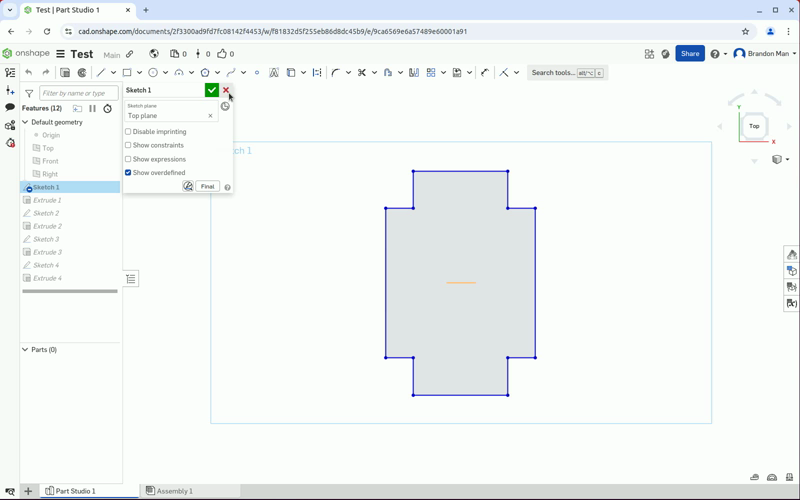
click(229, 92)
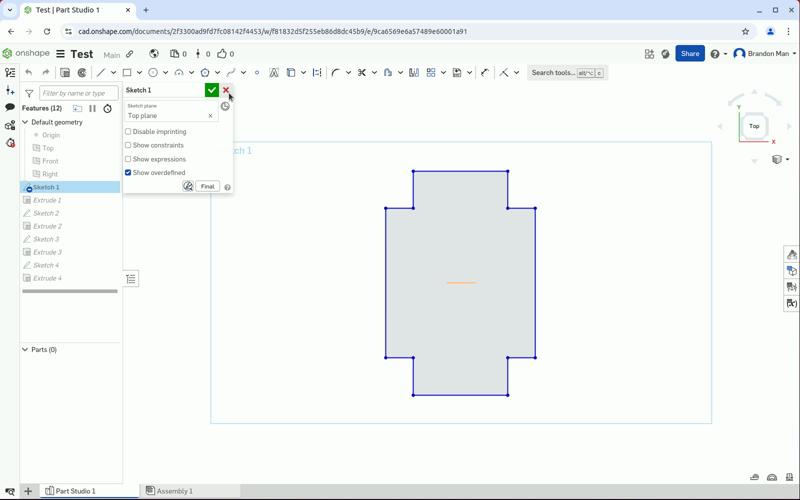
key(shift+s)
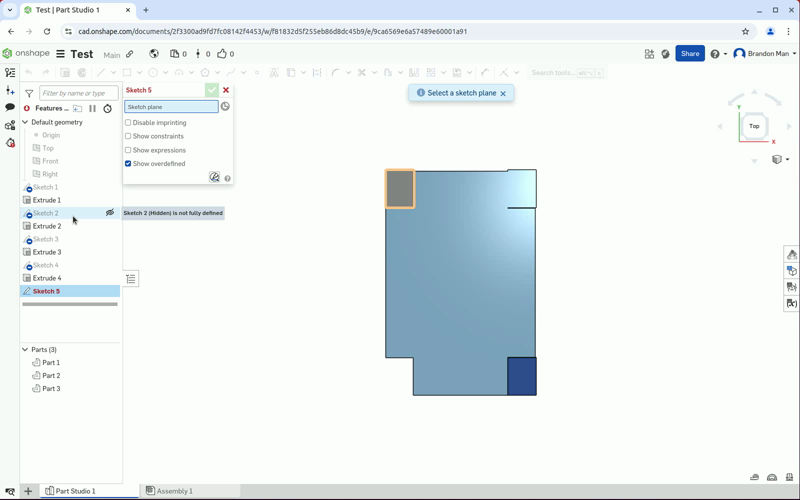
scroll(3)
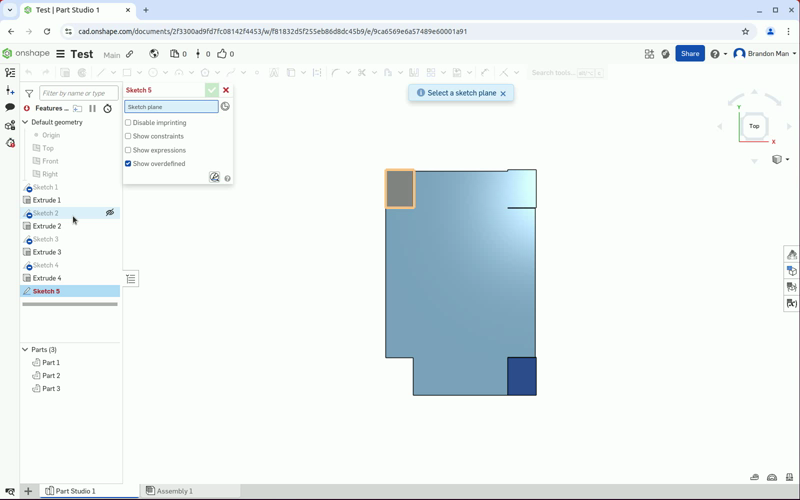
mouse_move(73, 150)
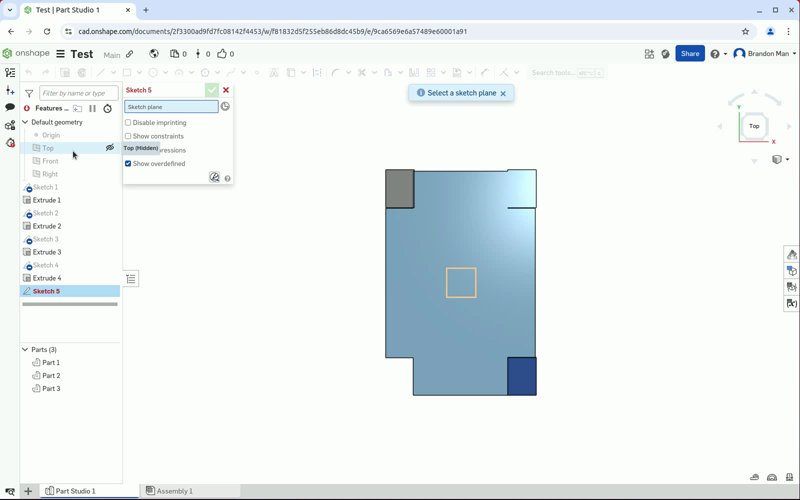
click(73, 150)
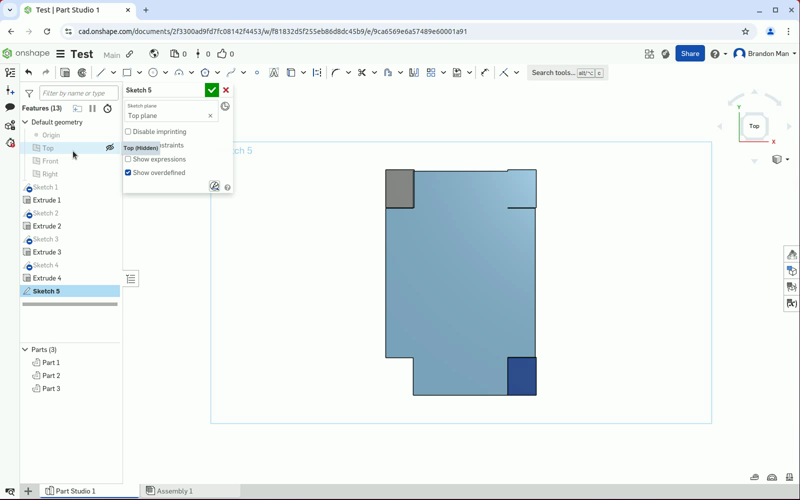
mouse_move(73, 352)
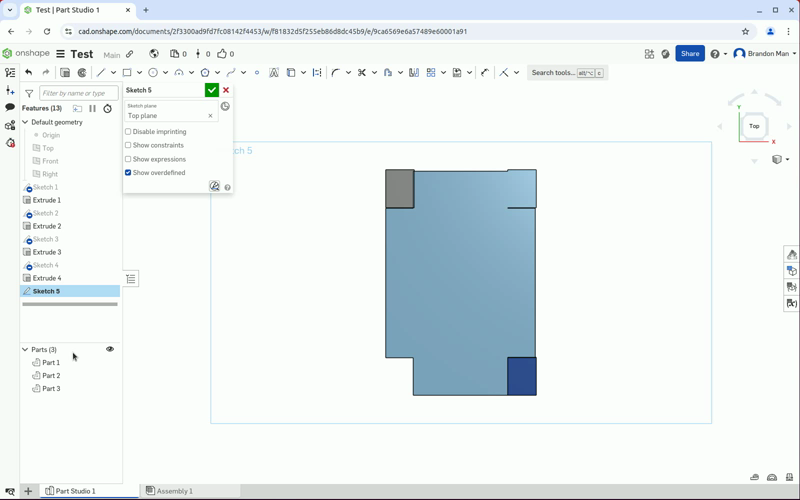
key(y)
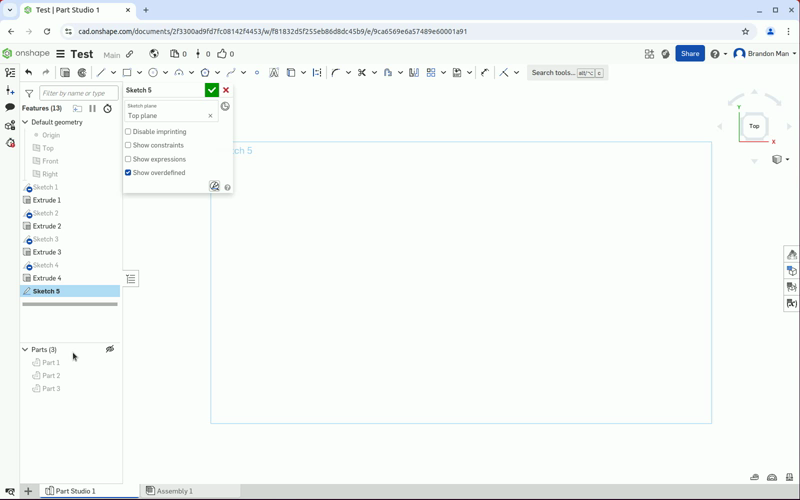
key(l)
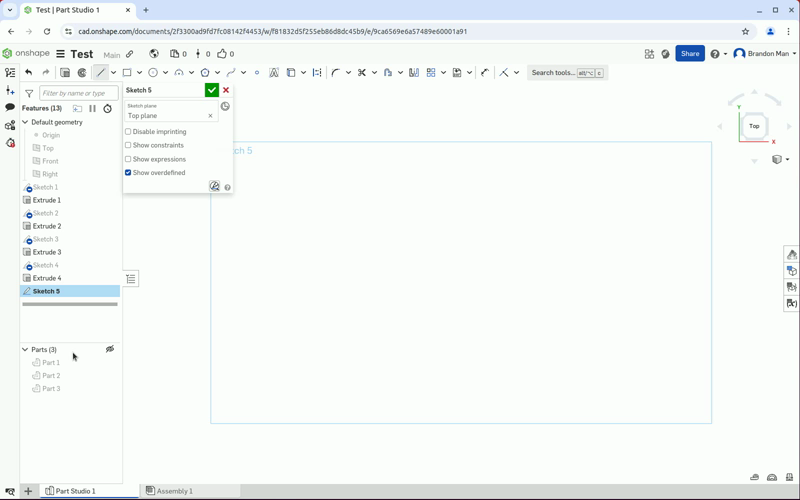
key_down(shift)
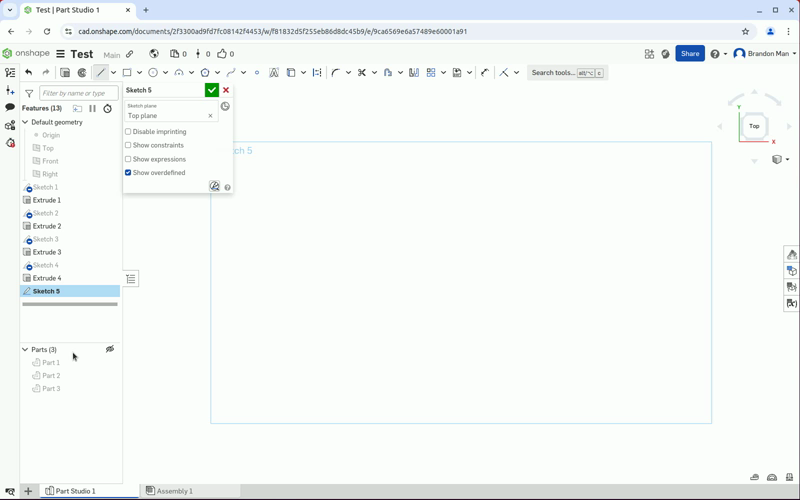
mouse_move(385, 395)
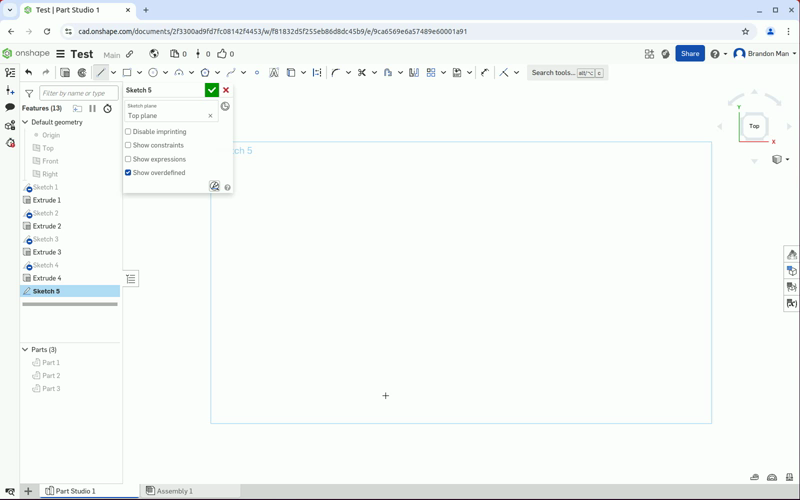
click(385, 395)
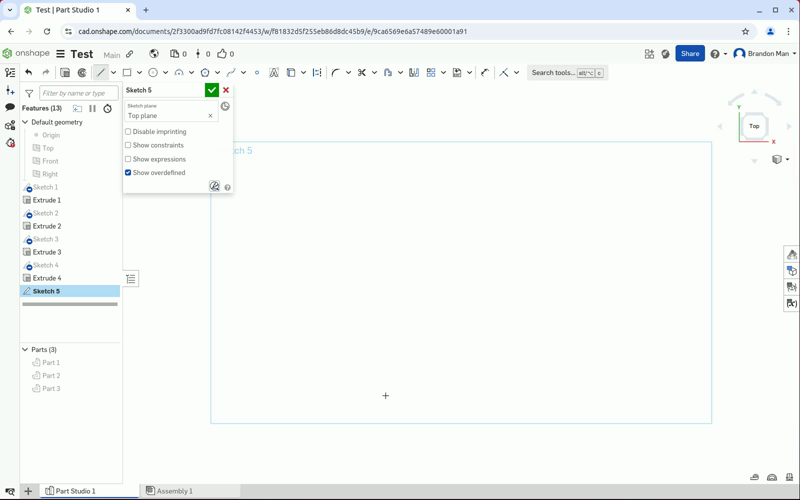
key_up(shift)
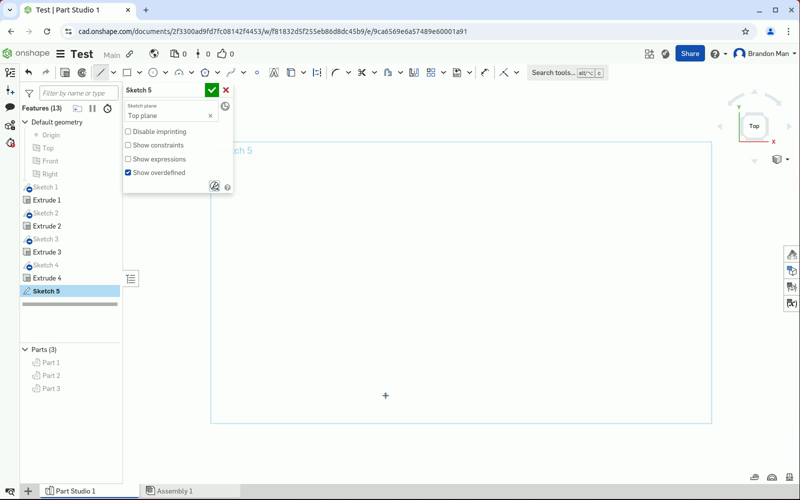
key_down(shift)
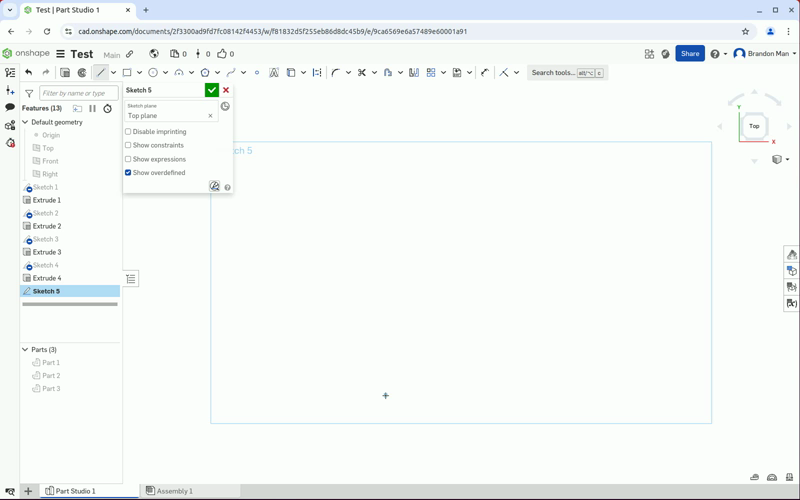
mouse_move(415, 395)
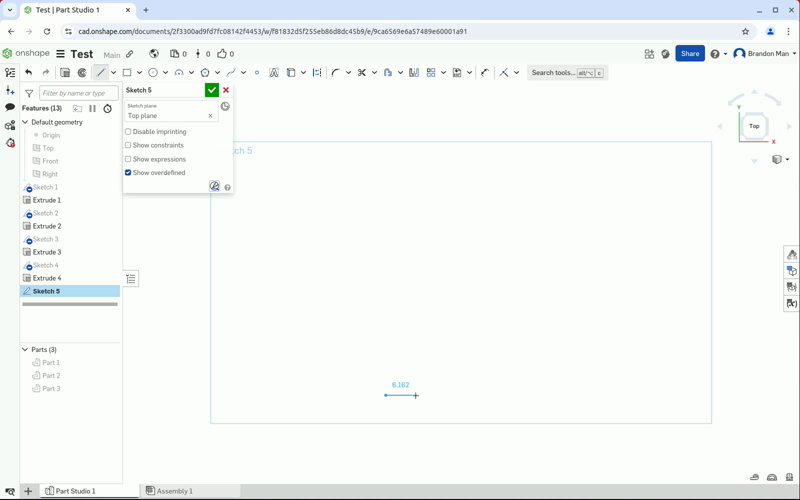
mouse_move(414, 395)
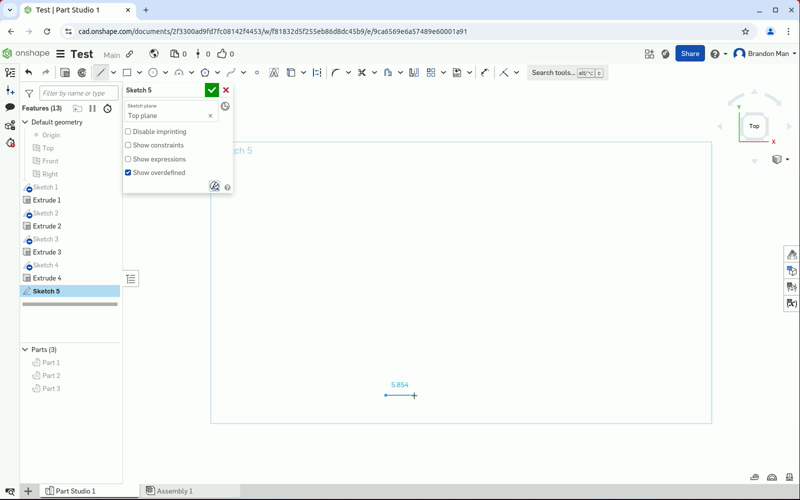
click(414, 395)
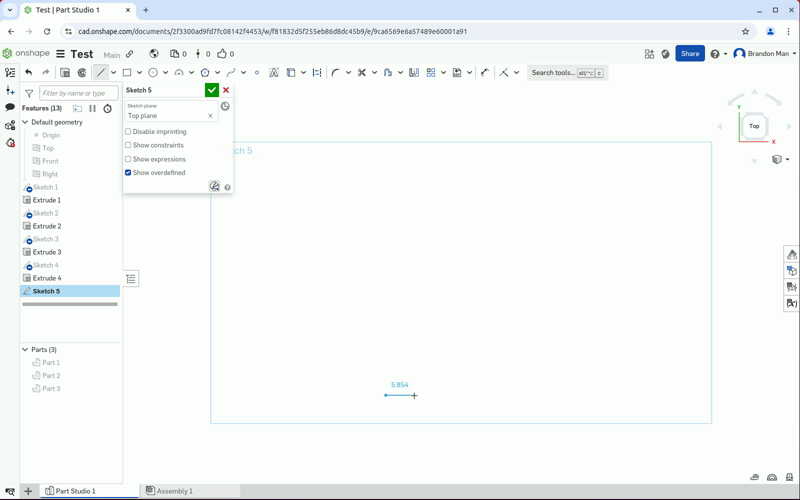
key_up(shift)
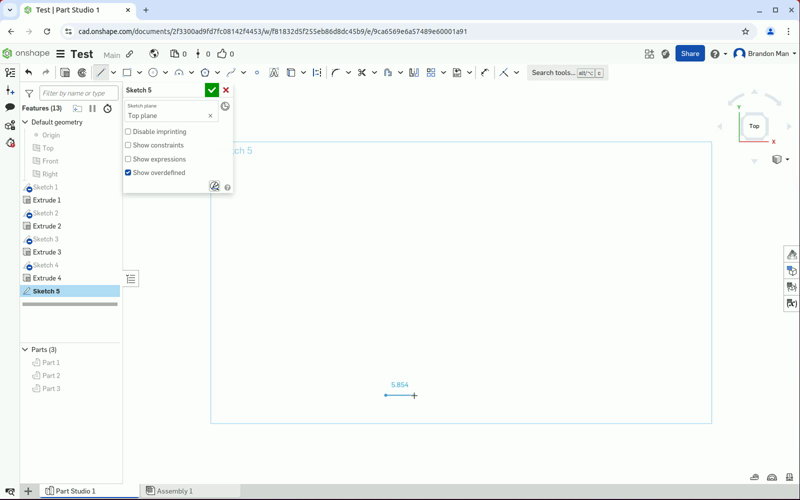
key_down(shift)
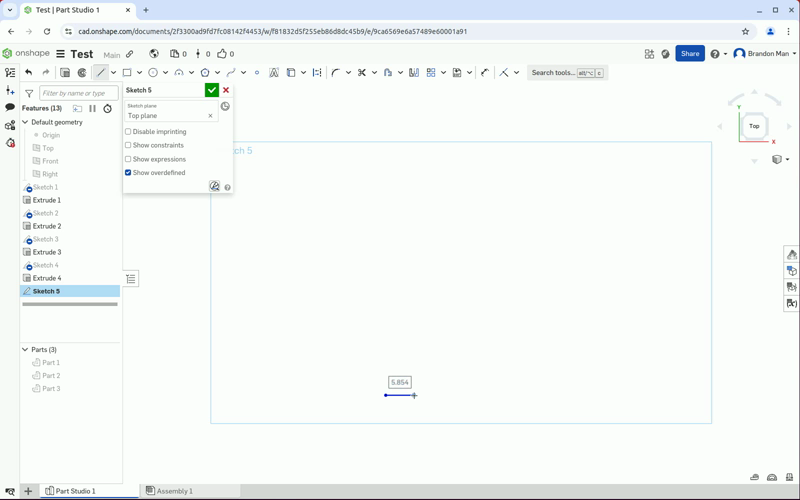
mouse_move(444, 395)
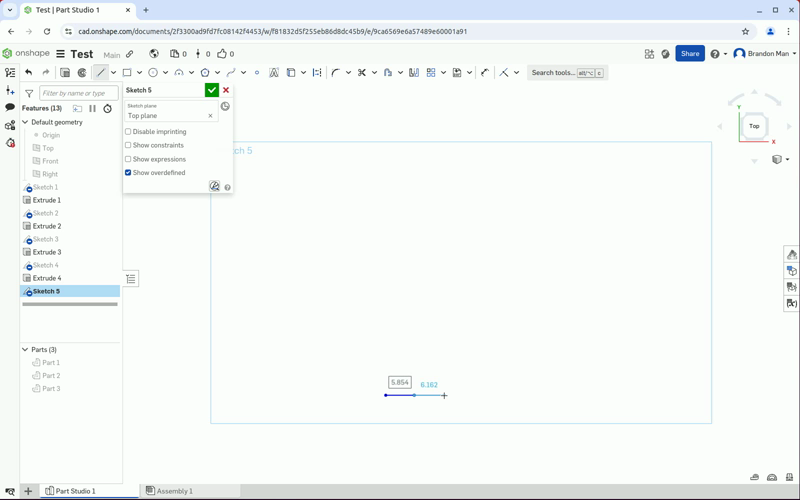
mouse_move(414, 357)
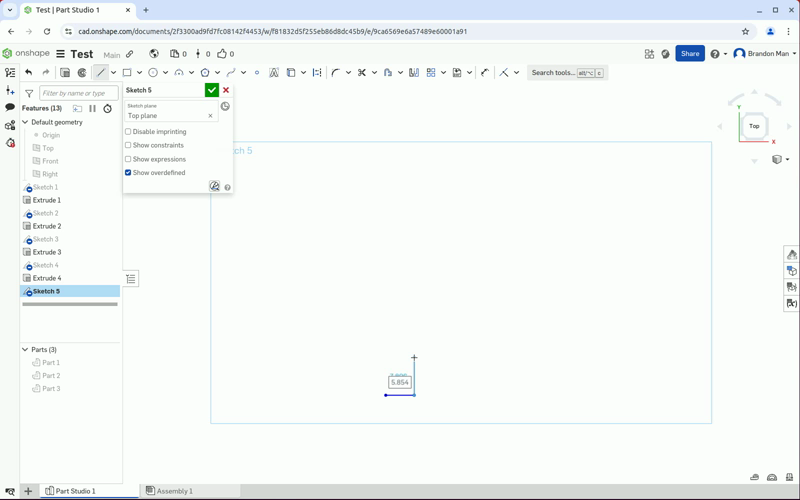
click(414, 357)
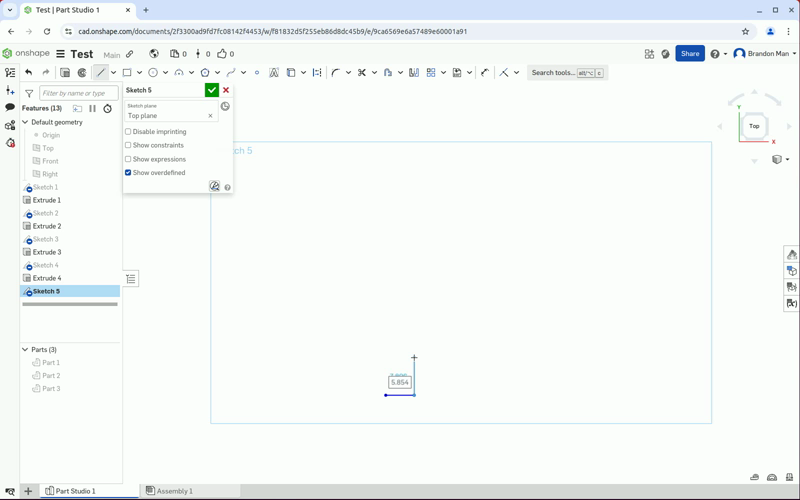
key_up(shift)
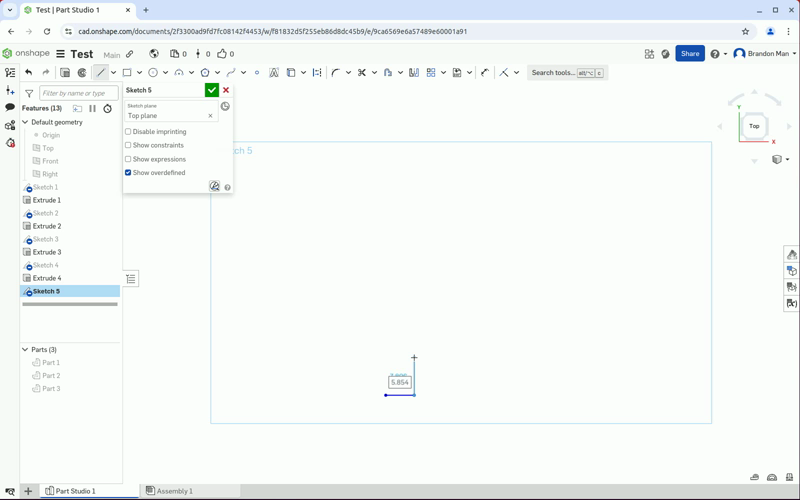
key_down(shift)
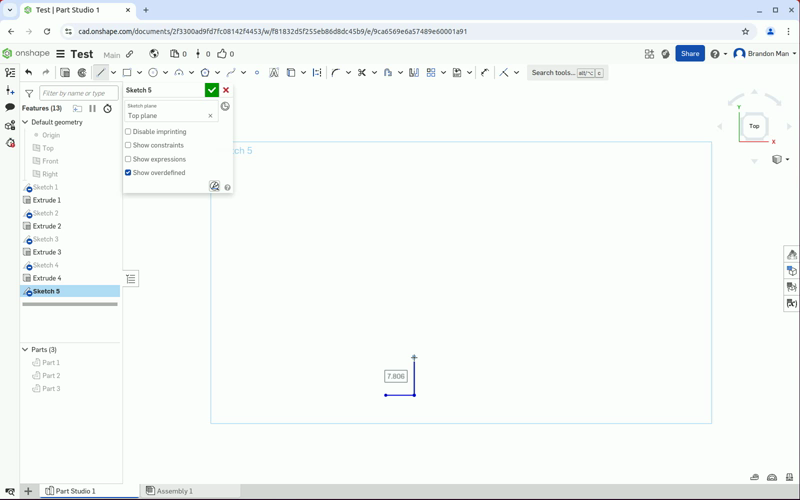
mouse_move(444, 357)
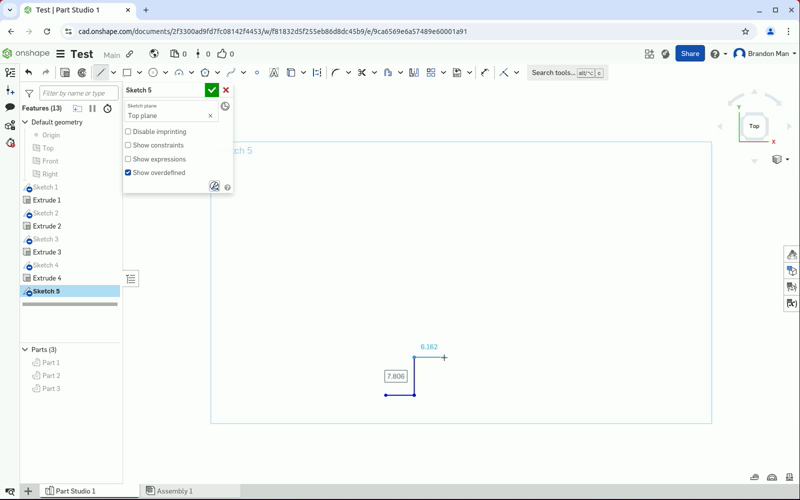
mouse_move(385, 357)
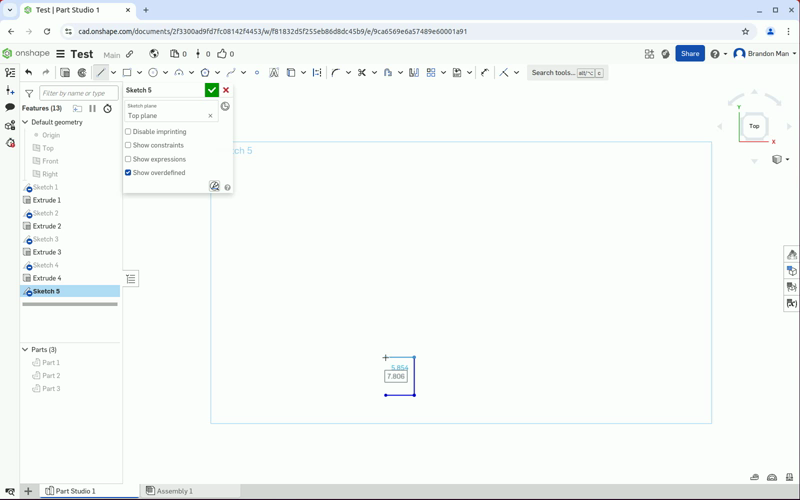
click(385, 357)
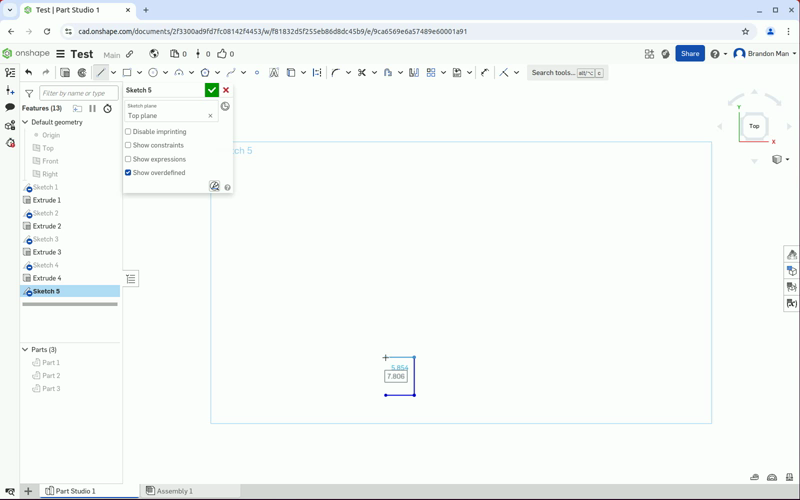
key_up(shift)
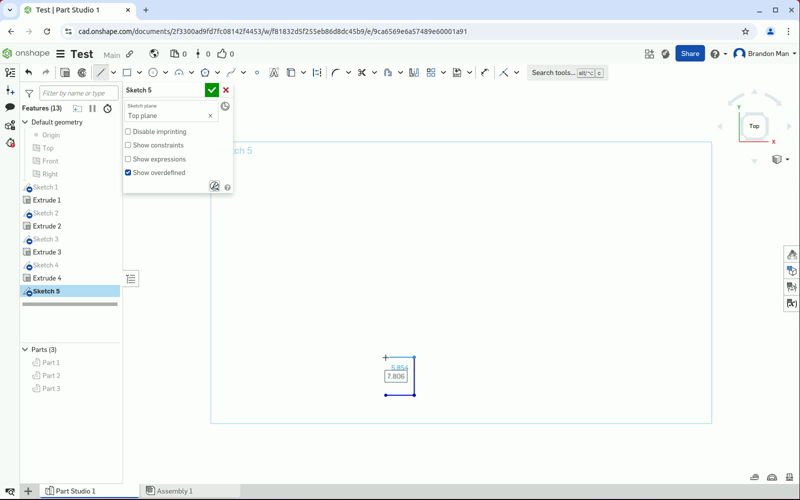
mouse_move(415, 357)
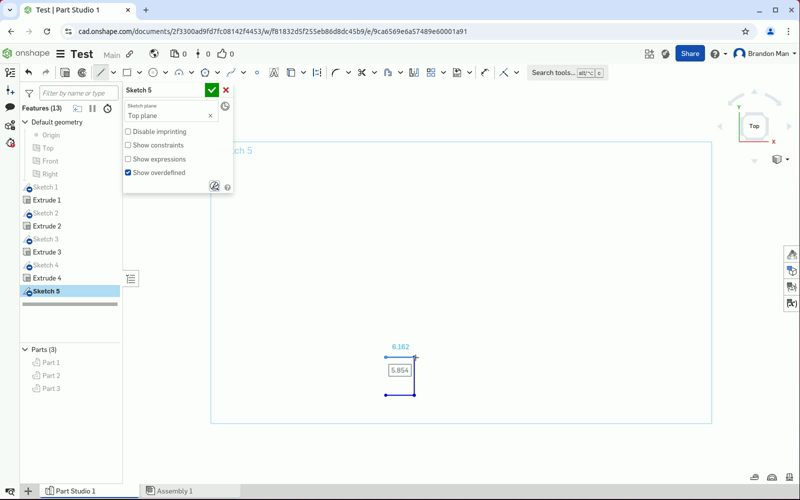
key_down(shift)
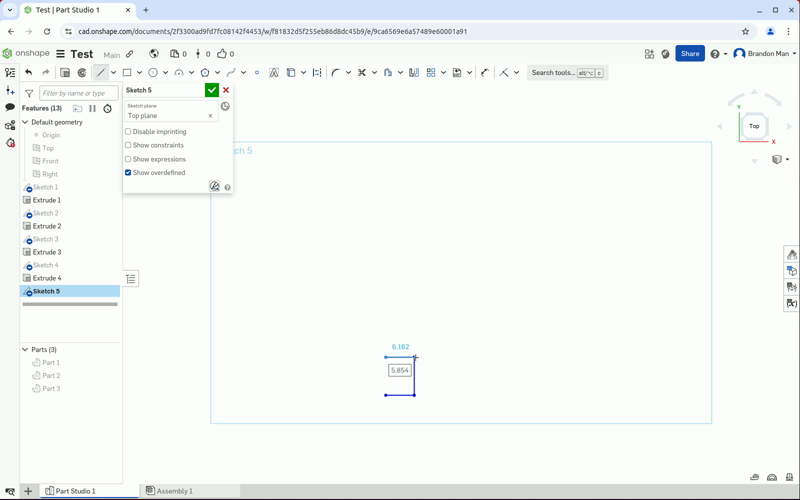
mouse_move(385, 395)
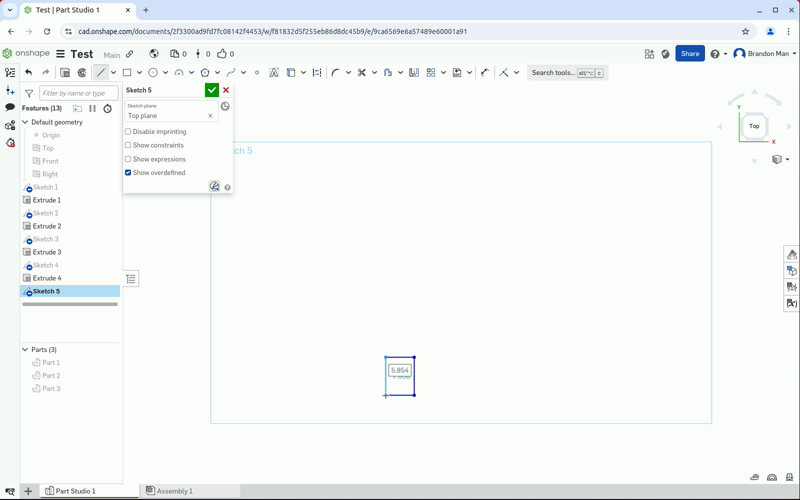
key_up(shift)
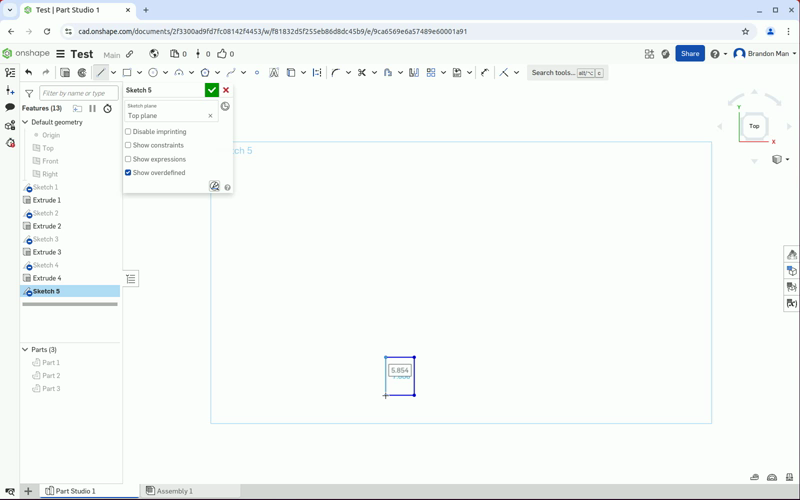
click(385, 395)
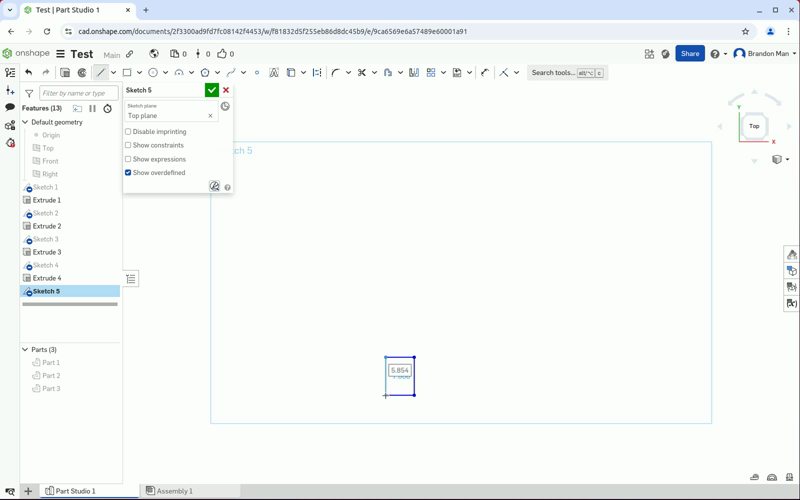
key(esc)
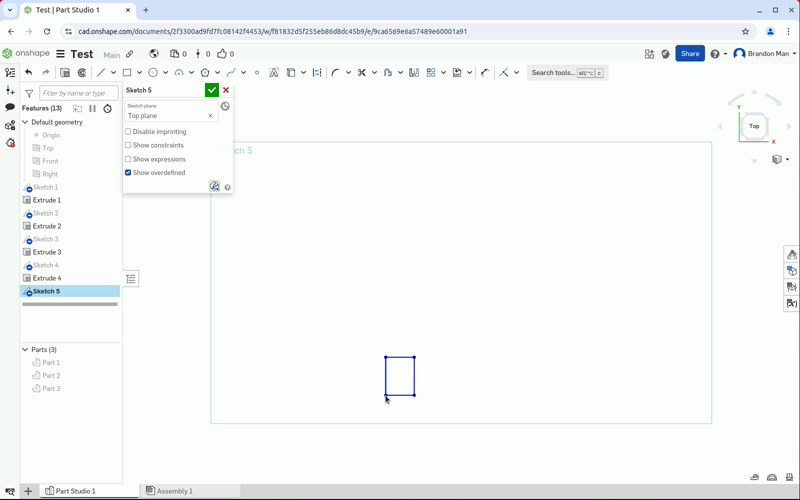
mouse_move(408, 370)
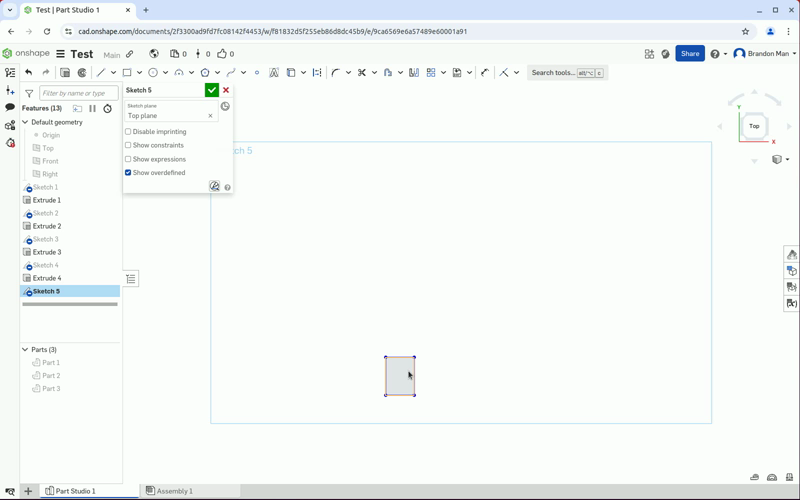
scroll(6)
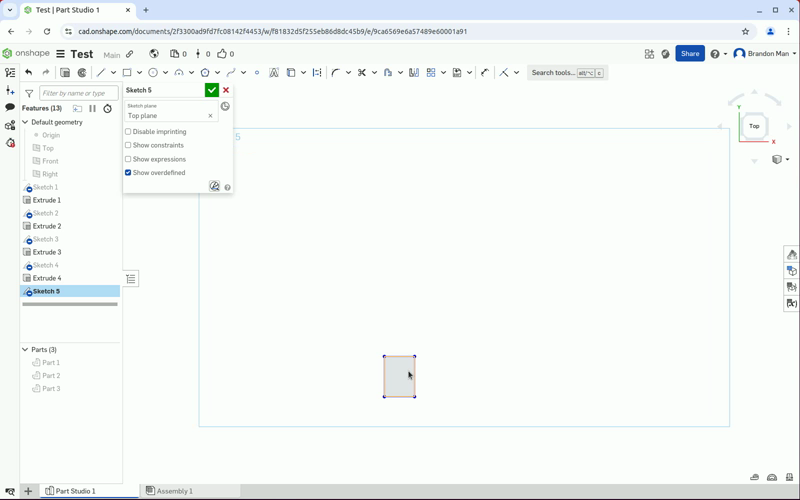
scroll(6)
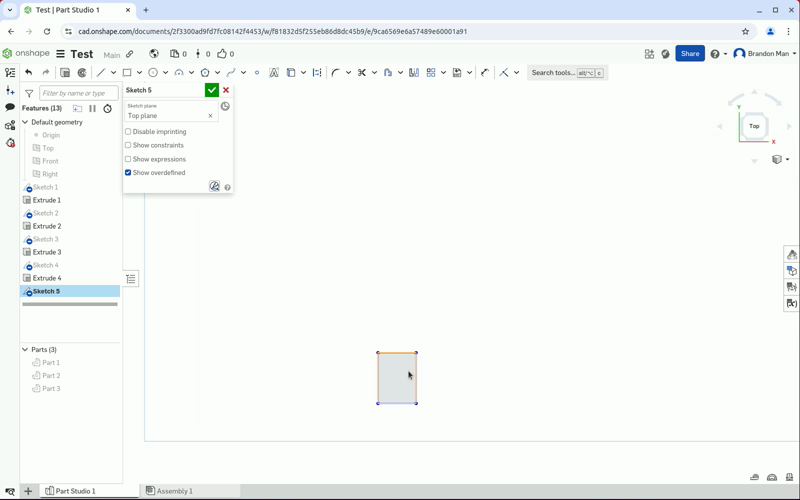
scroll(6)
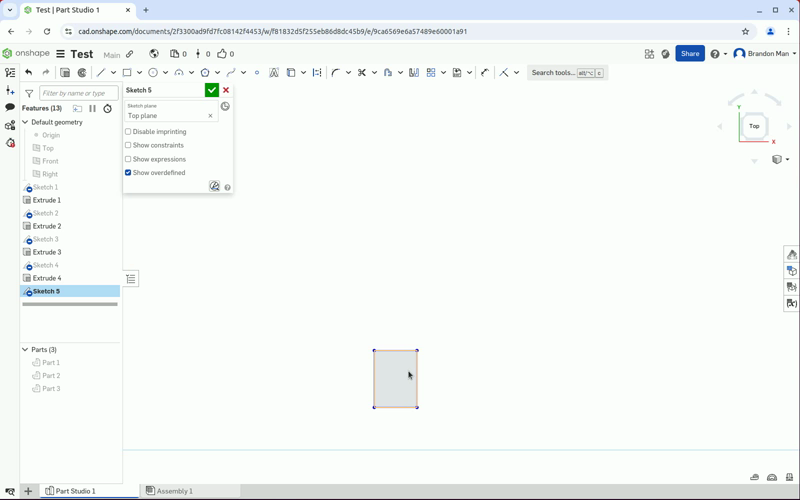
scroll(6)
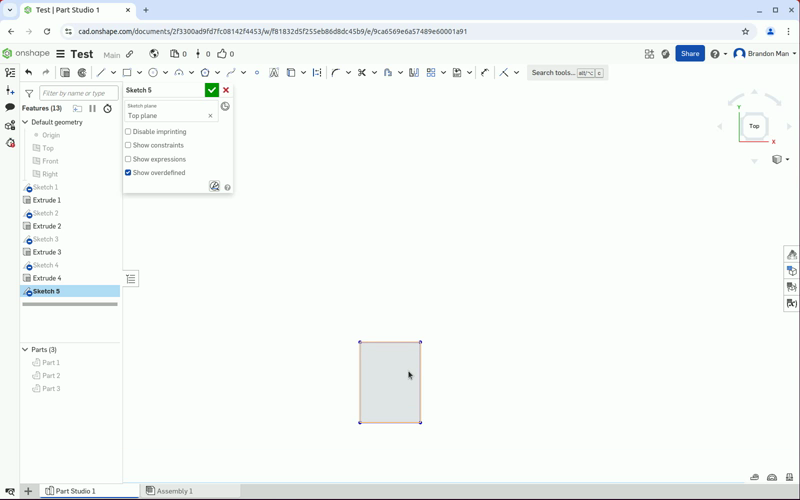
scroll(6)
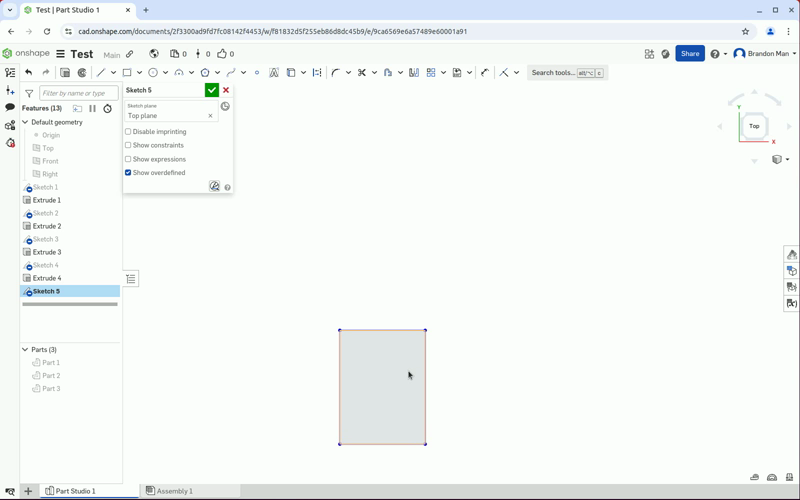
scroll(6)
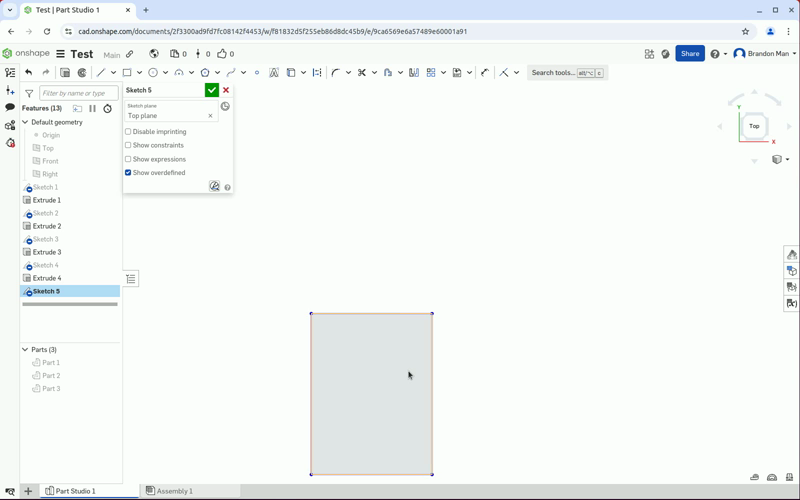
scroll(6)
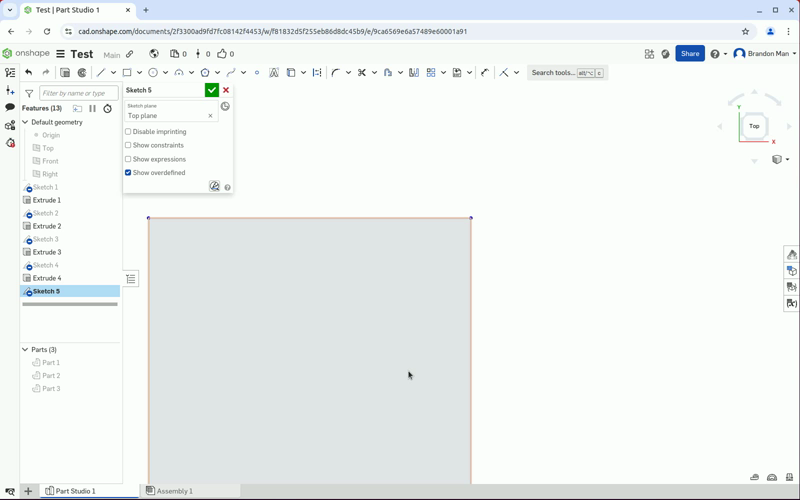
click(408, 370)
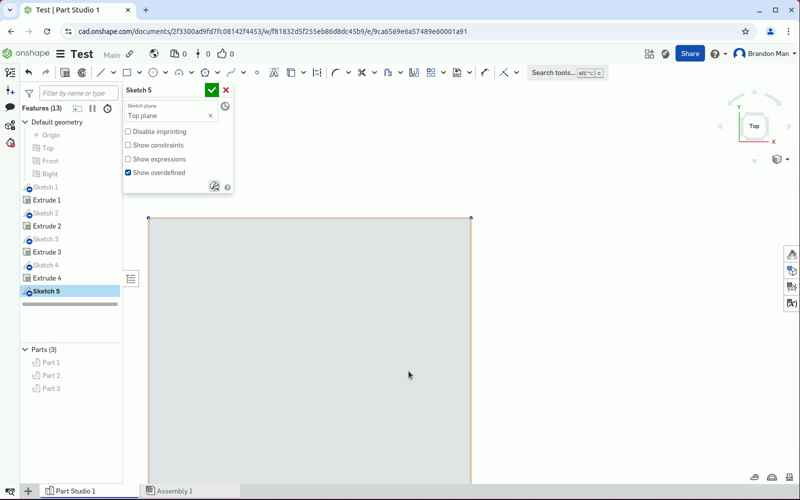
scroll(-6)
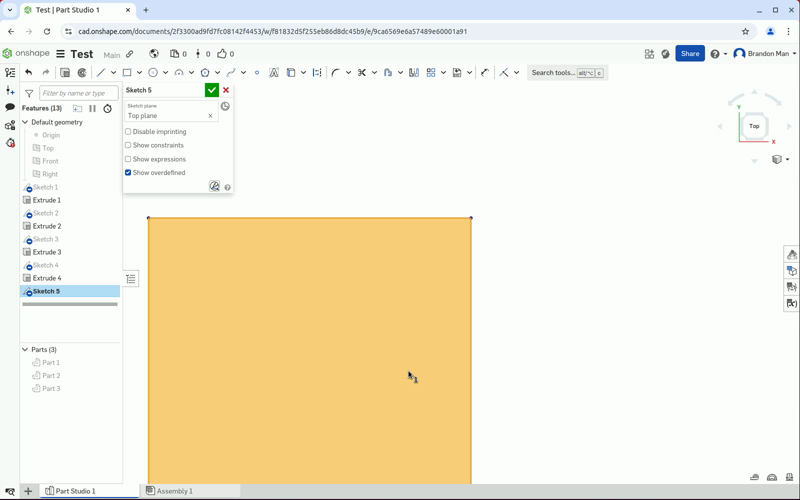
scroll(-6)
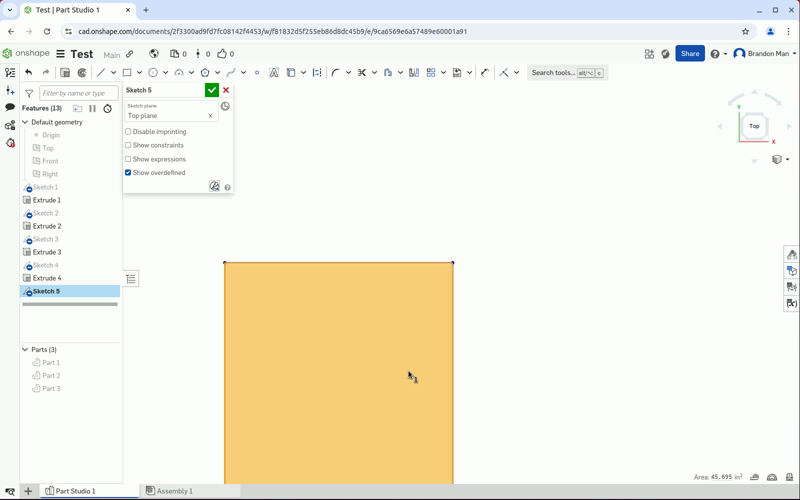
scroll(-6)
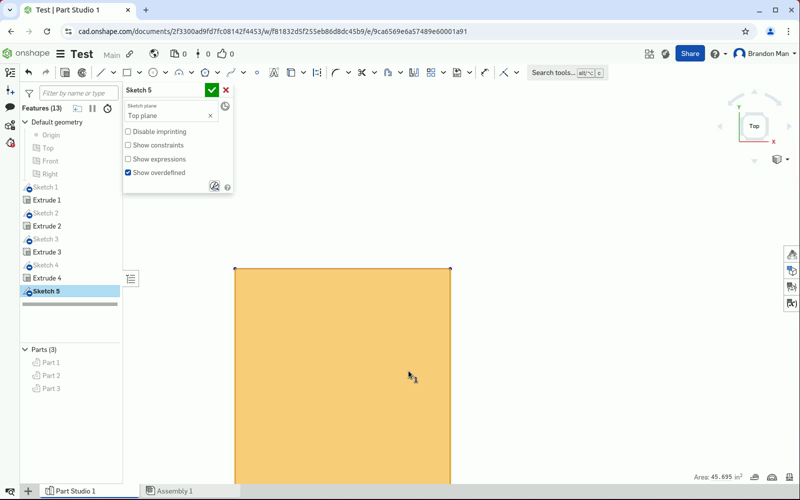
scroll(-6)
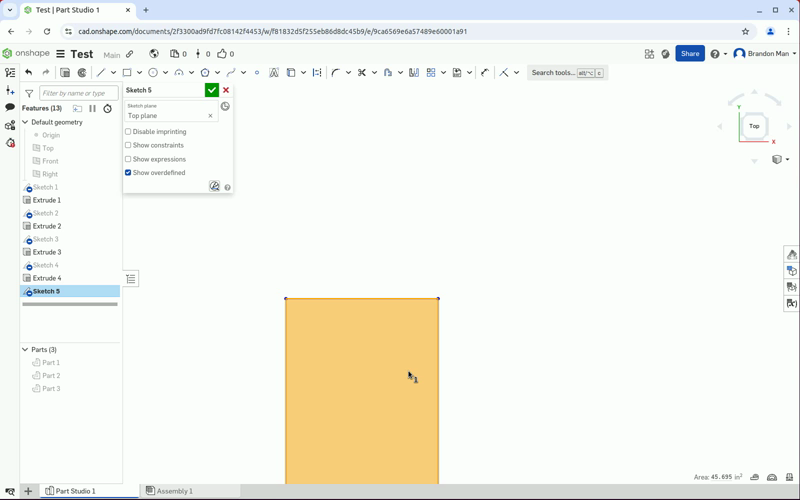
scroll(-6)
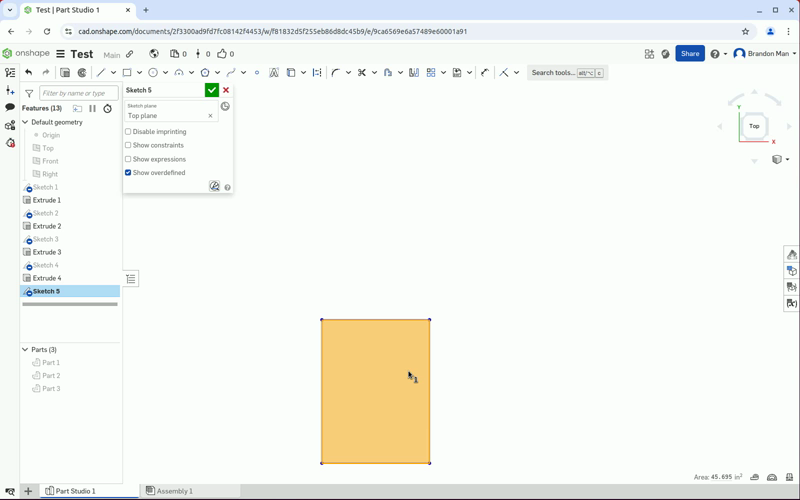
scroll(-6)
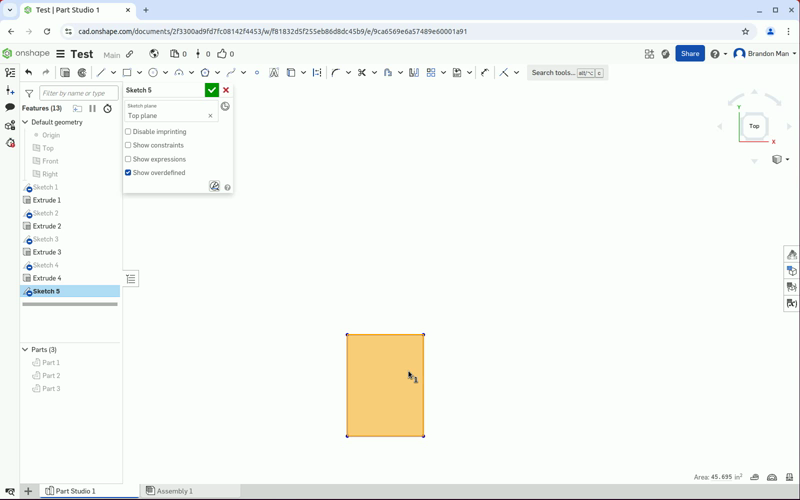
scroll(-6)
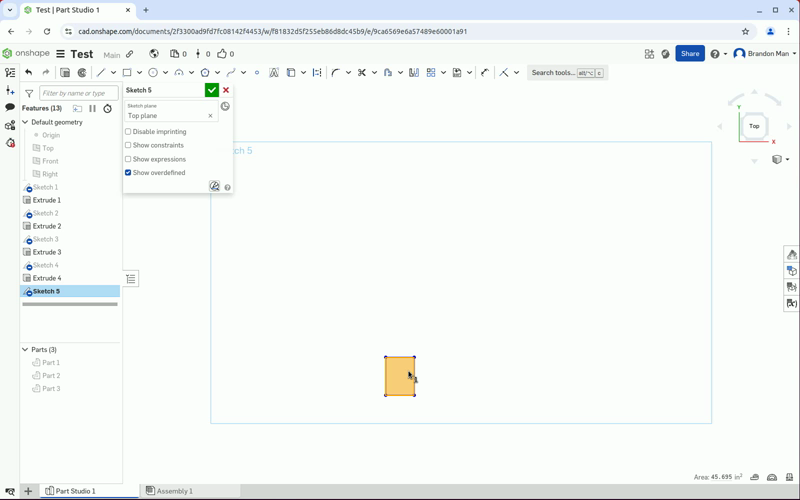
mouse_move(73, 352)
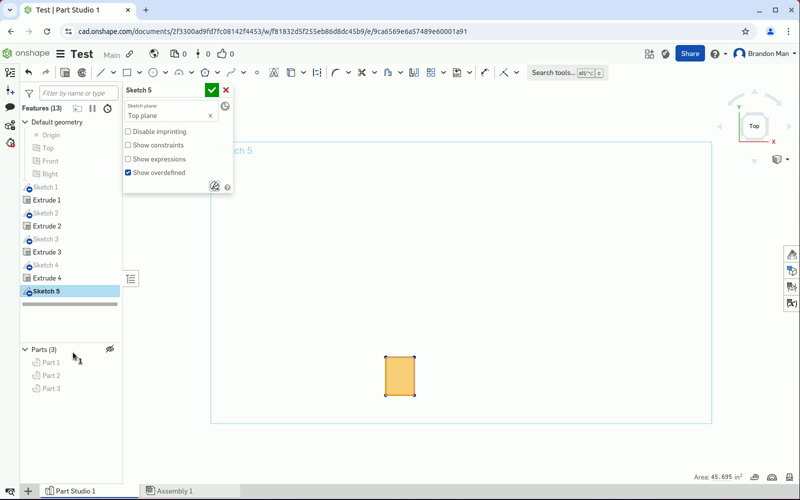
key(shift+y)
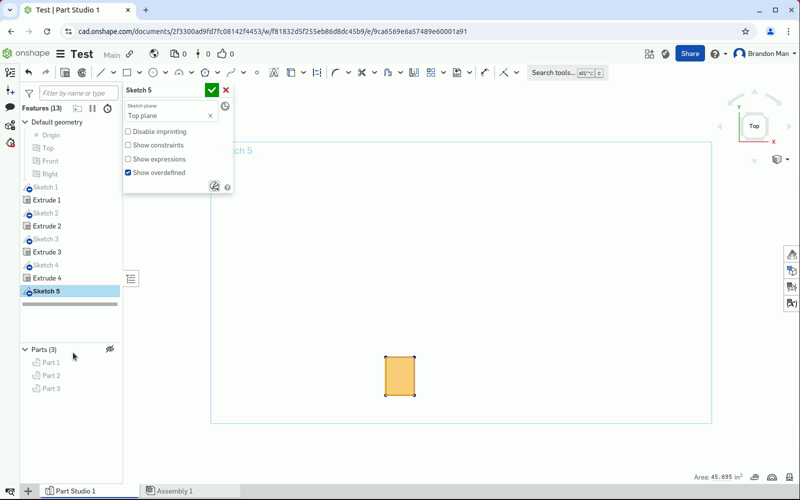
key(shift+e)
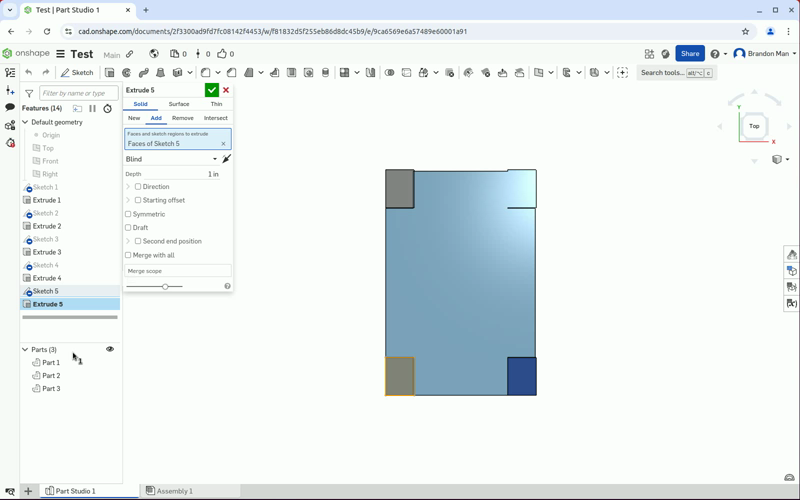
mouse_move(143, 106)
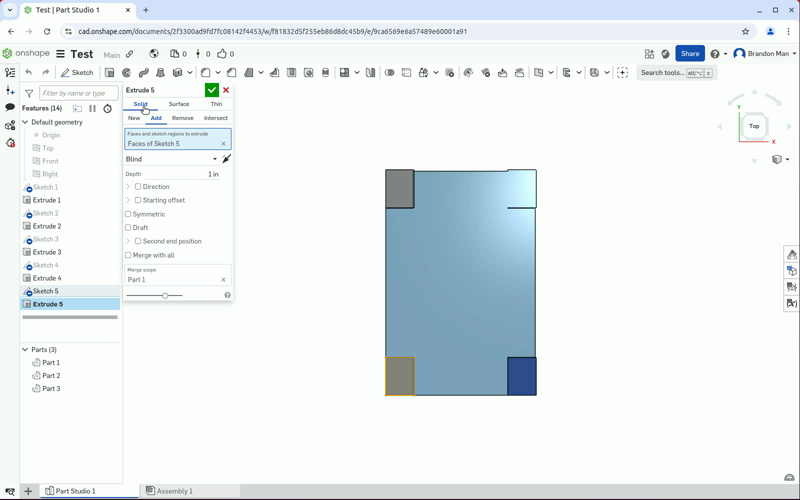
click(143, 106)
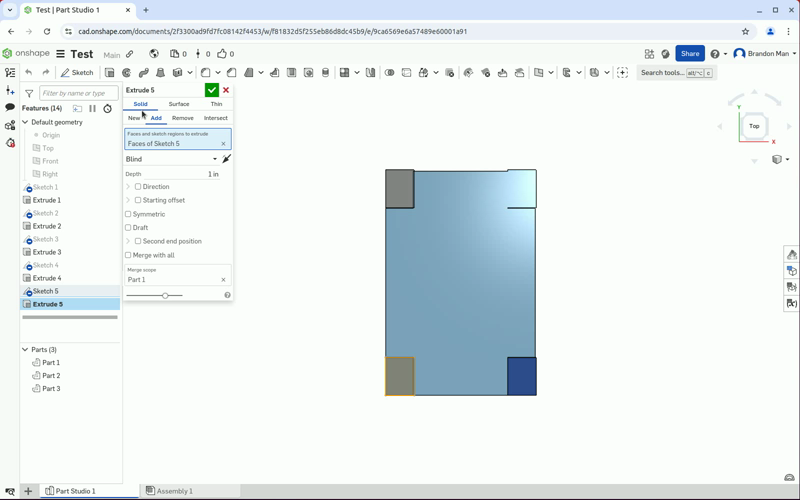
mouse_move(137, 120)
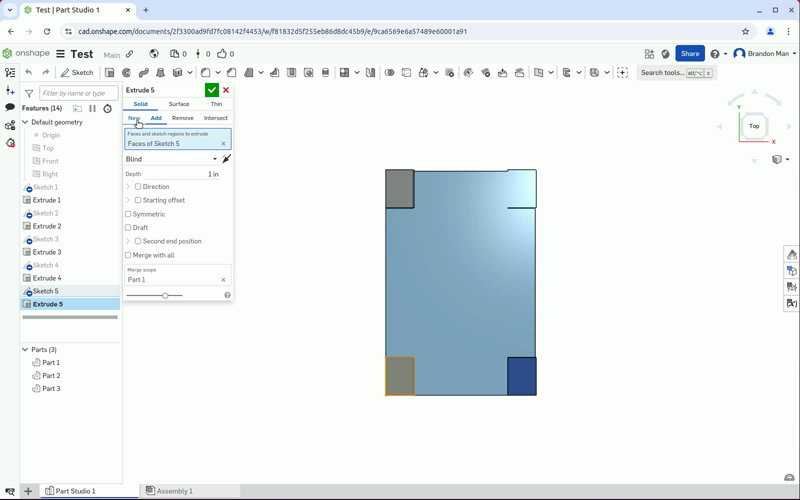
click(137, 120)
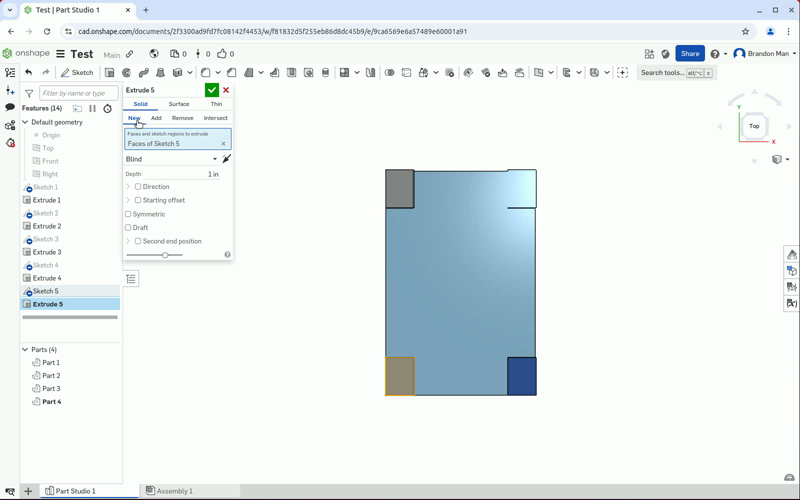
key(tab, 4)
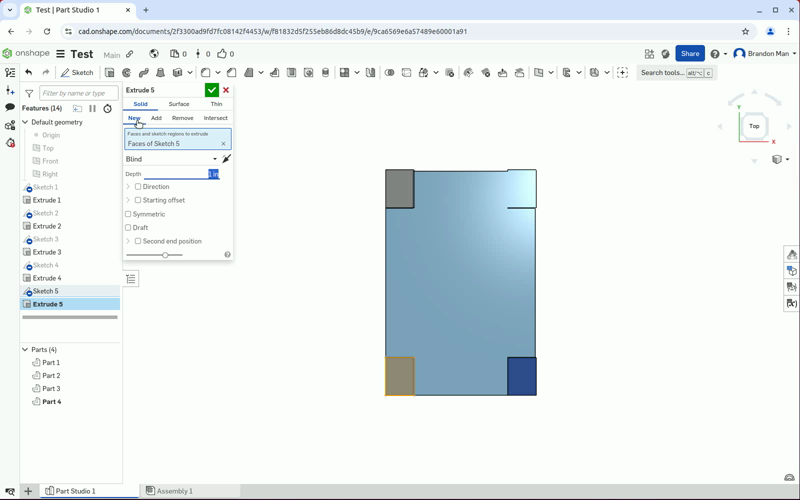
text(-1.926)
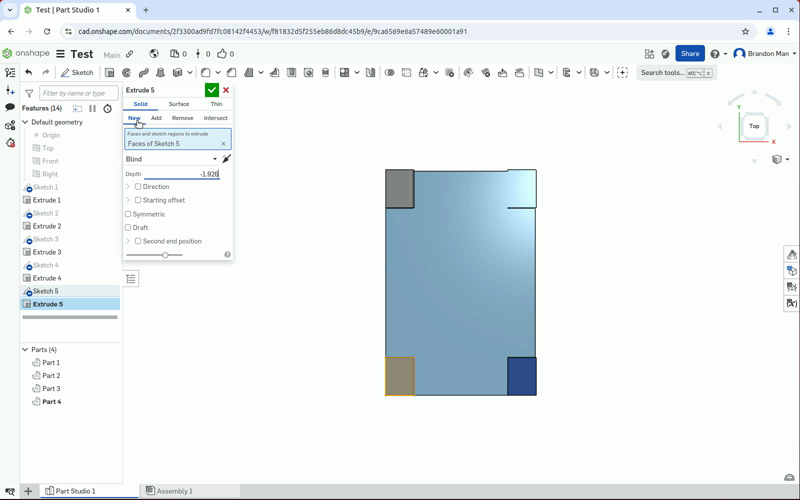
key(enter)
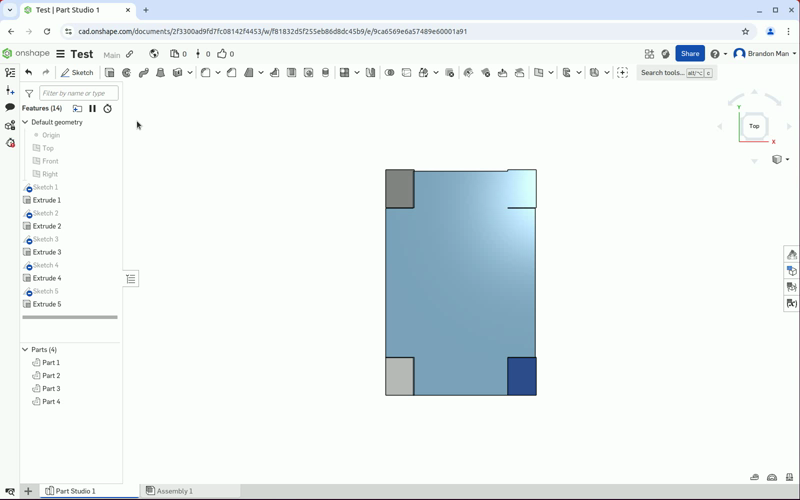
key(shift+h)
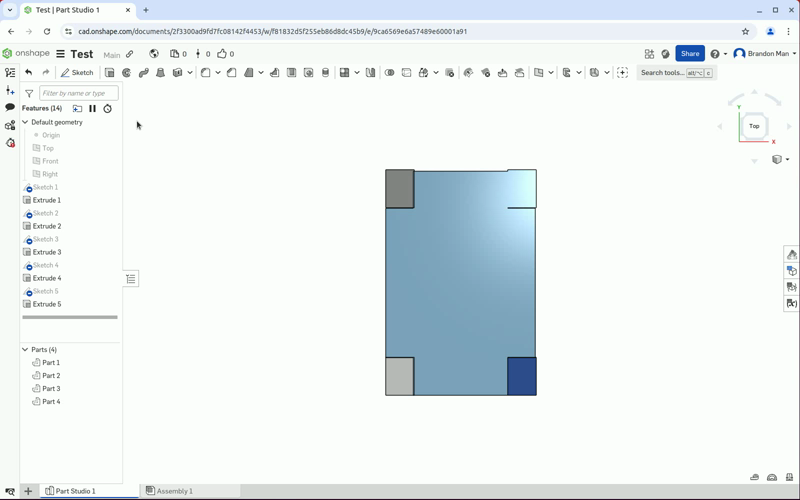
key(shift+h)
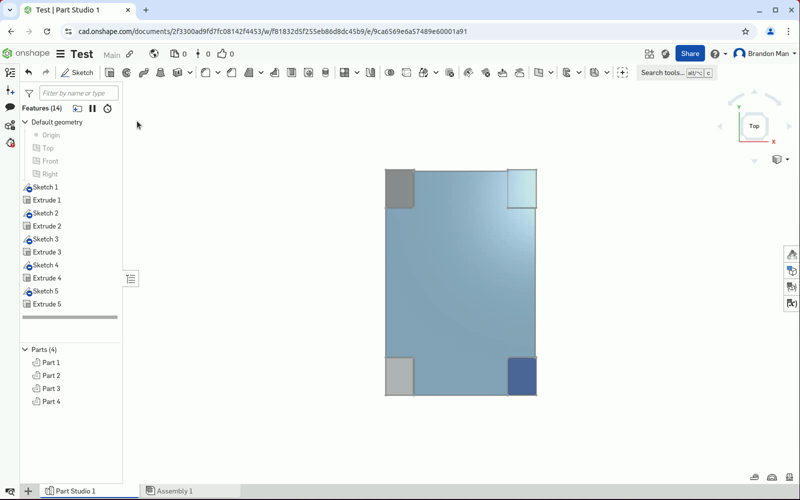
key(shift+7)
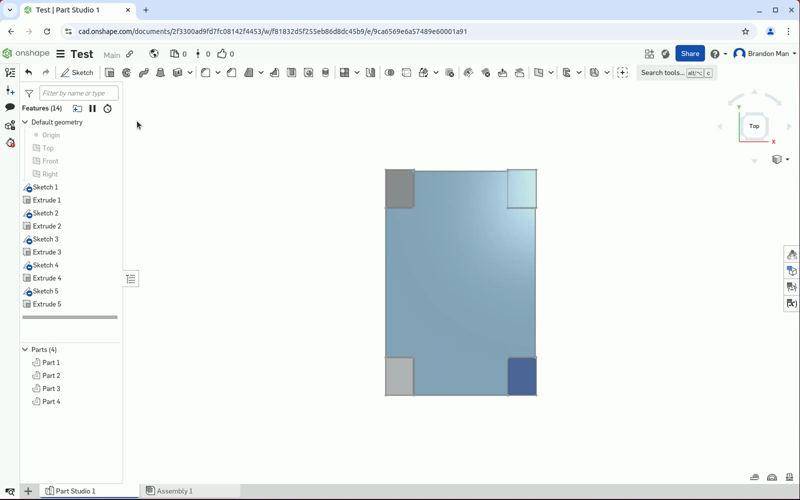
key(up, 3)
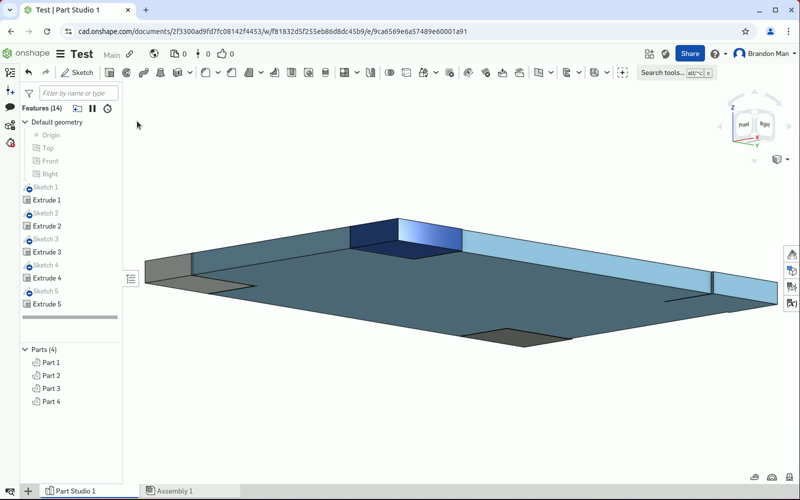
key(left, 3)
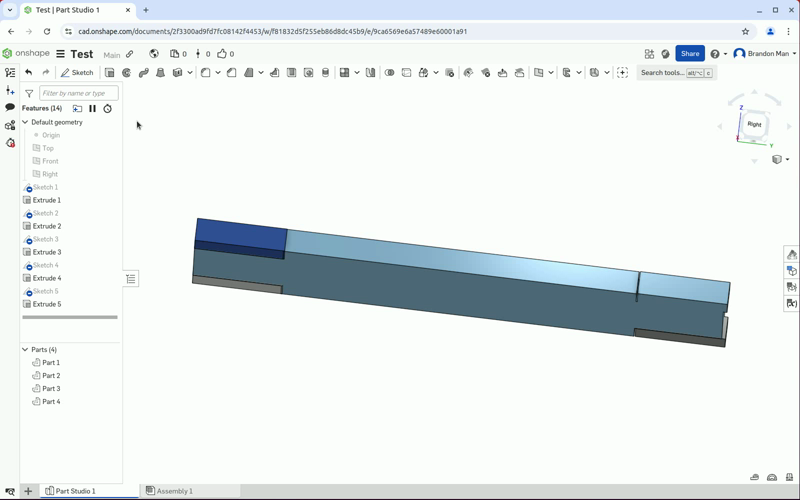
key(right, 3)
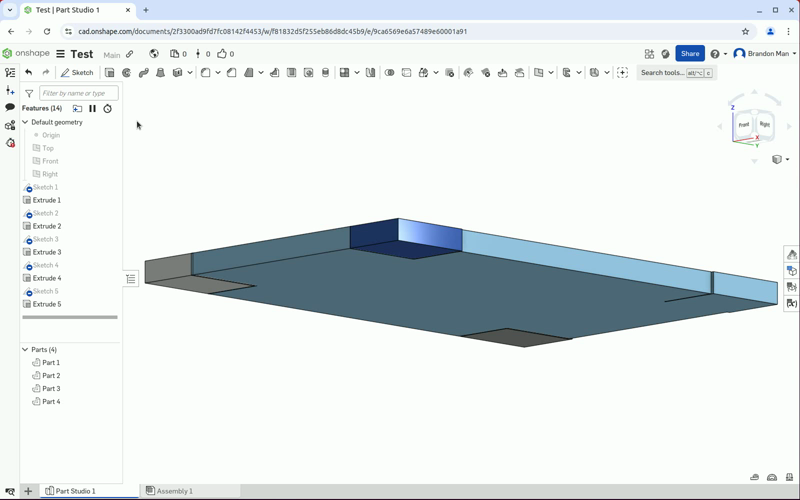
key(down, 3)
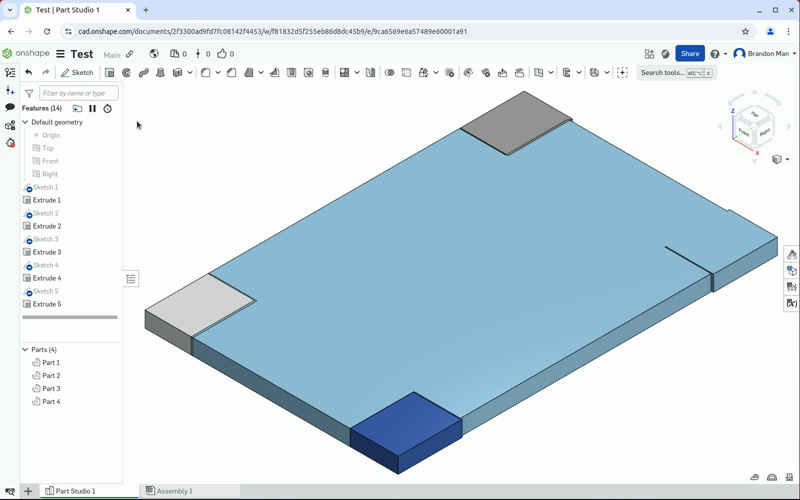
mouse_move(73, 189)
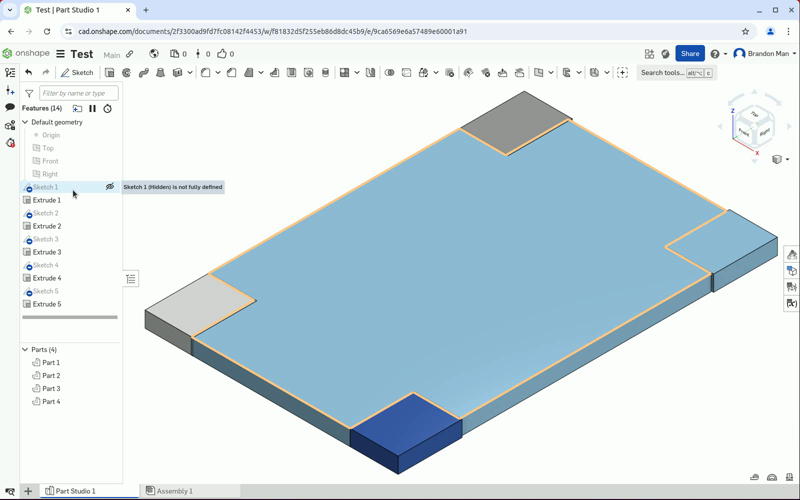
click(73, 189)